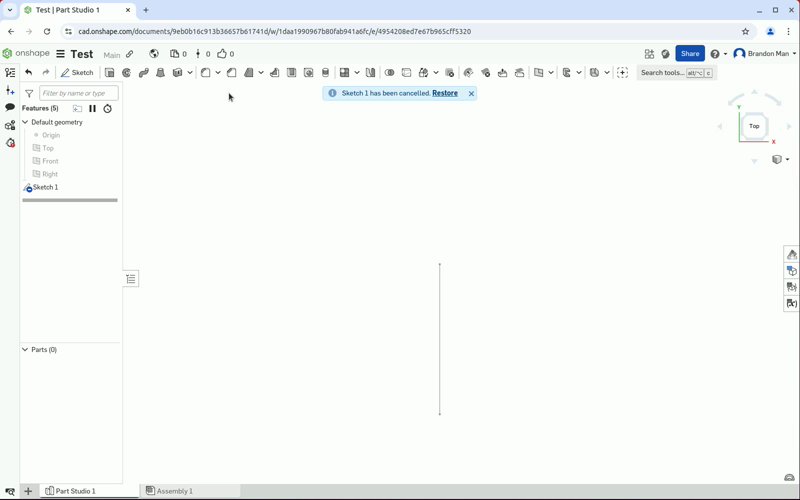
key(shift+h)
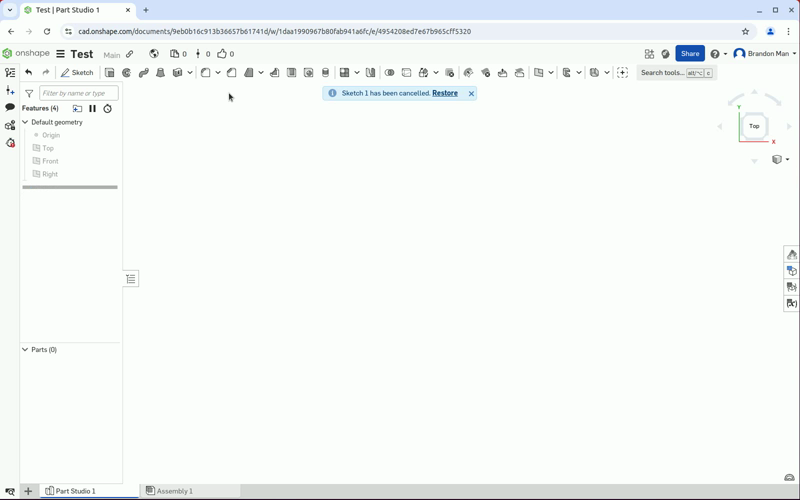
key(shift+s)
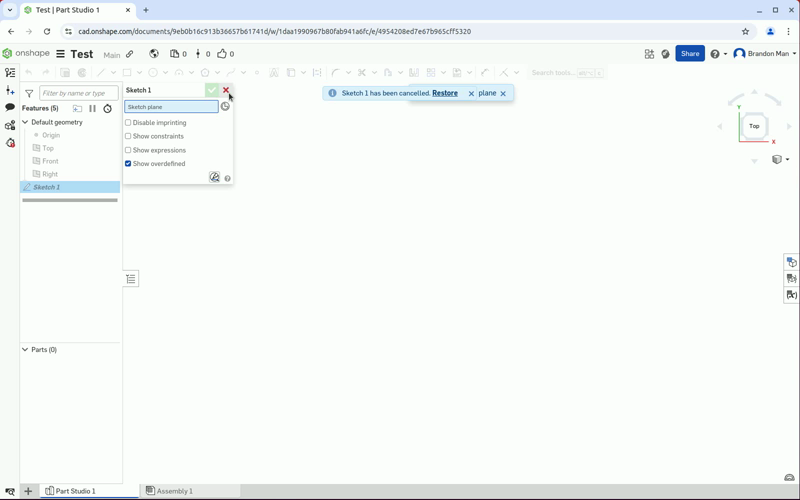
mouse_move(73, 150)
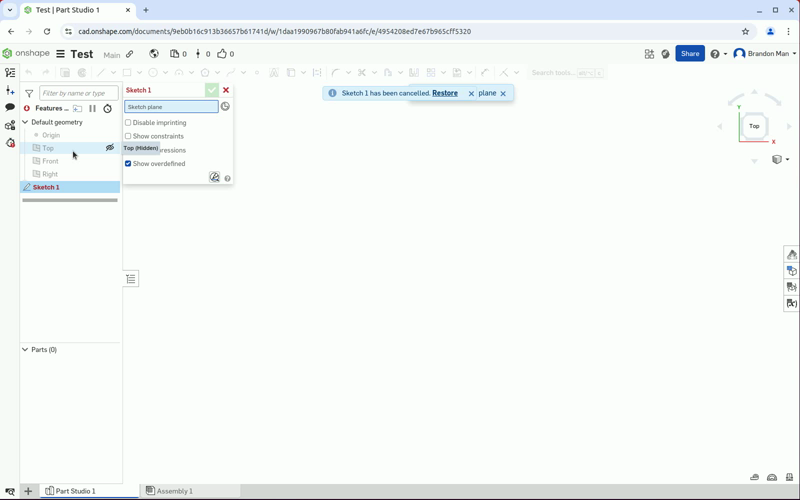
click(73, 150)
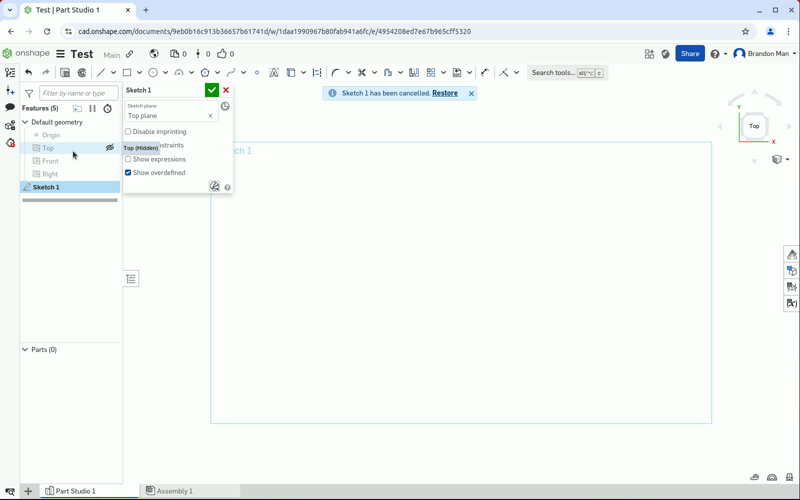
mouse_move(73, 352)
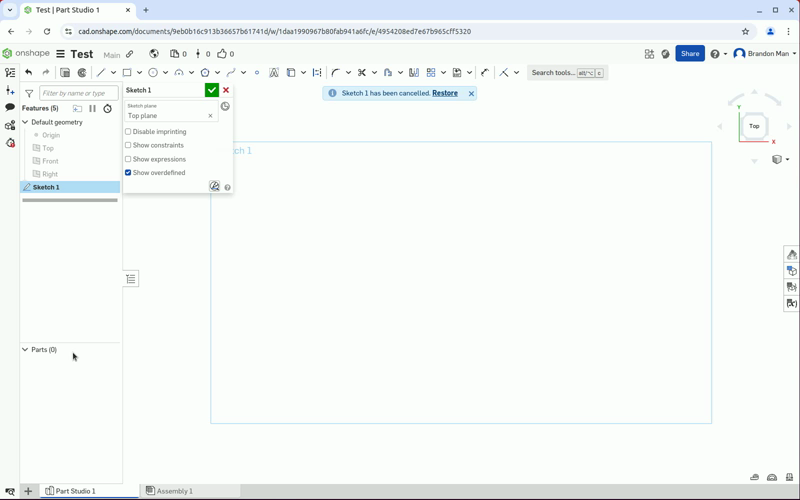
key(y)
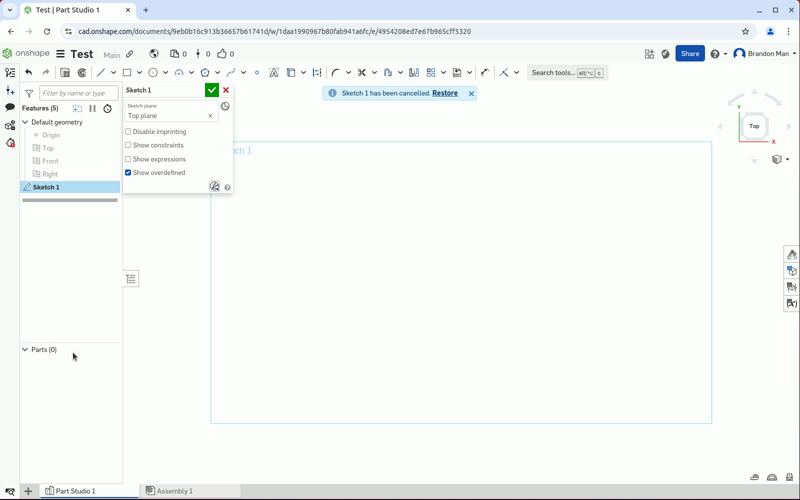
key(l)
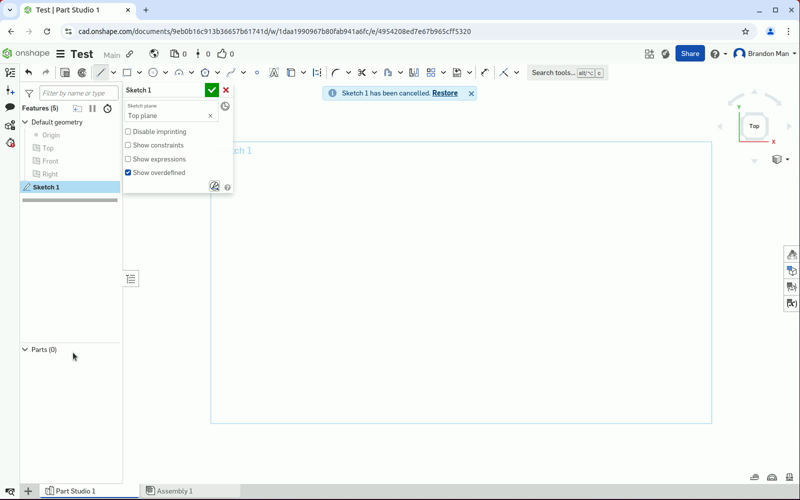
key_down(shift)
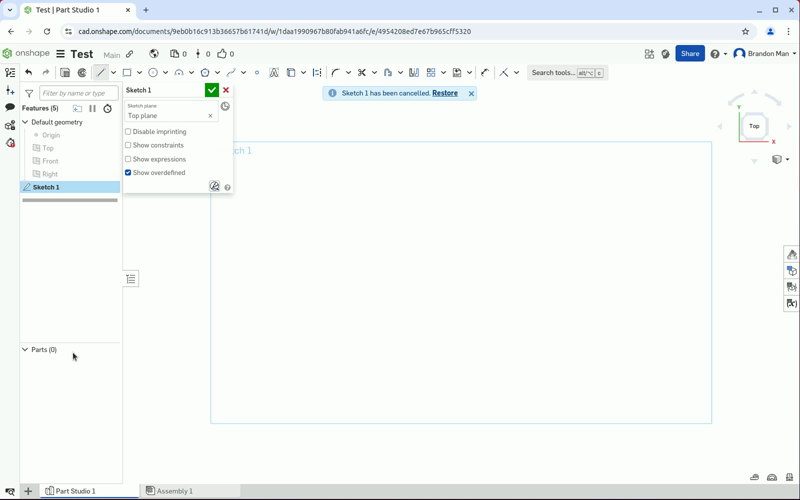
mouse_move(385, 395)
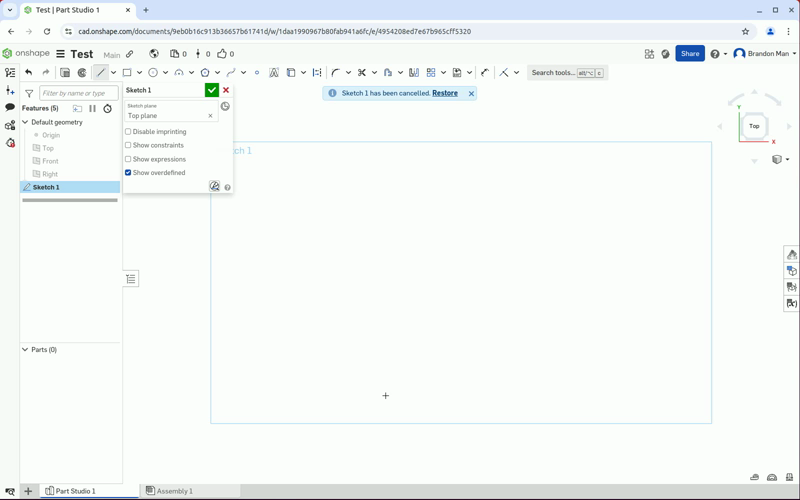
click(385, 395)
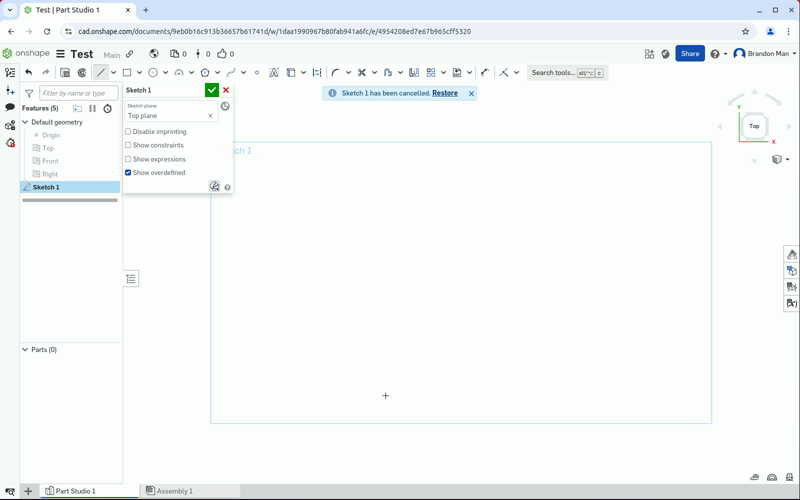
key_up(shift)
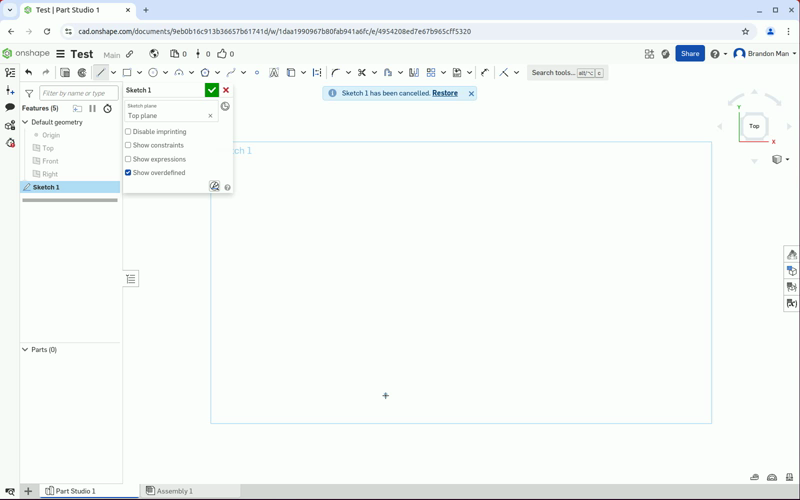
key_down(shift)
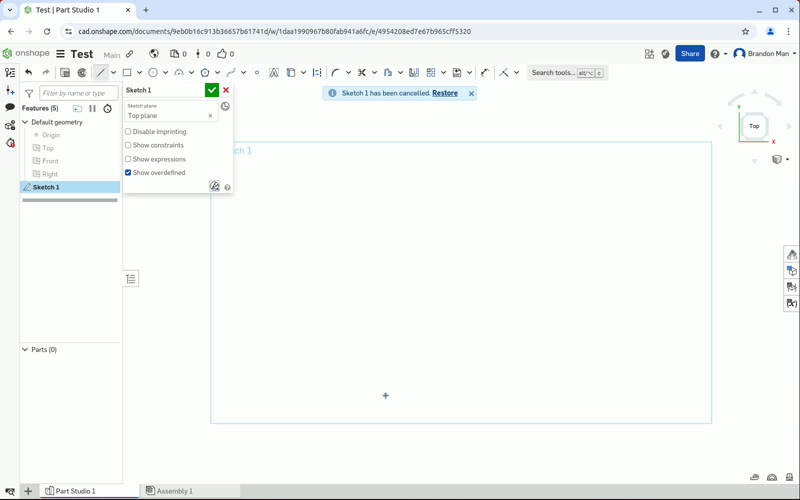
mouse_move(534, 395)
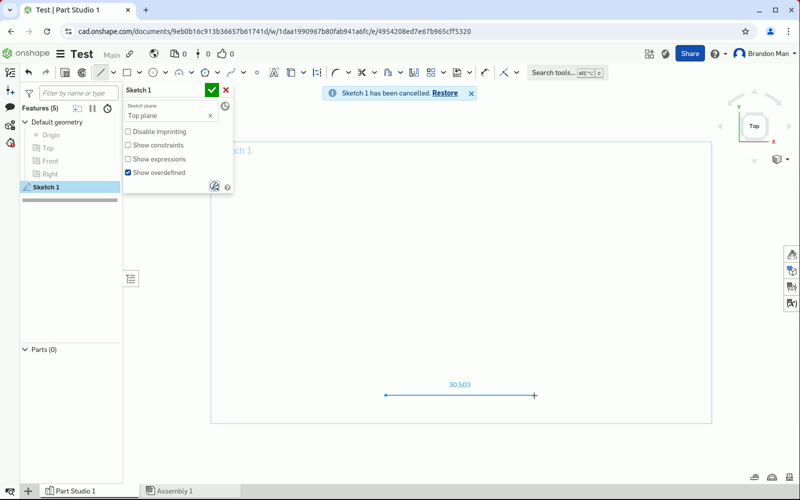
click(534, 395)
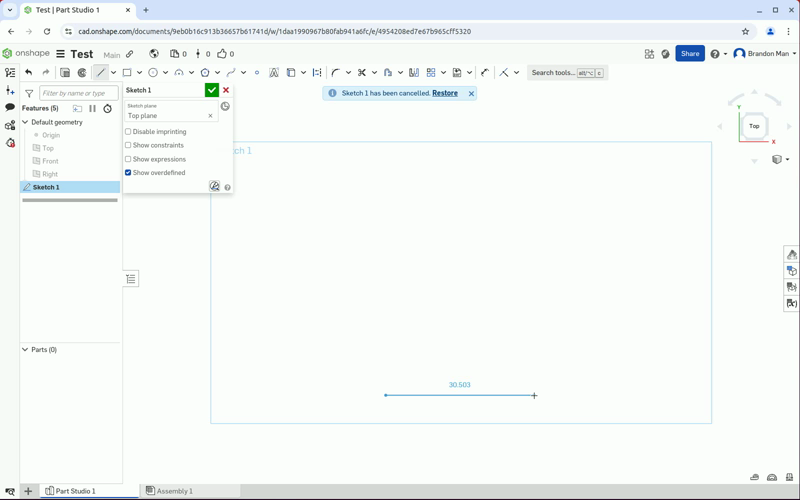
key_up(shift)
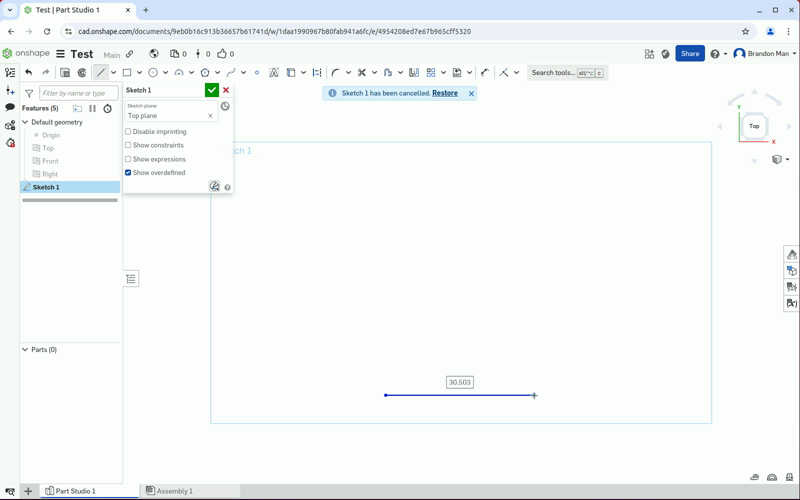
key_down(shift)
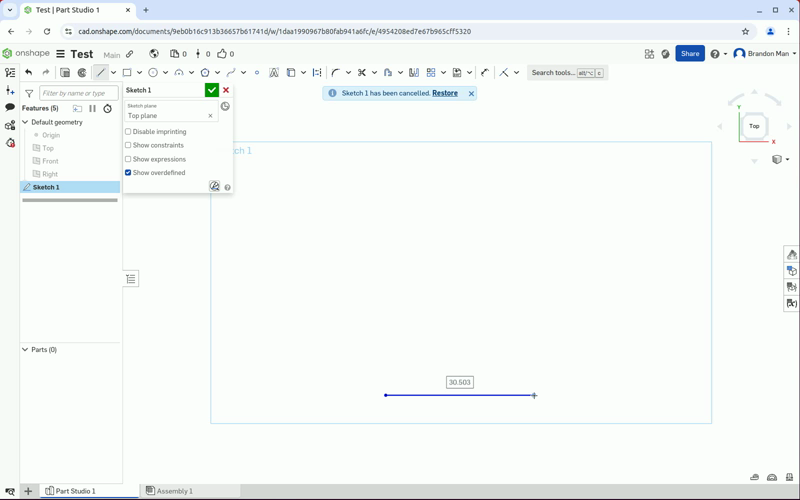
mouse_move(534, 171)
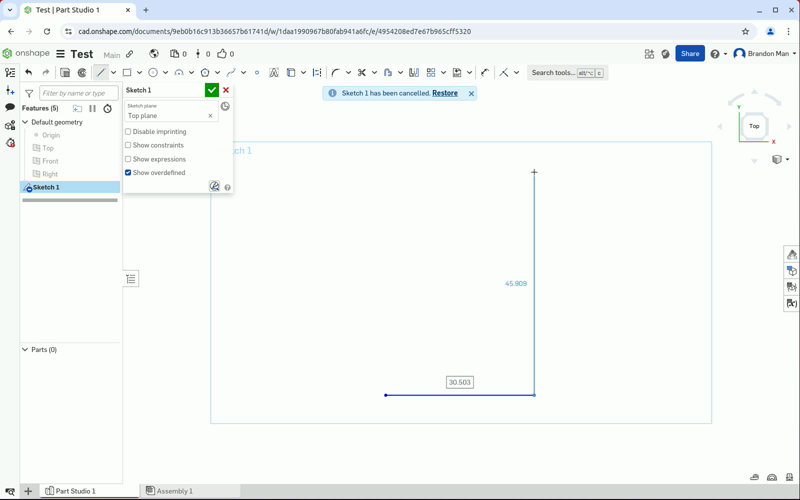
click(534, 171)
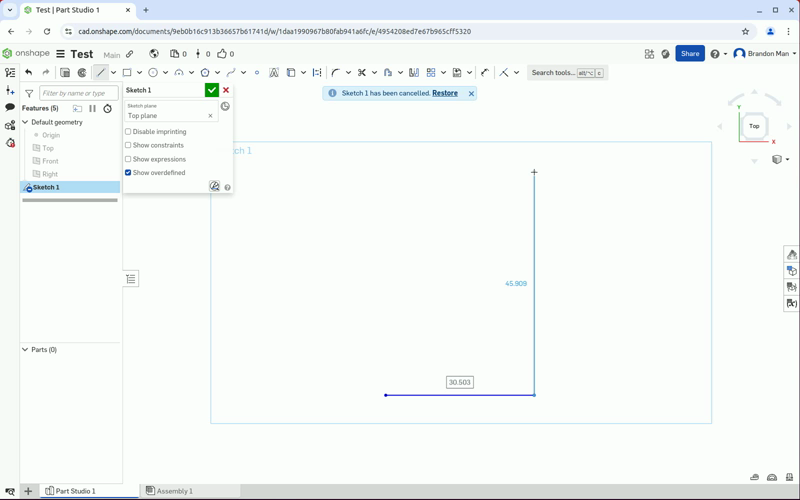
key_up(shift)
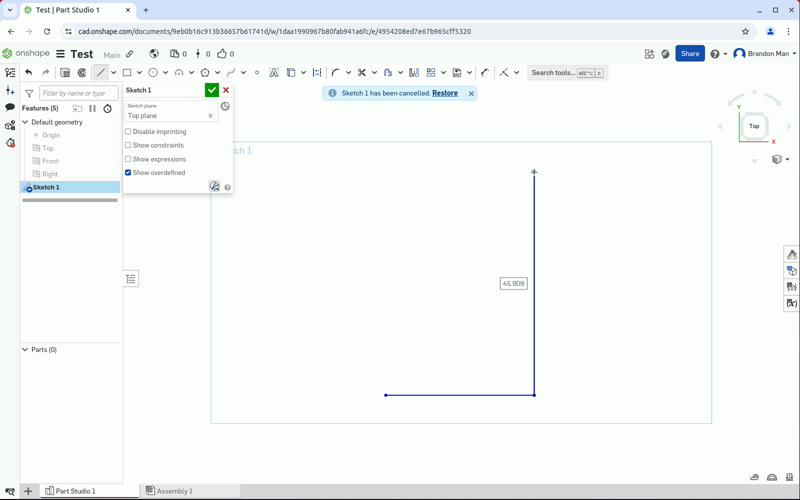
key_down(shift)
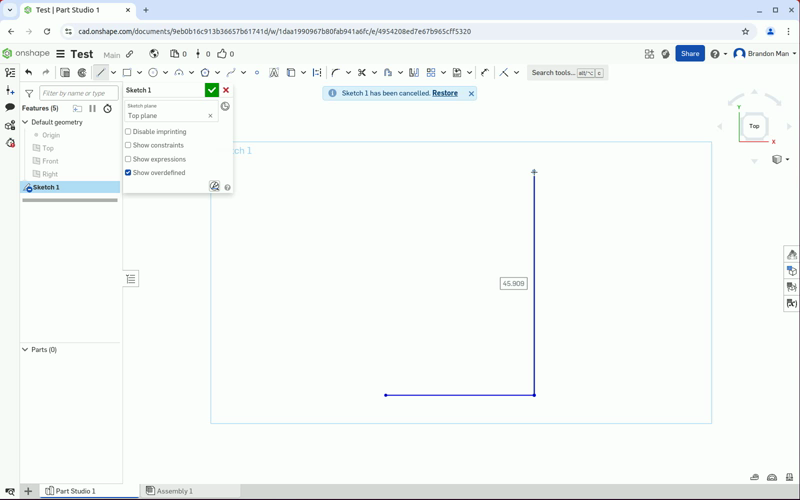
mouse_move(385, 171)
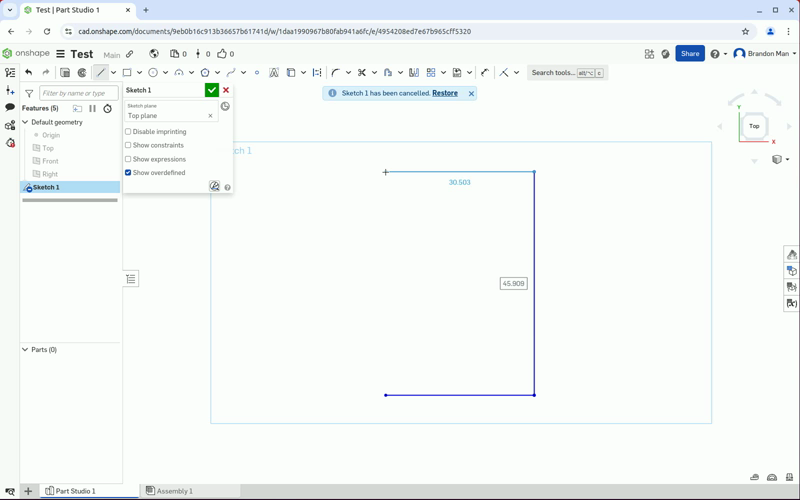
click(385, 171)
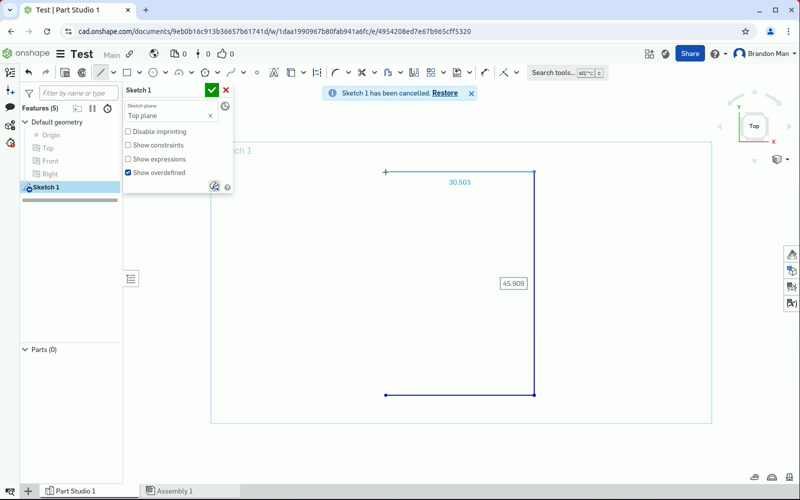
key_up(shift)
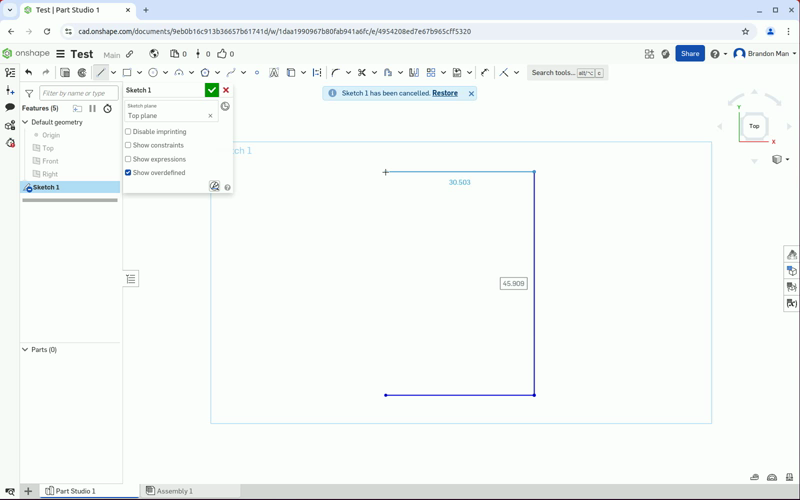
key_down(shift)
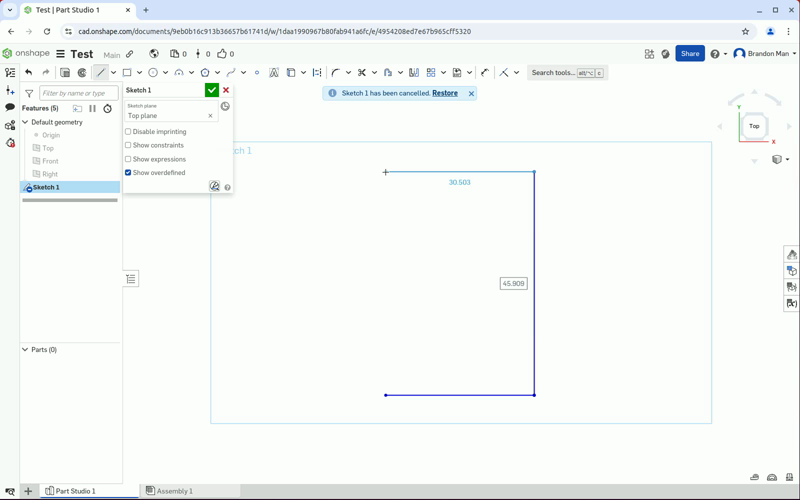
mouse_move(385, 395)
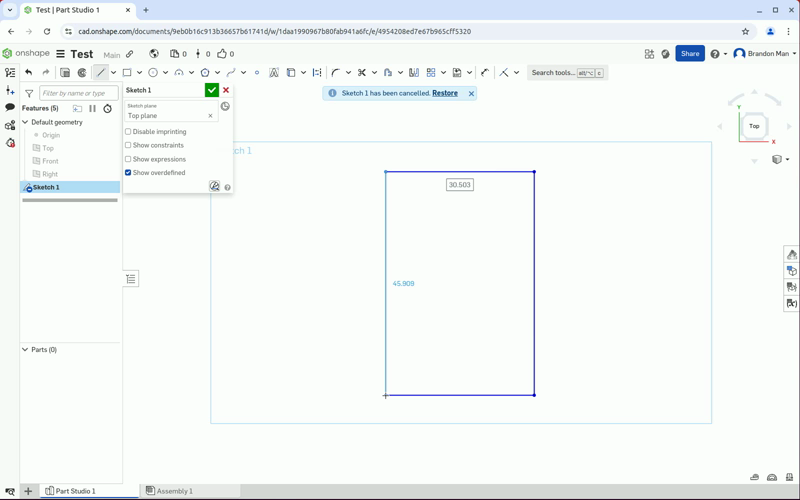
key_up(shift)
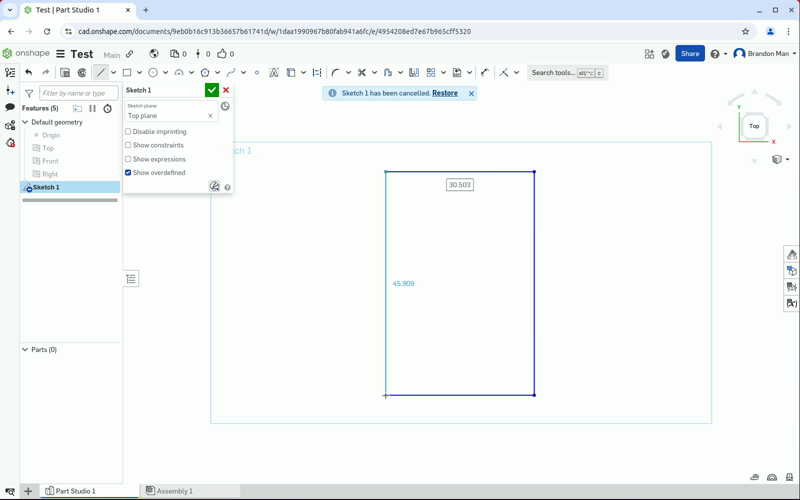
click(385, 395)
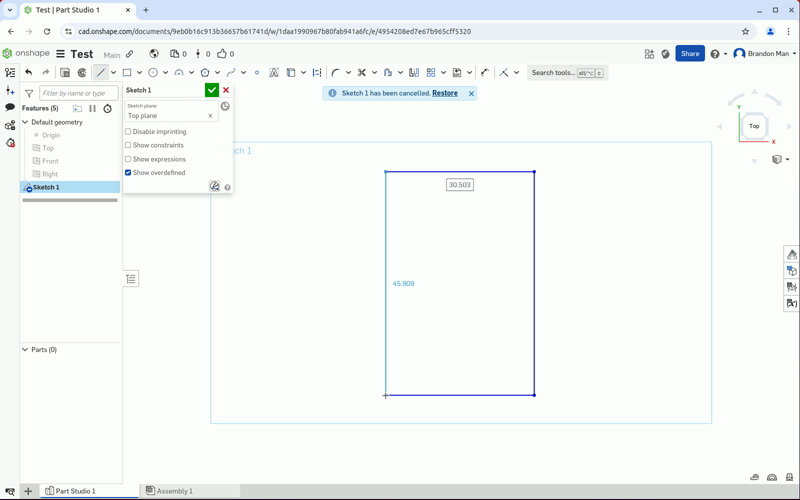
key(esc)
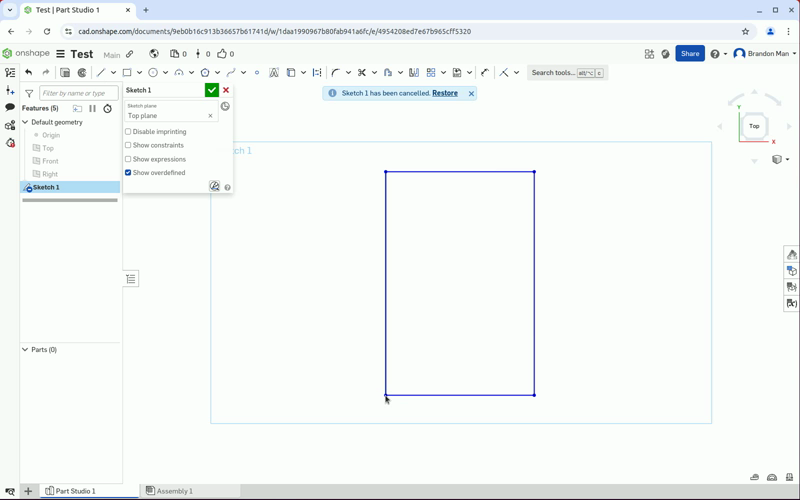
key(l)
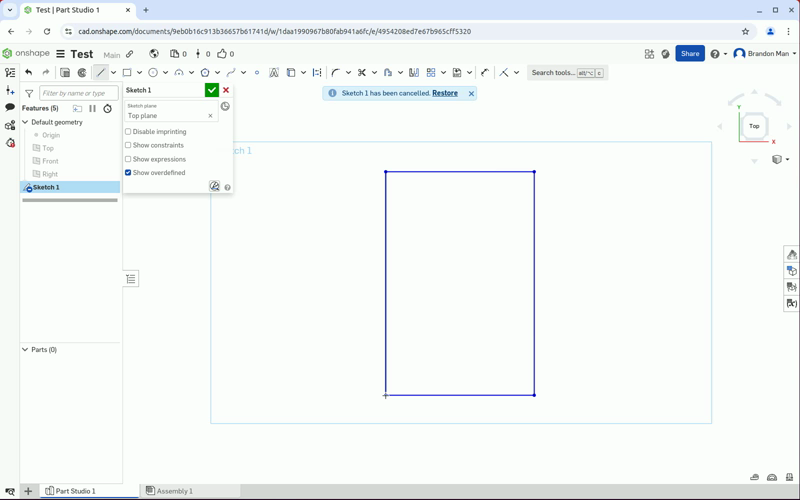
key_down(shift)
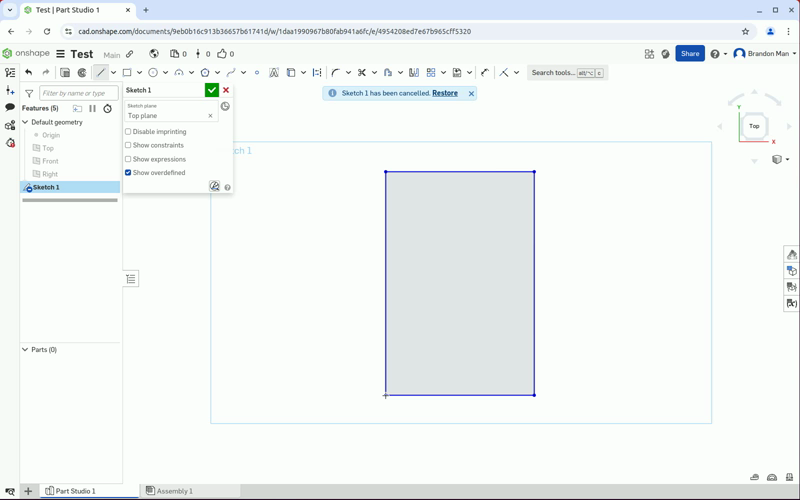
mouse_move(407, 367)
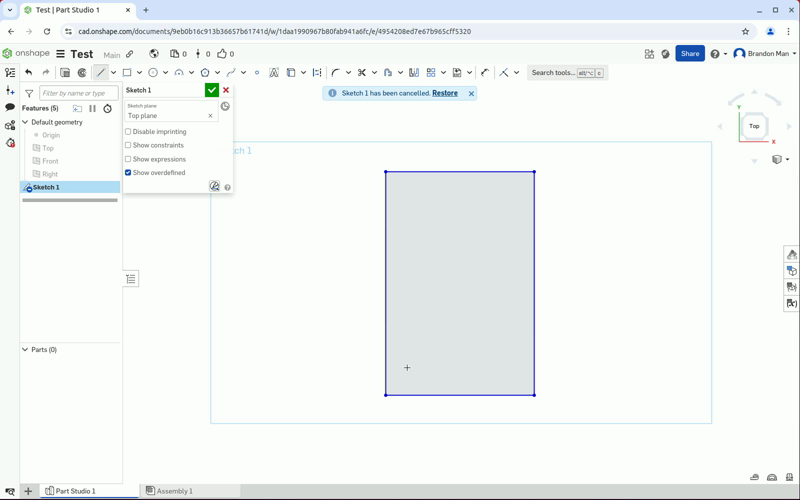
click(407, 367)
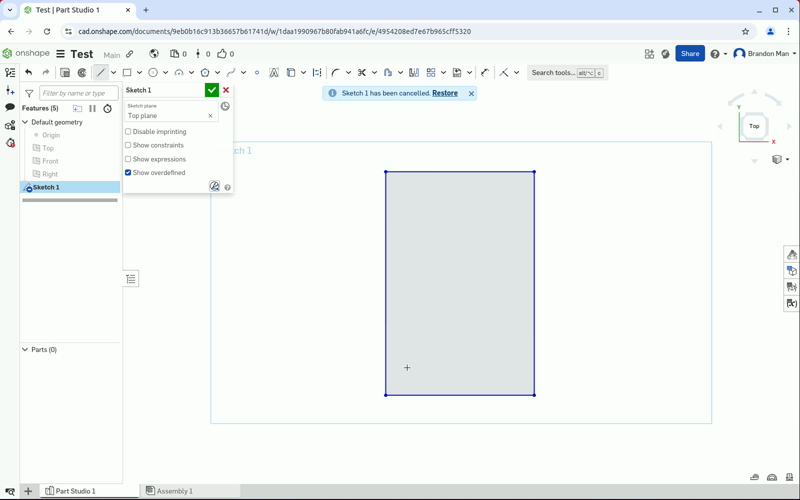
key_up(shift)
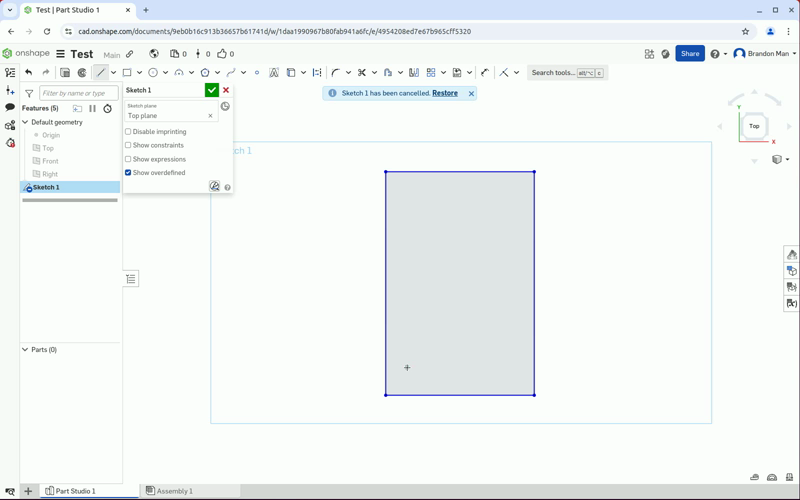
key_down(shift)
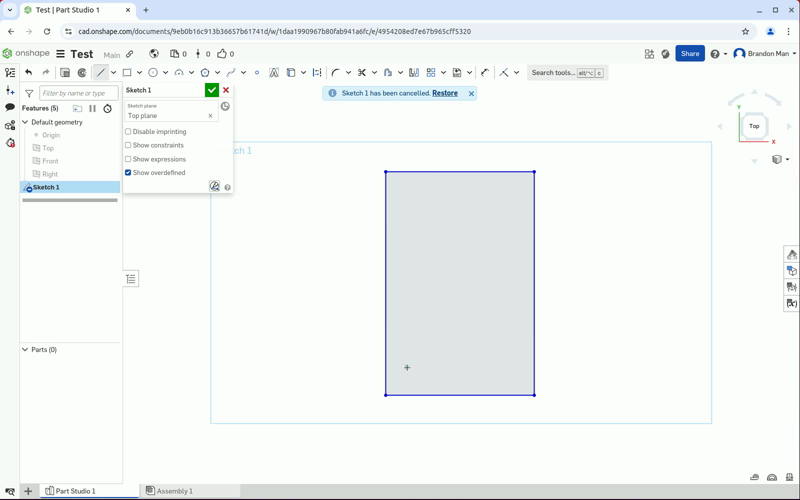
mouse_move(407, 282)
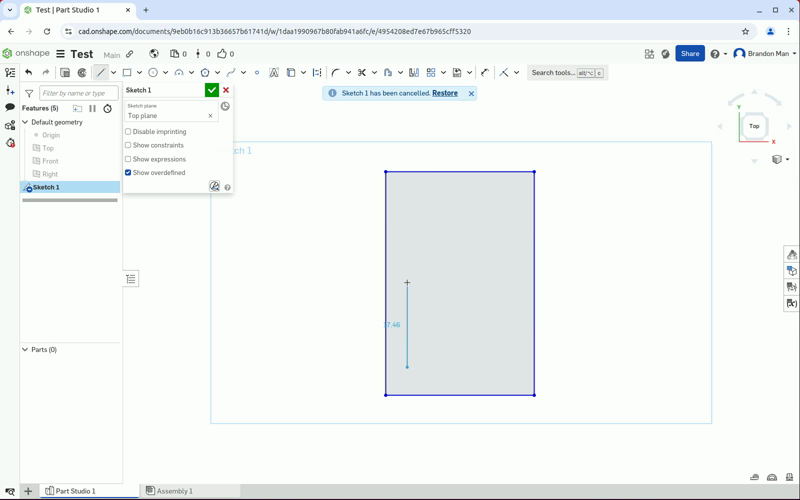
click(407, 282)
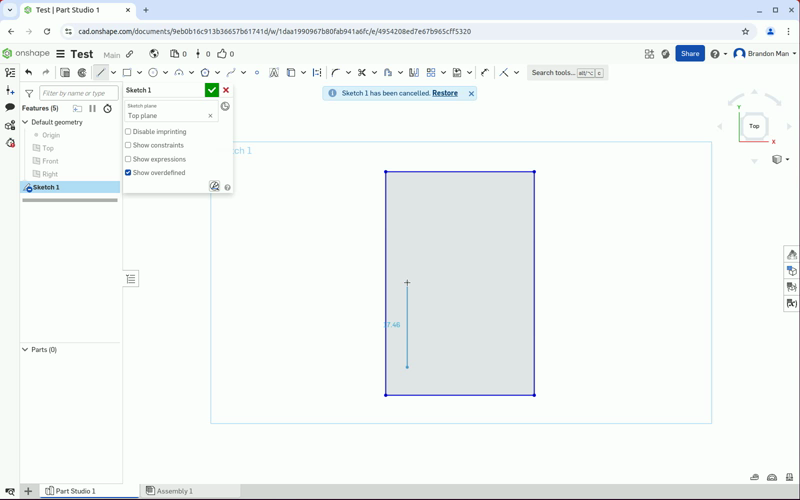
key_up(shift)
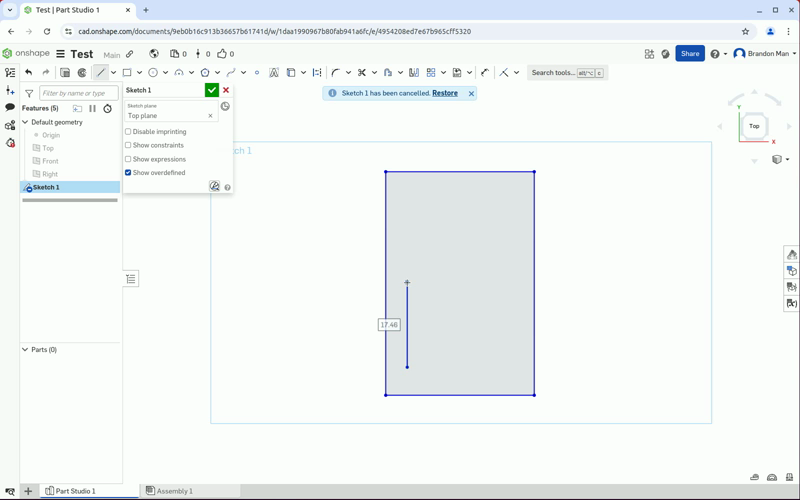
key_down(shift)
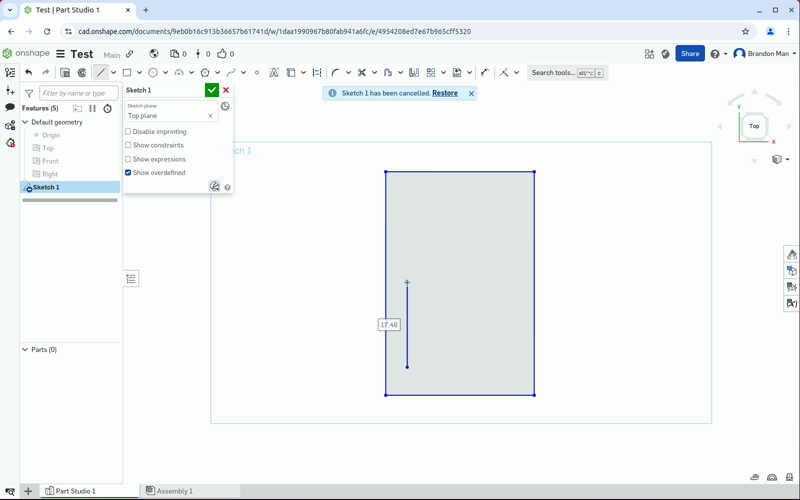
mouse_move(407, 199)
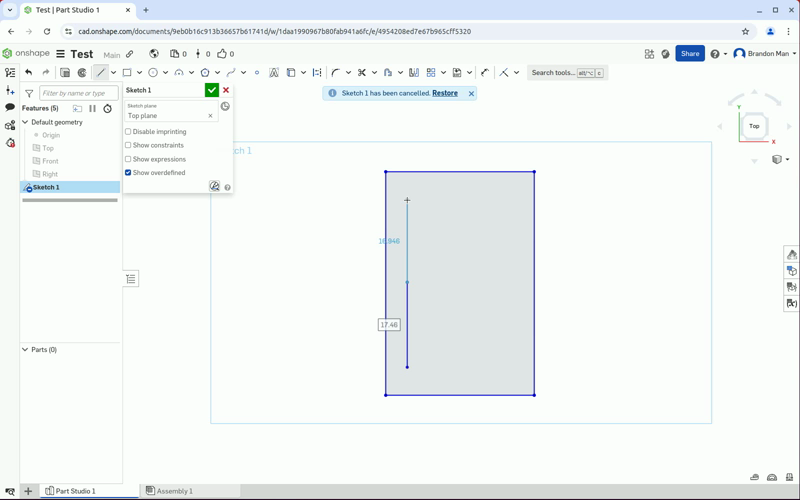
click(407, 199)
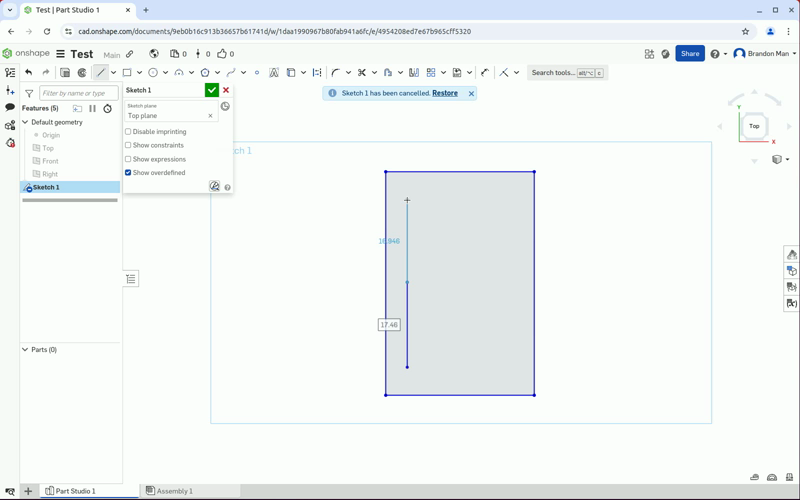
key_up(shift)
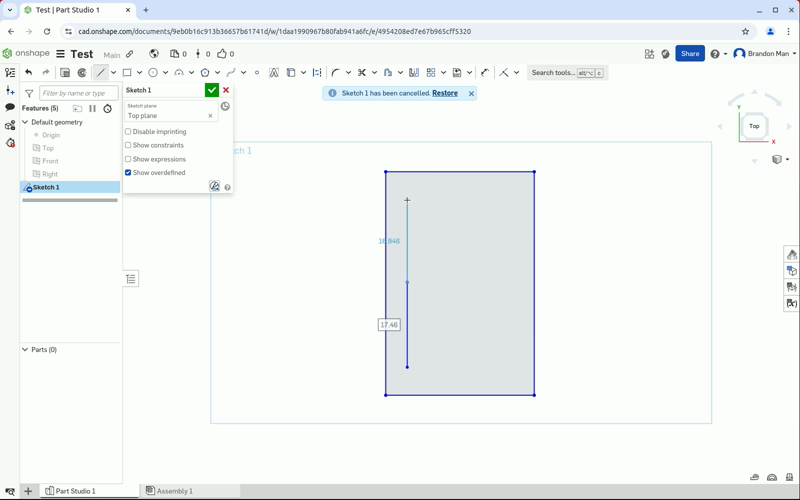
key(esc)
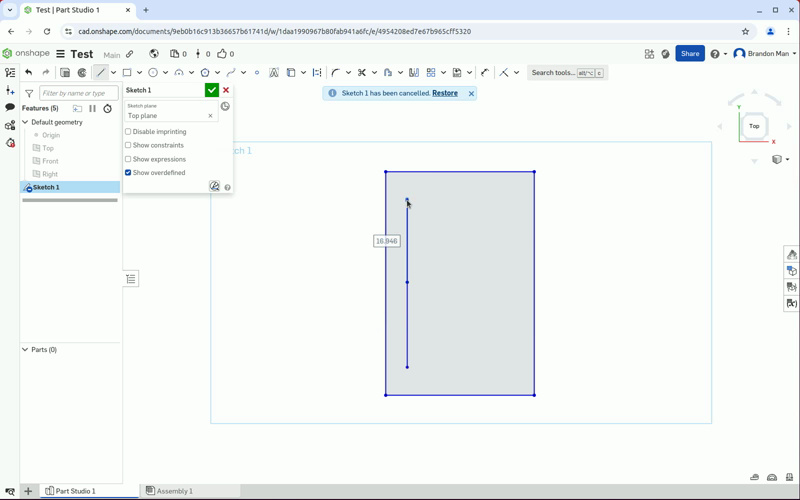
key(a)
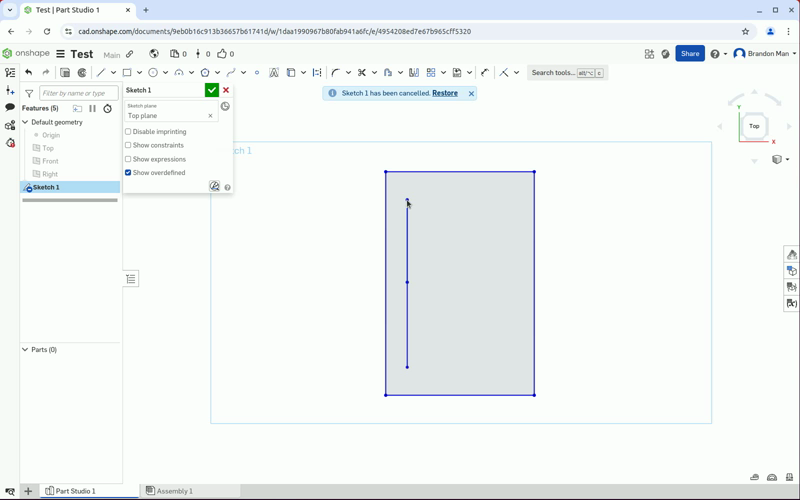
mouse_move(407, 199)
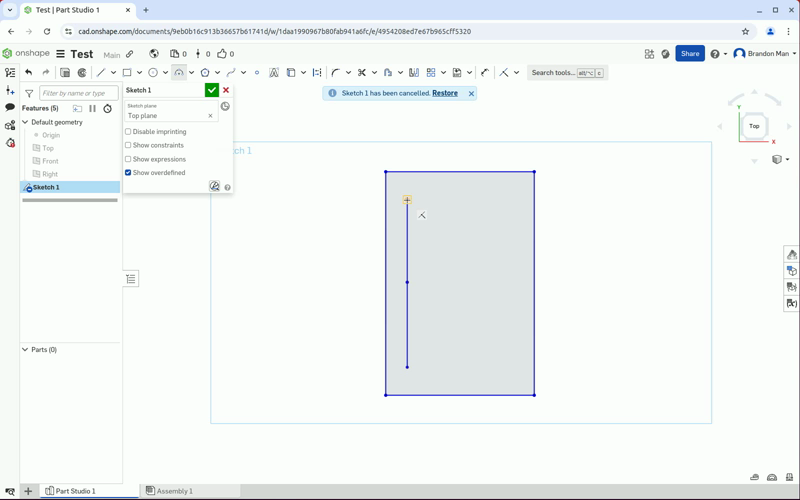
click(407, 199)
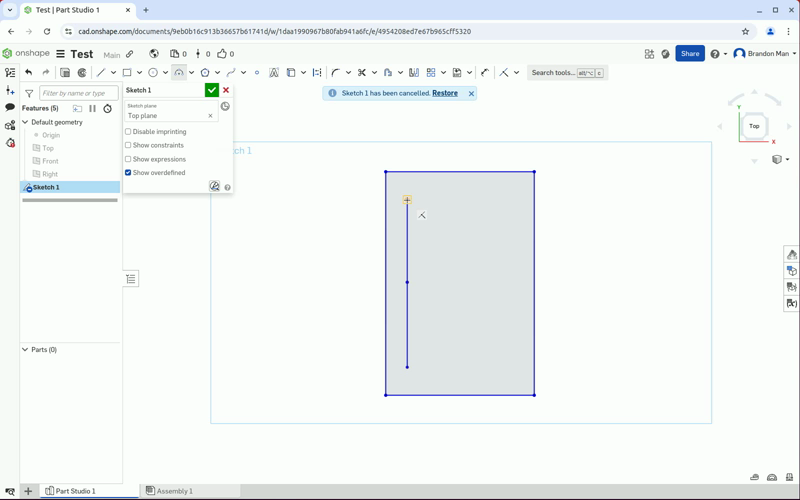
key_down(shift)
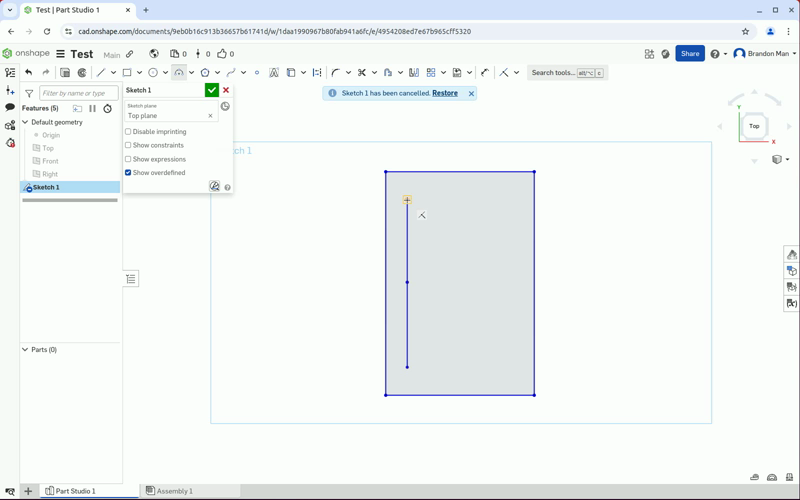
mouse_move(413, 192)
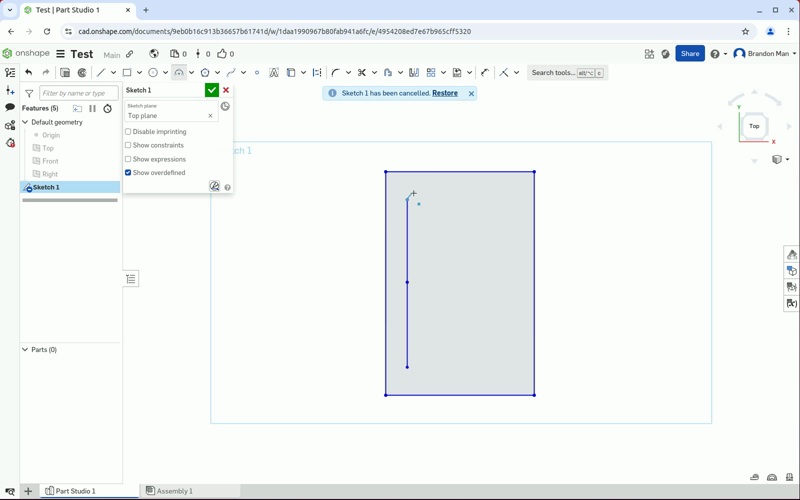
click(413, 192)
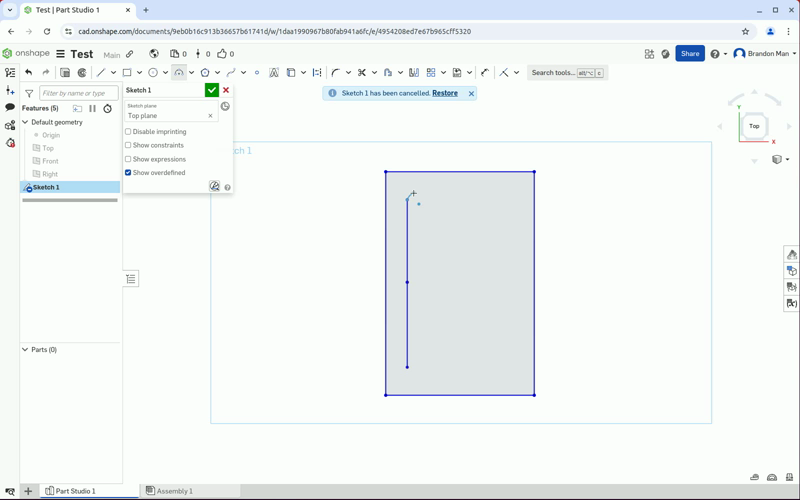
mouse_move(401, 187)
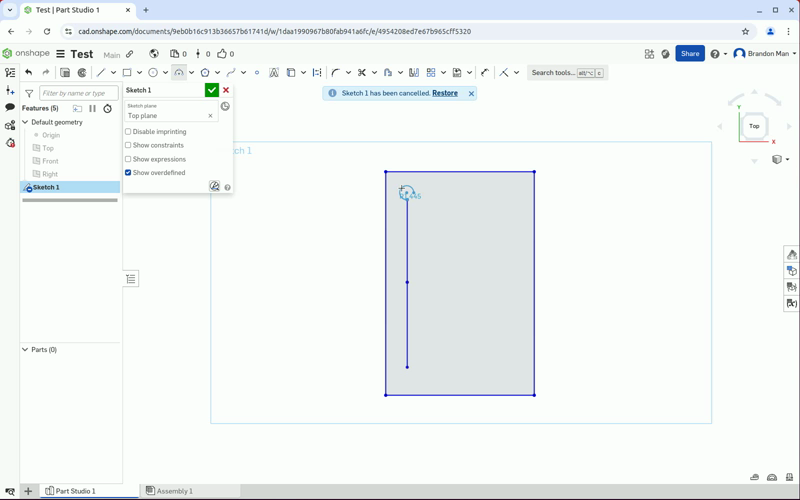
click(401, 187)
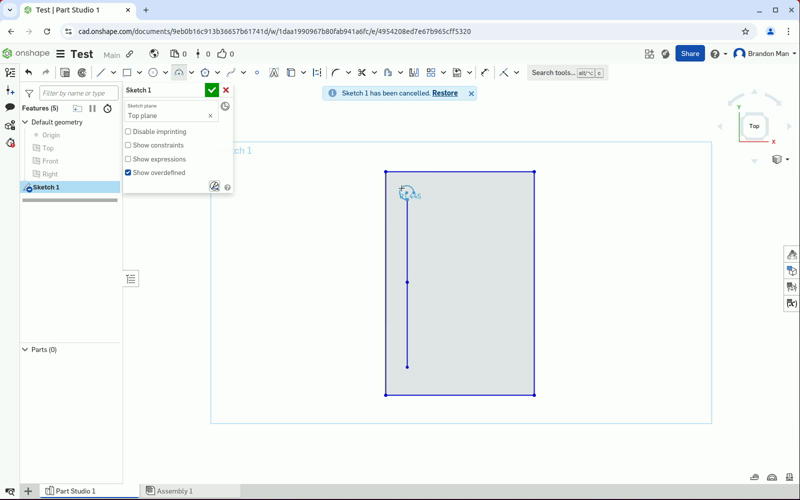
key_up(shift)
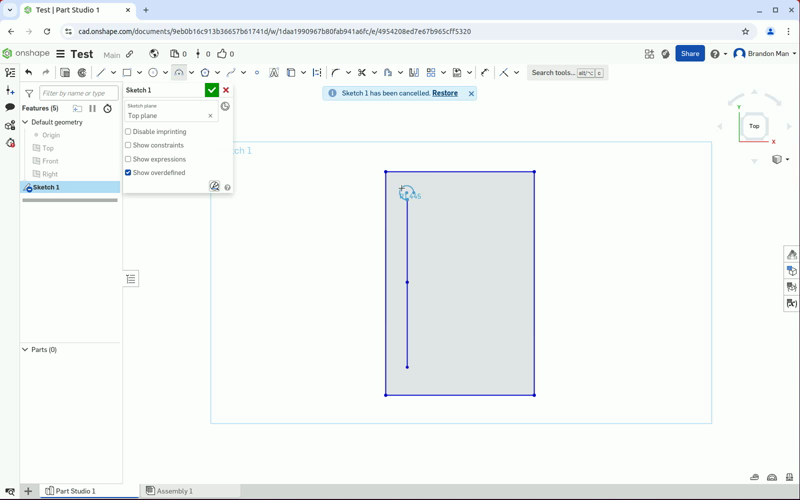
key(esc)
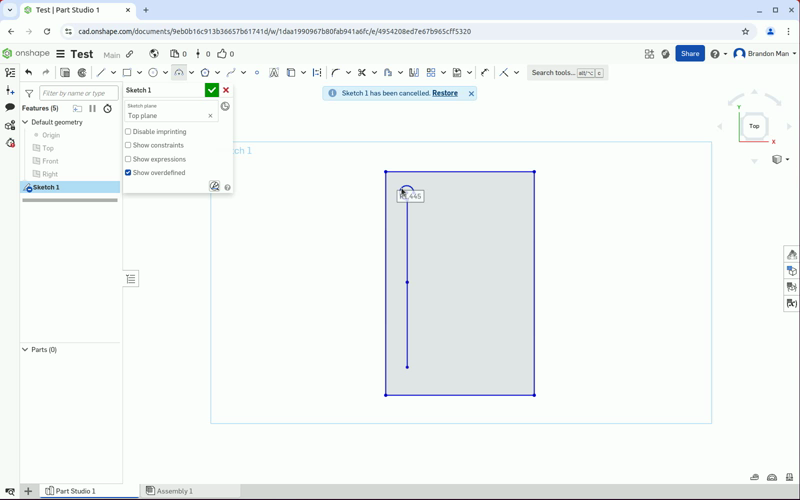
key(l)
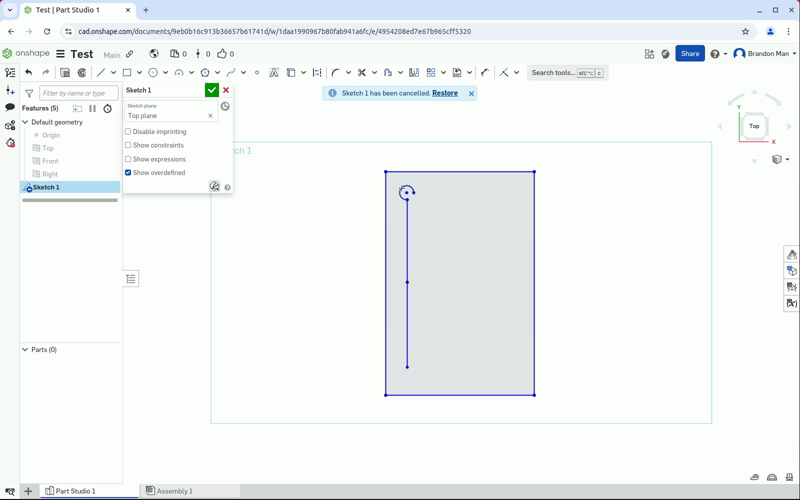
mouse_move(413, 192)
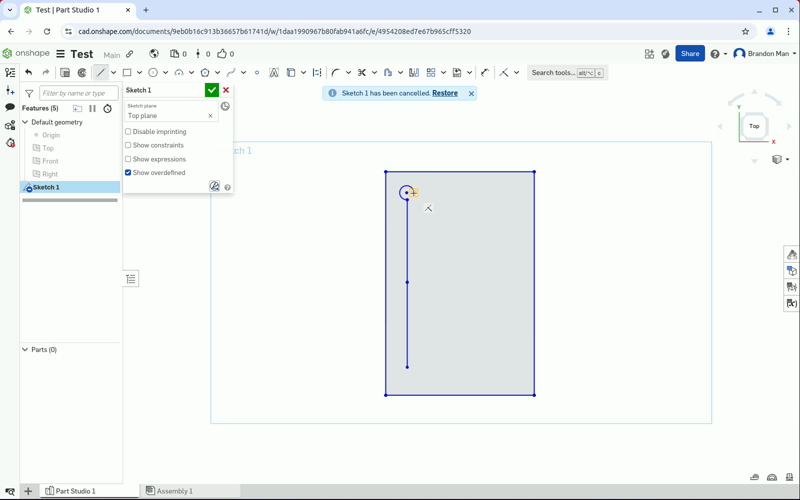
click(413, 192)
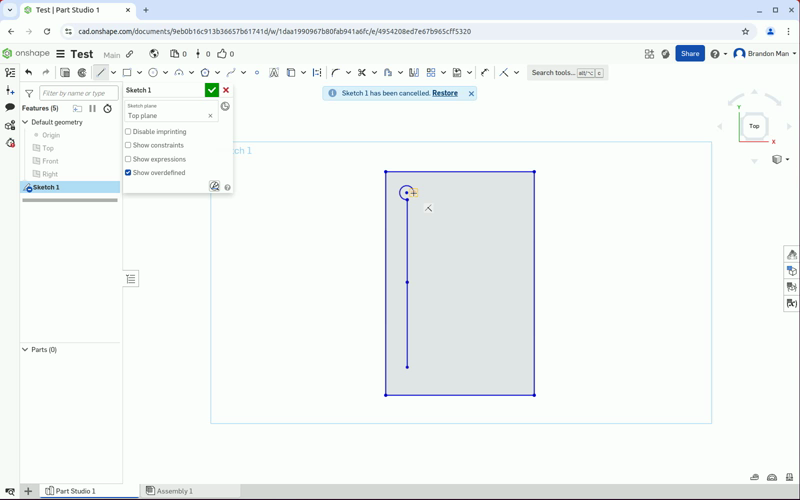
key_down(shift)
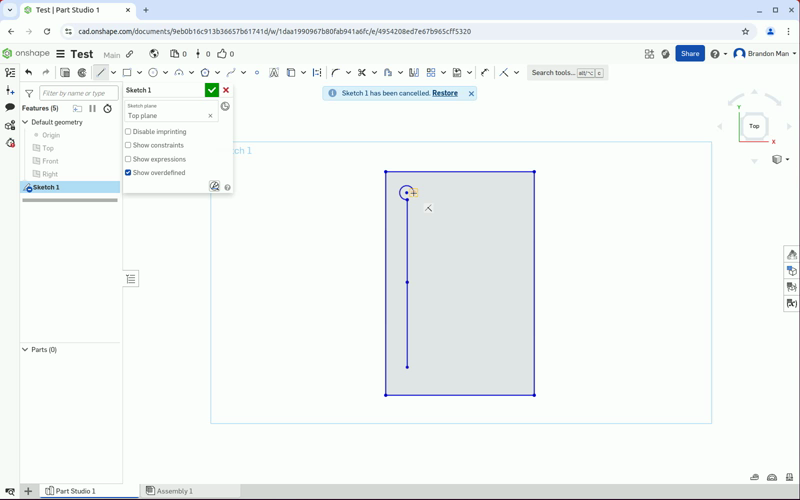
mouse_move(506, 192)
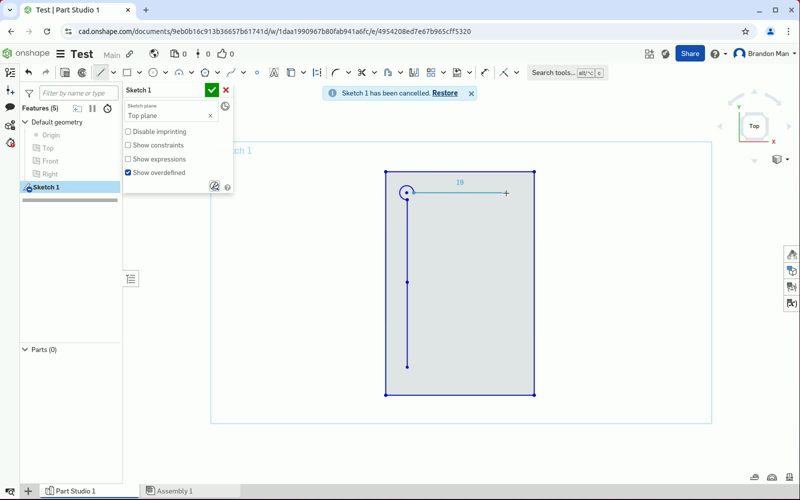
click(506, 192)
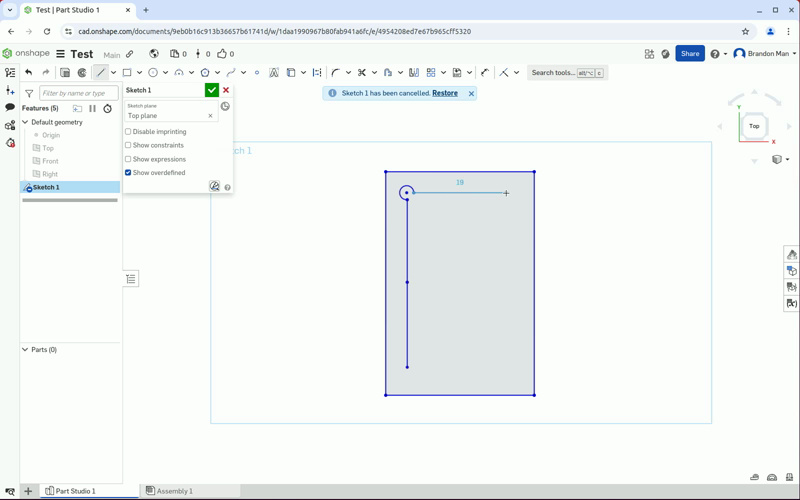
key_up(shift)
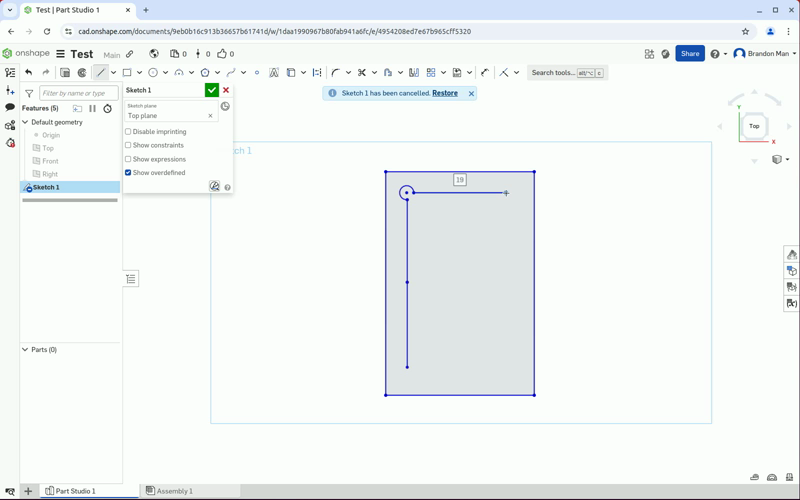
key(esc)
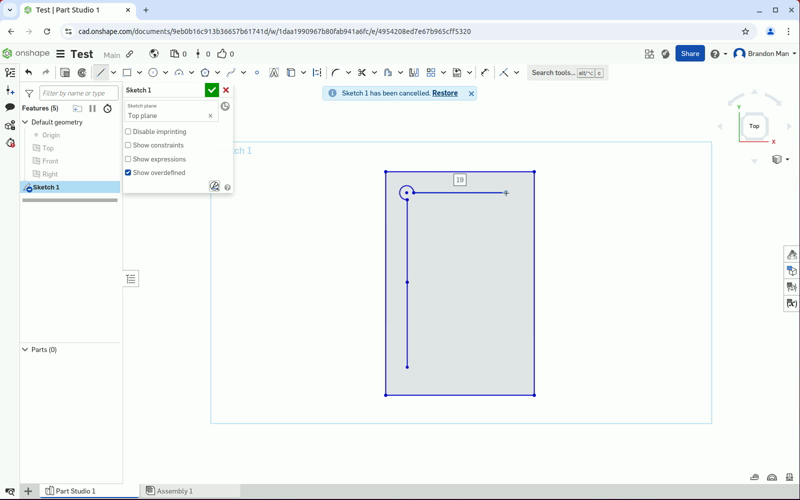
key(a)
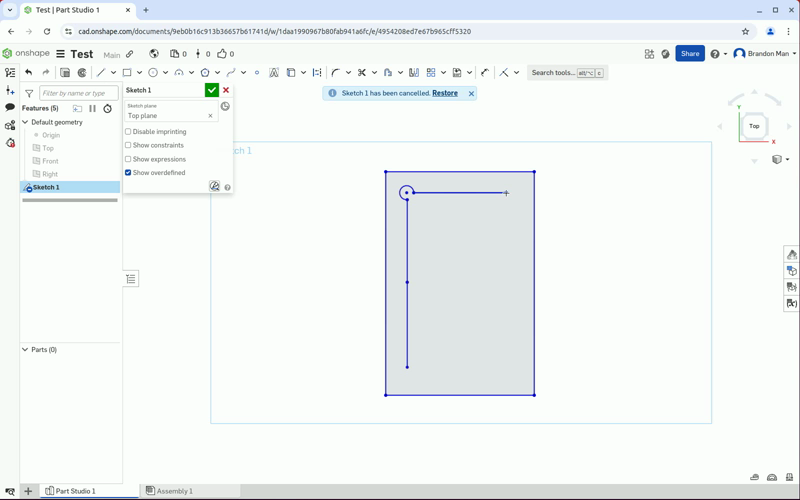
mouse_move(506, 192)
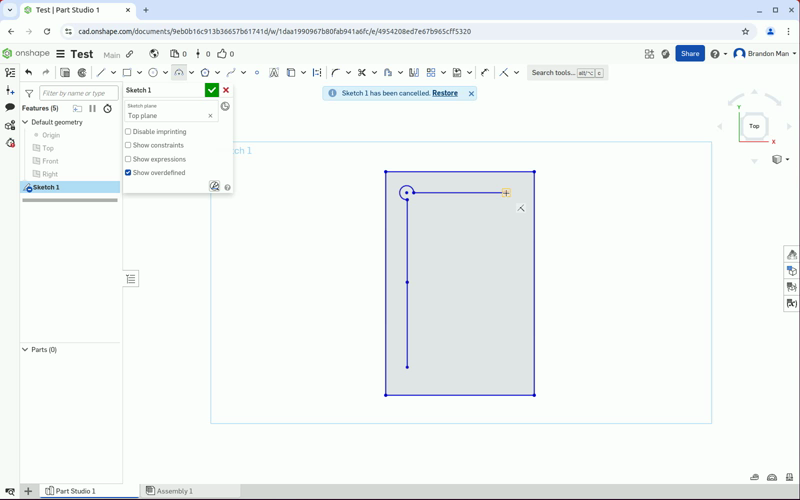
click(506, 192)
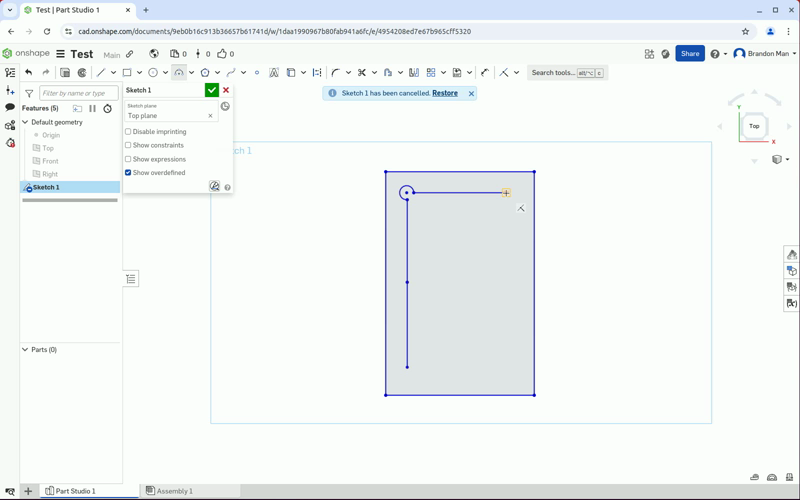
key_down(shift)
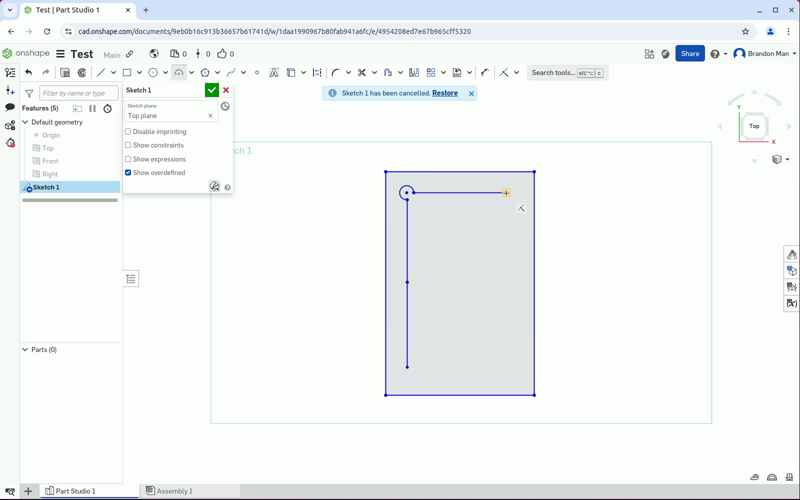
mouse_move(515, 199)
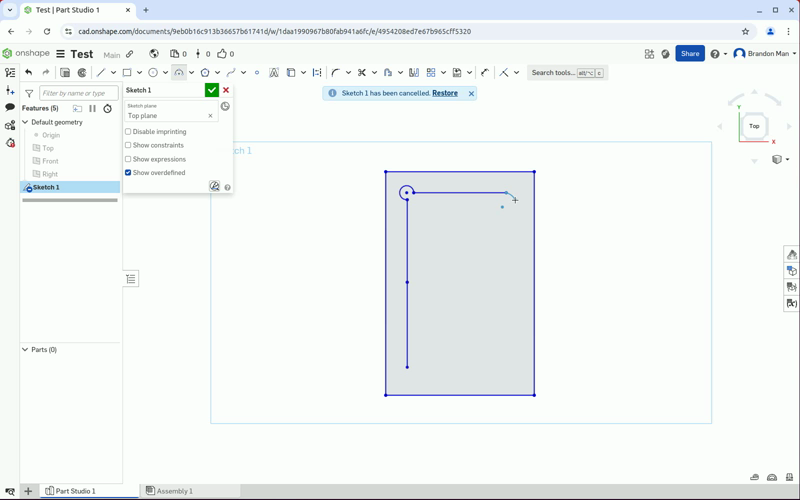
click(515, 199)
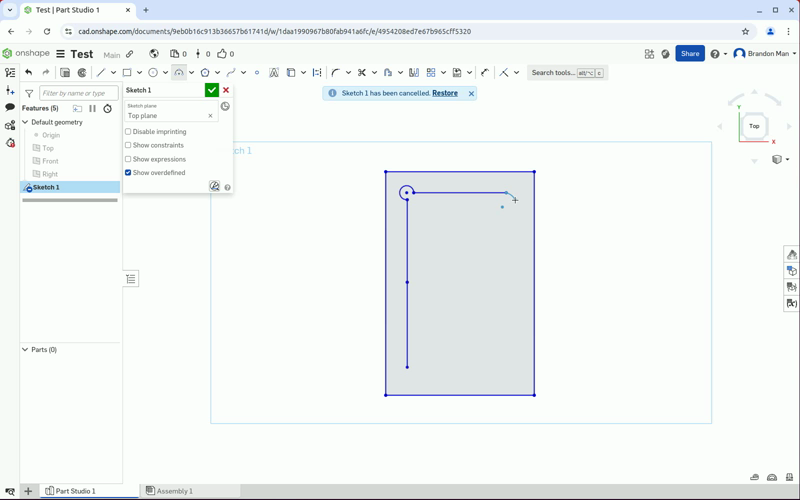
mouse_move(519, 184)
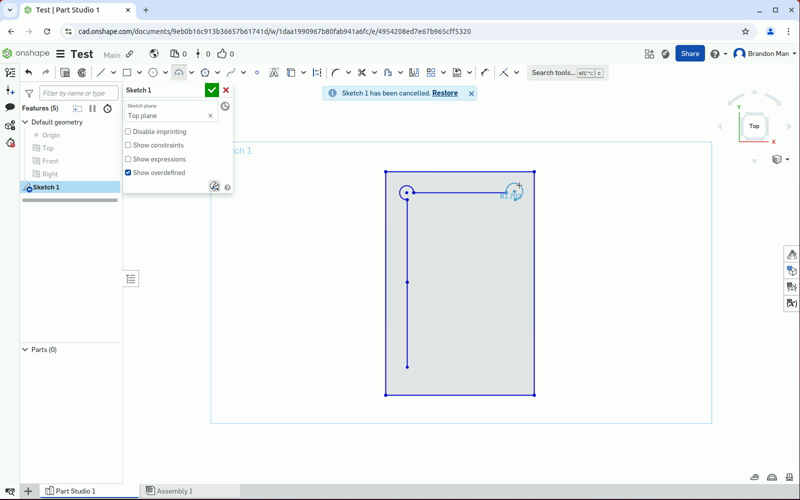
click(519, 184)
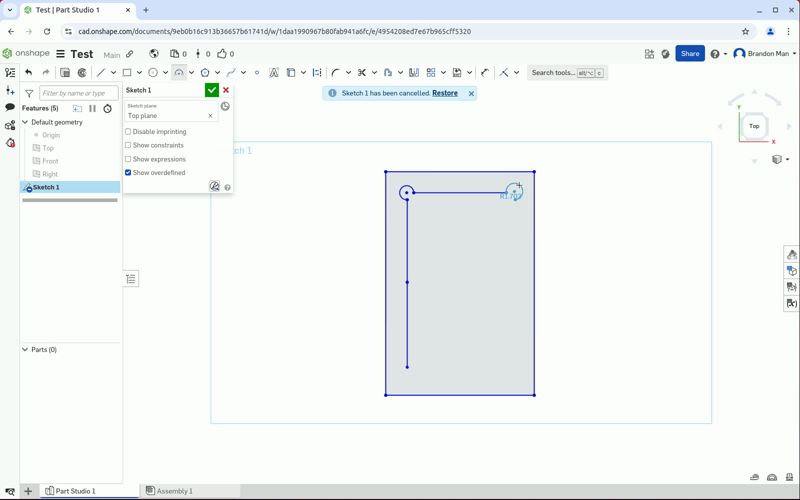
key_up(shift)
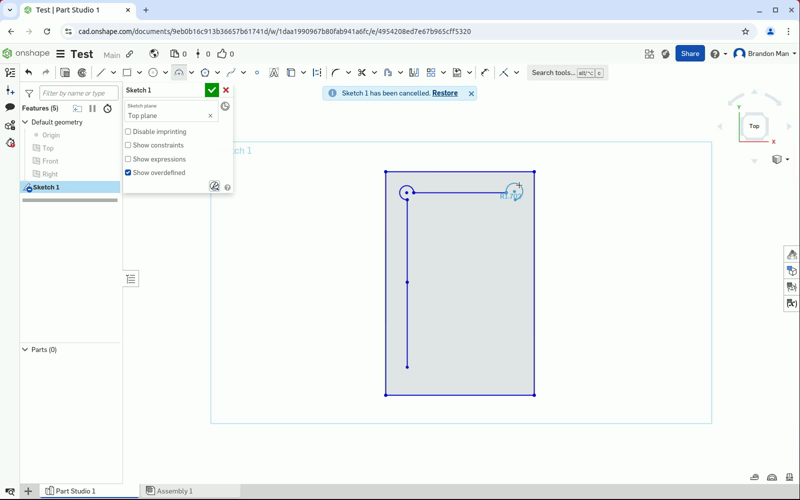
key(esc)
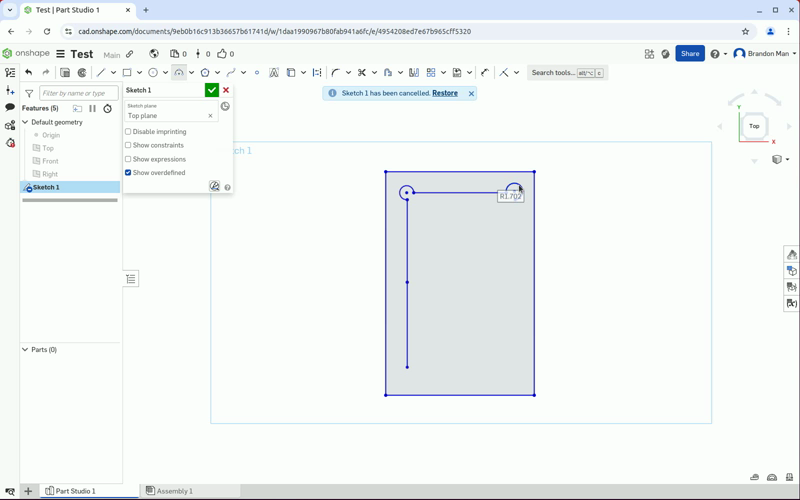
key(l)
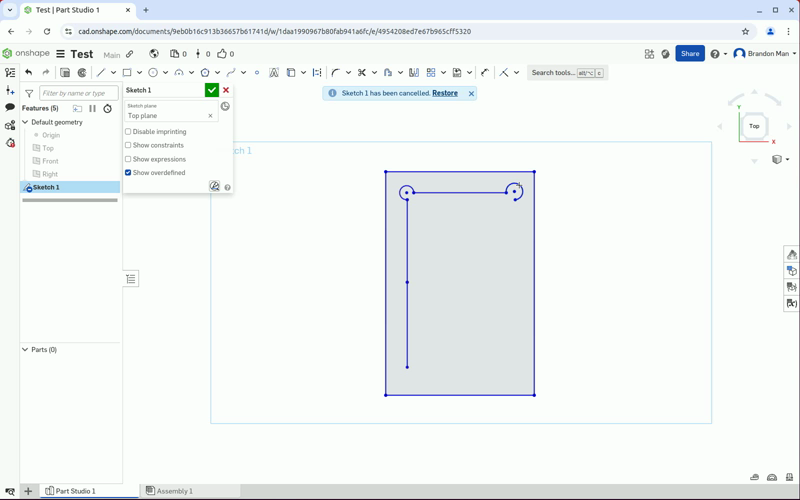
mouse_move(515, 199)
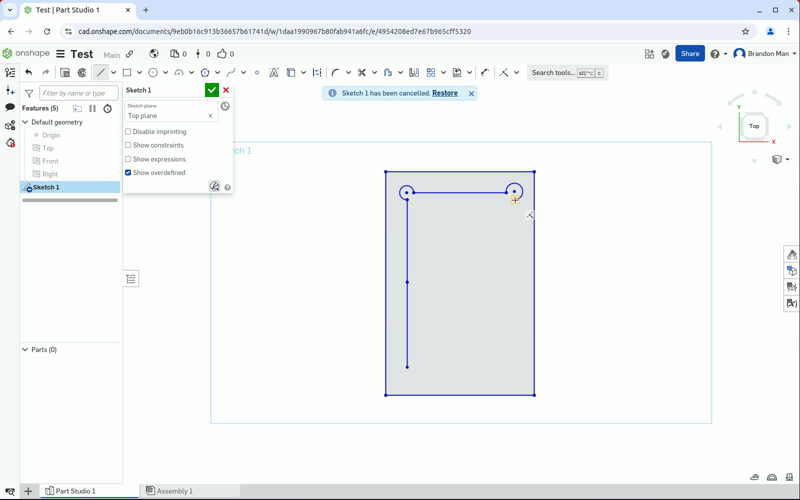
click(515, 199)
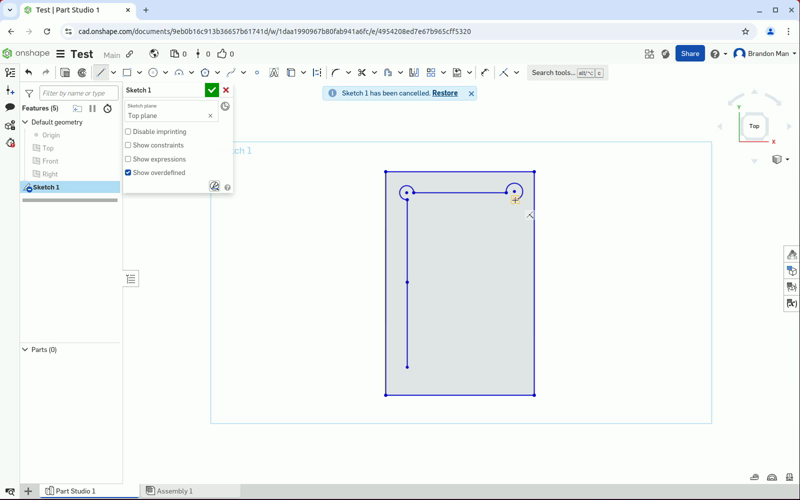
key_down(shift)
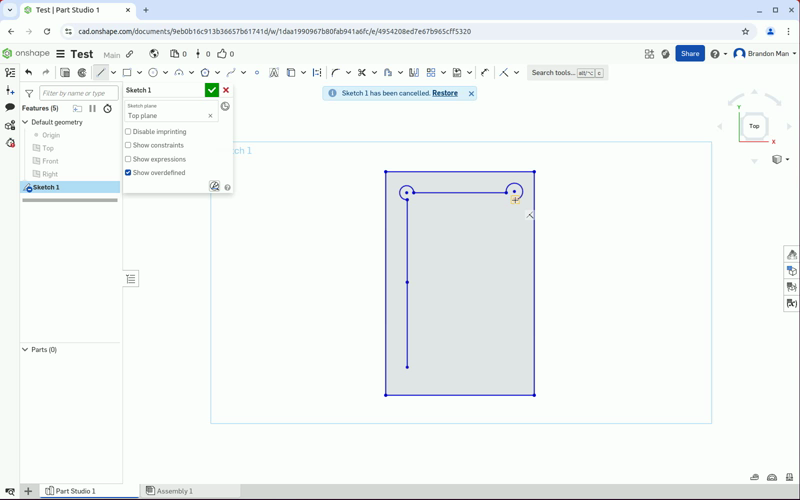
mouse_move(515, 282)
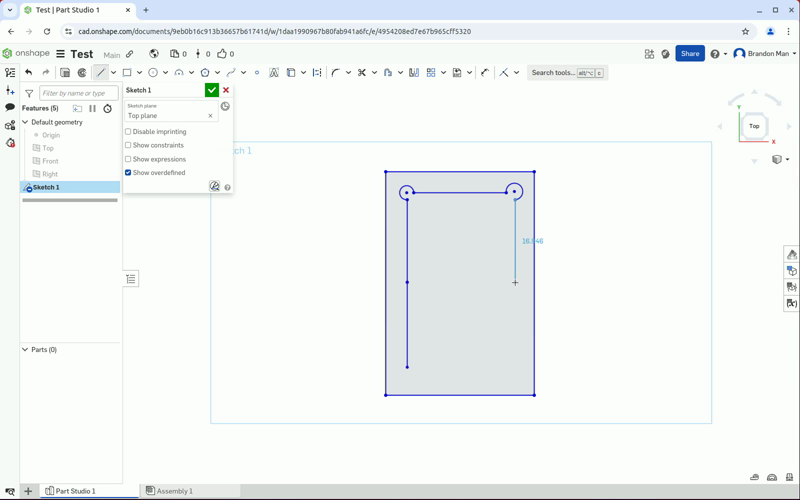
click(515, 282)
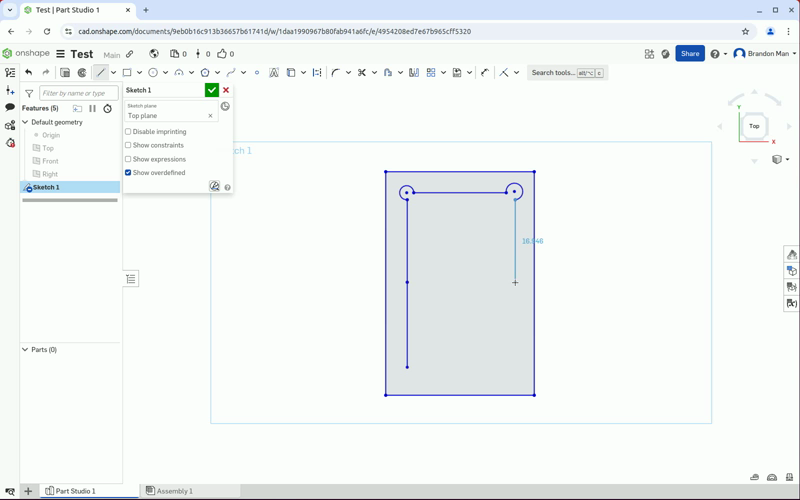
key_up(shift)
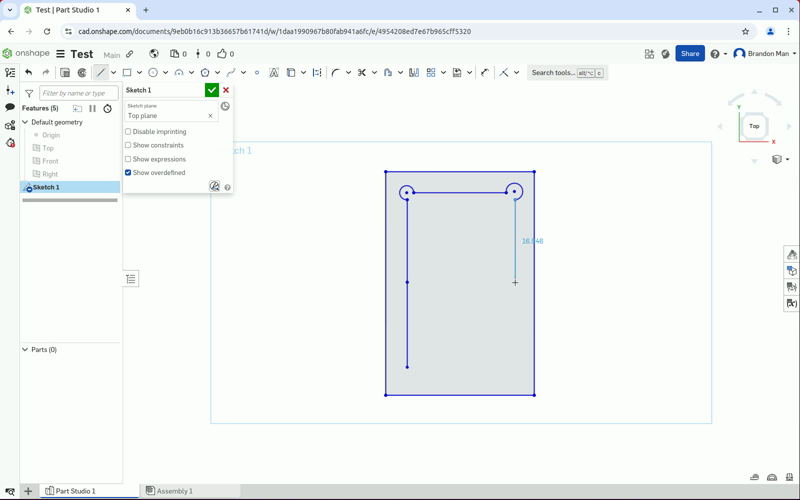
key_down(shift)
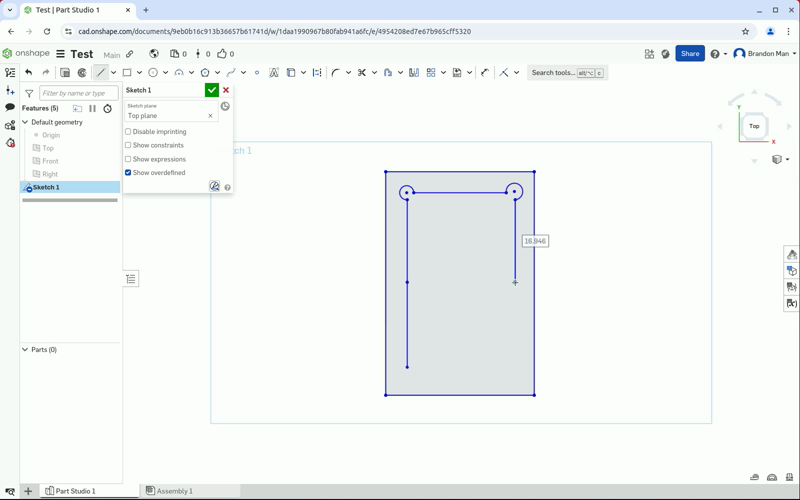
mouse_move(515, 367)
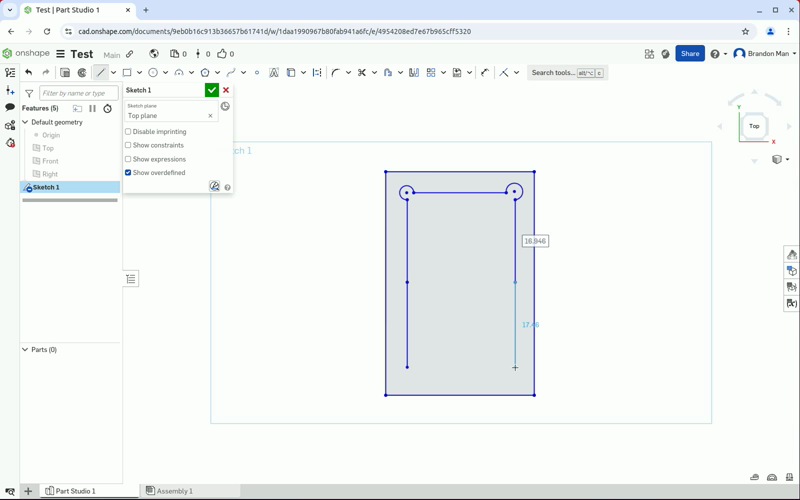
click(515, 367)
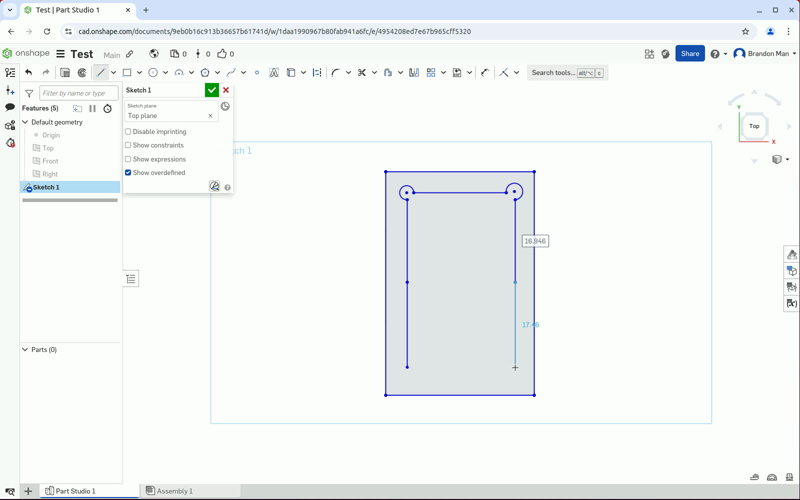
key_up(shift)
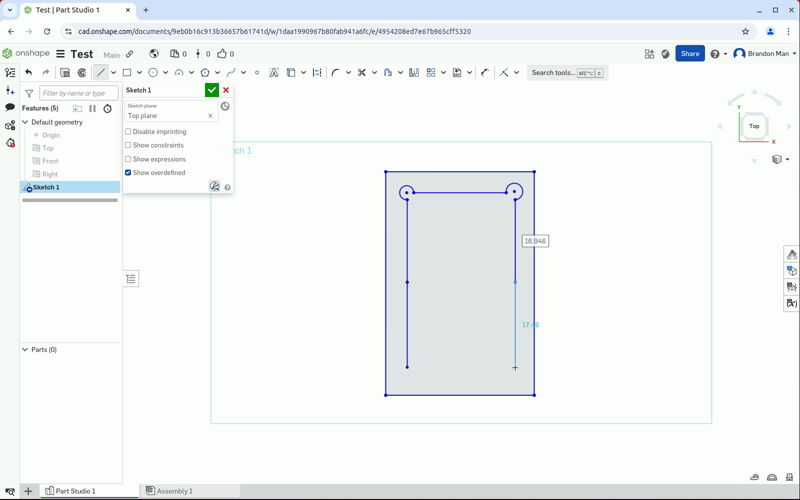
key(esc)
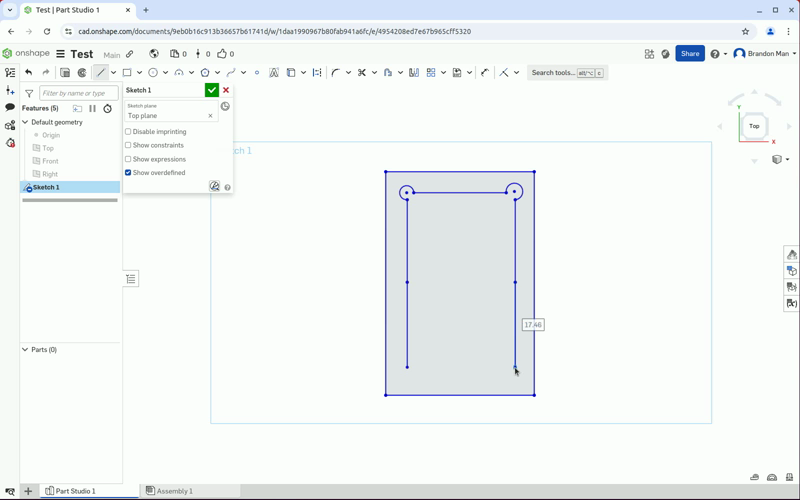
key(a)
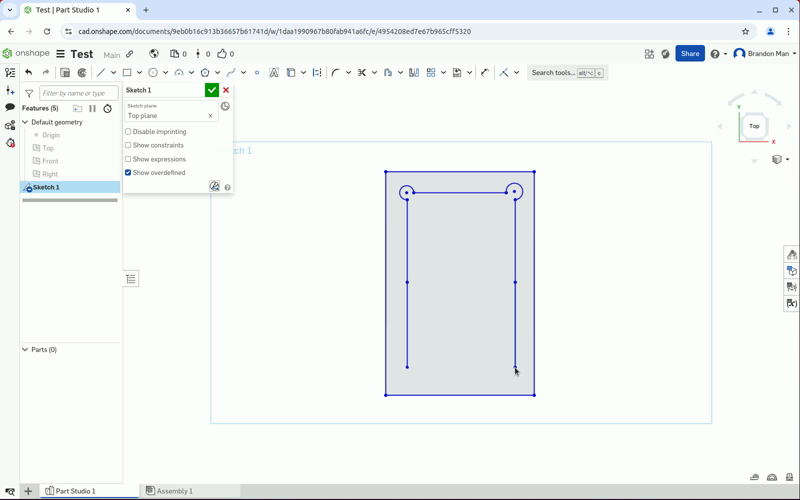
mouse_move(515, 367)
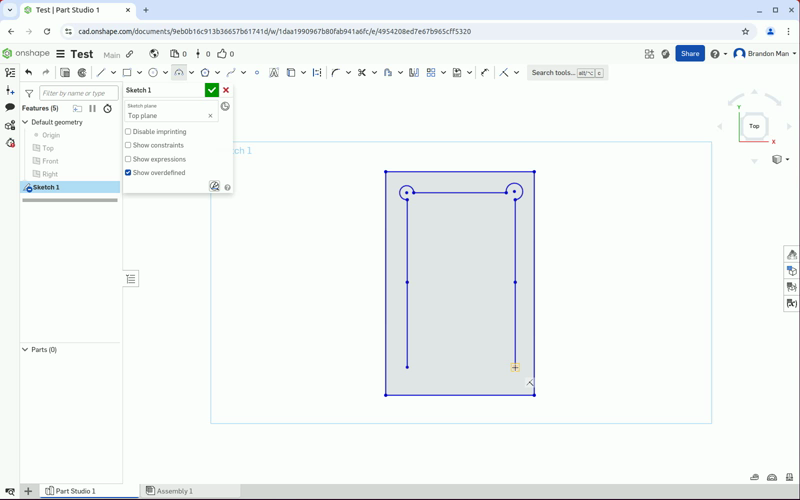
click(515, 367)
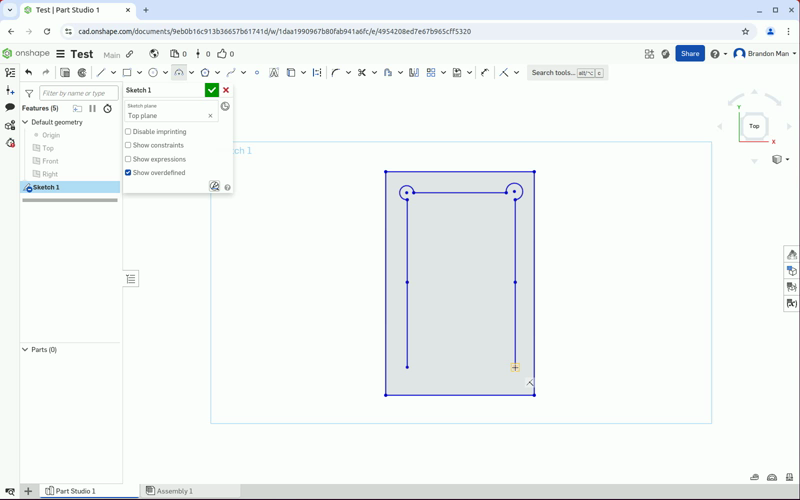
key_down(shift)
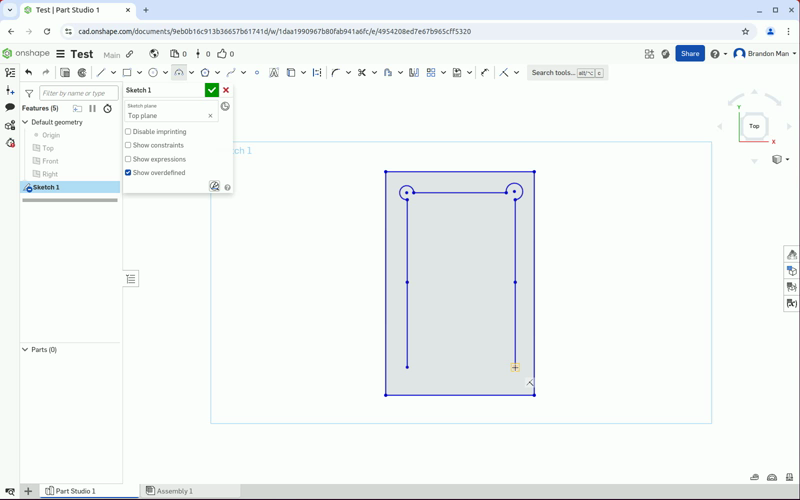
mouse_move(506, 374)
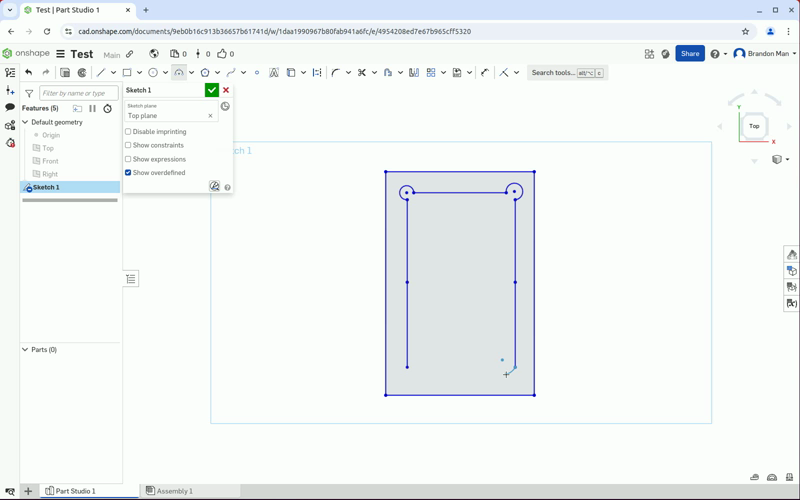
click(506, 374)
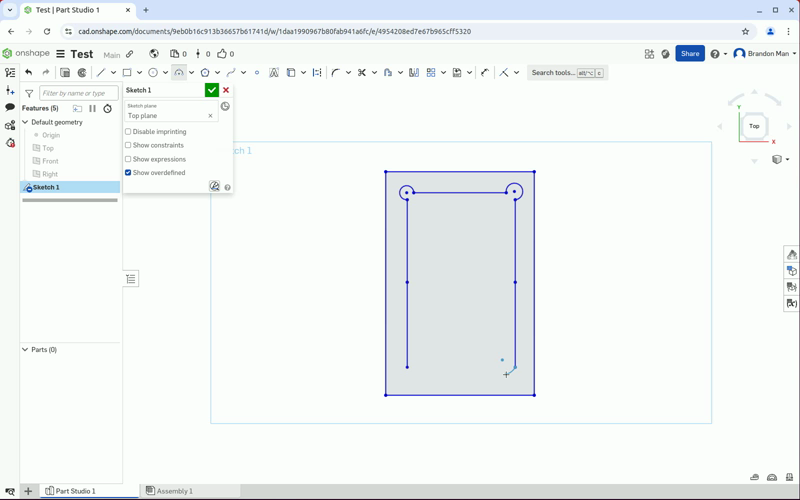
mouse_move(519, 381)
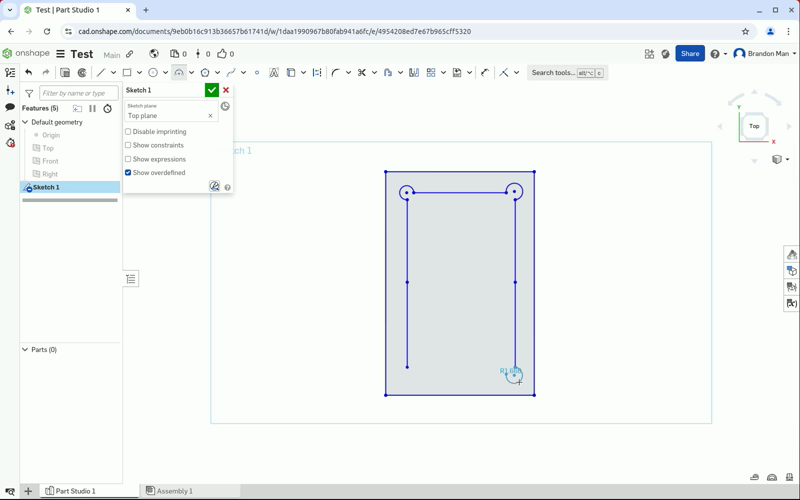
click(519, 381)
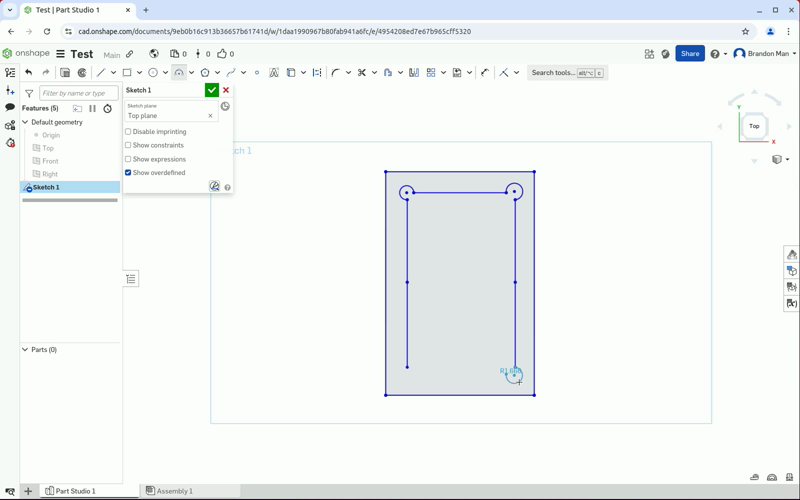
key_up(shift)
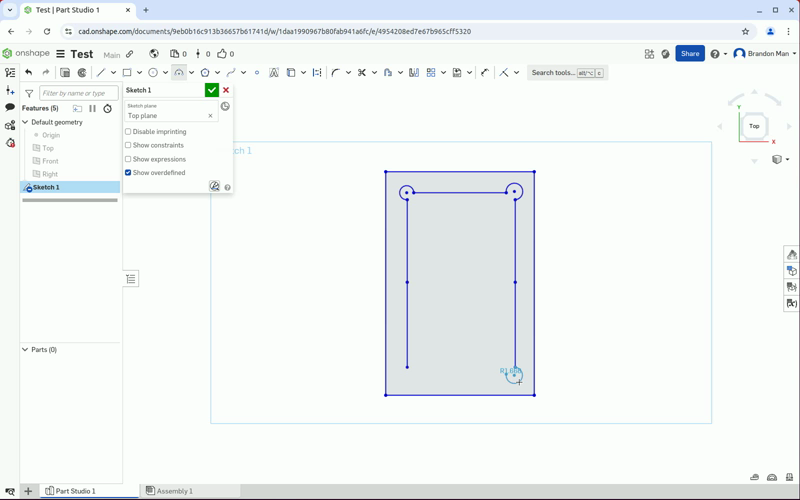
key(esc)
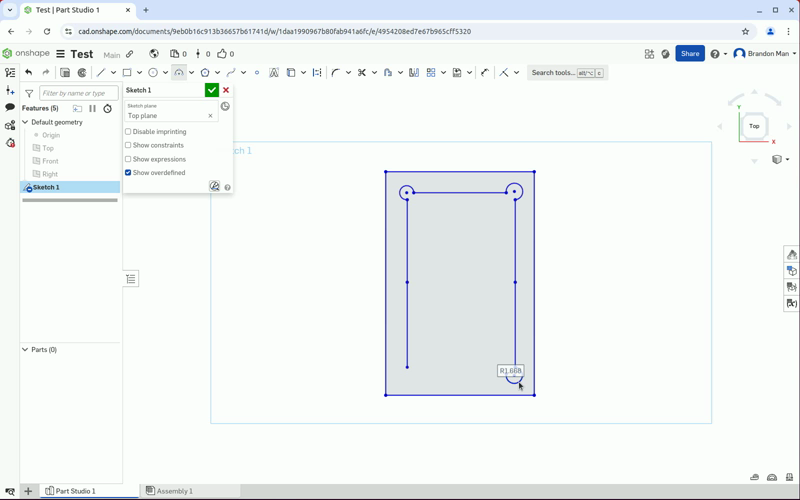
key(l)
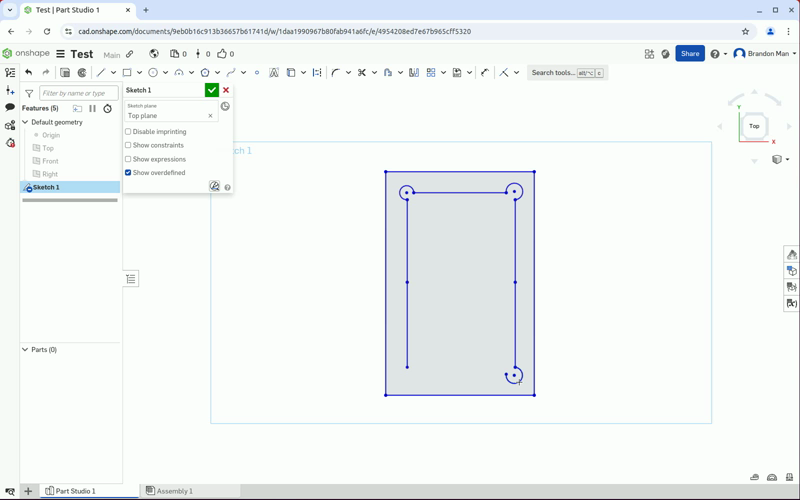
mouse_move(506, 374)
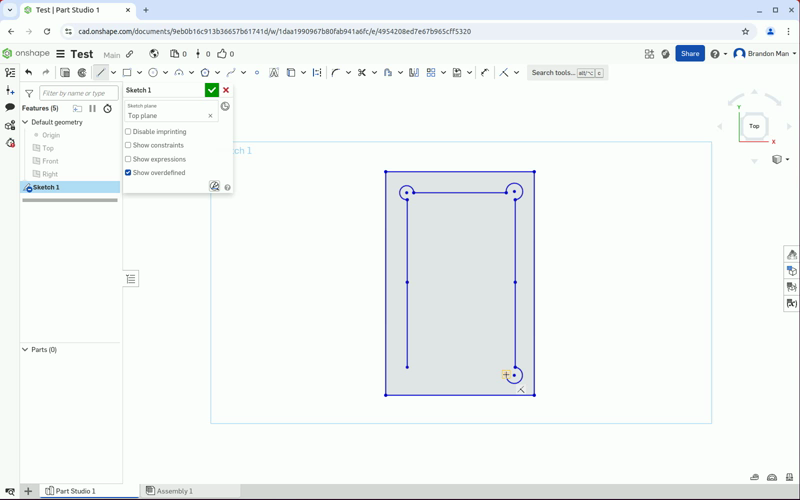
click(506, 374)
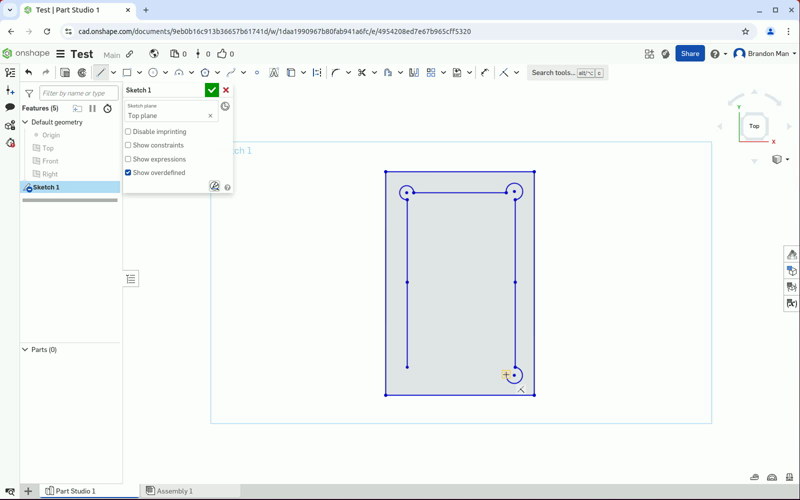
key_down(shift)
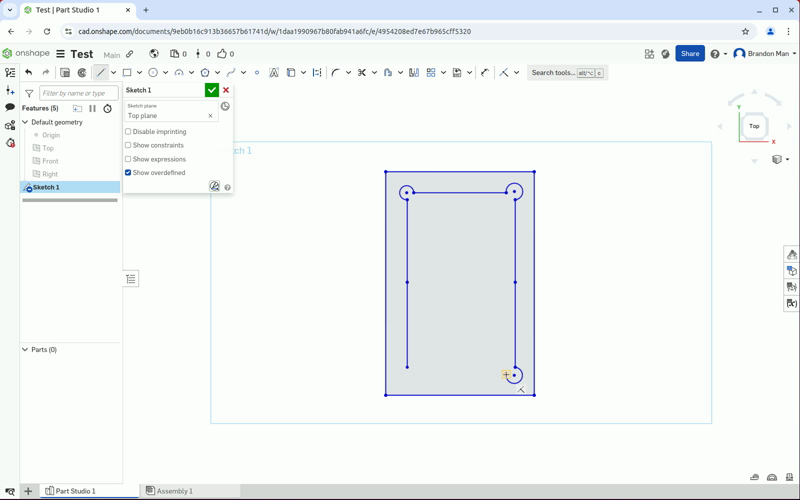
mouse_move(536, 374)
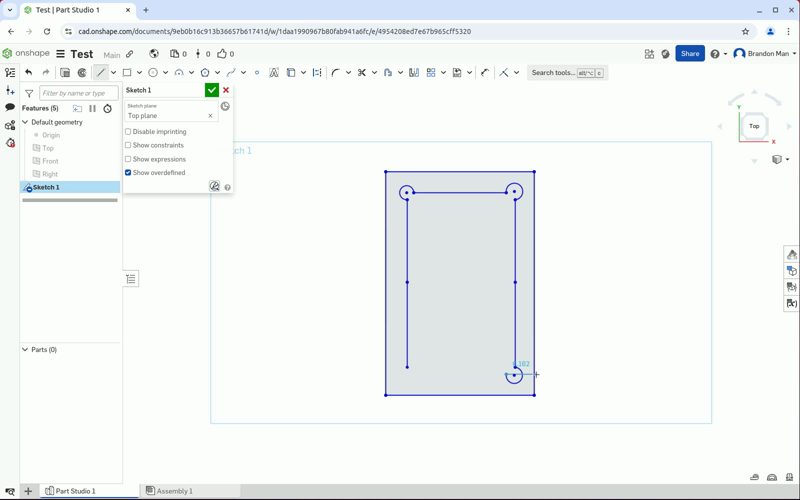
mouse_move(487, 374)
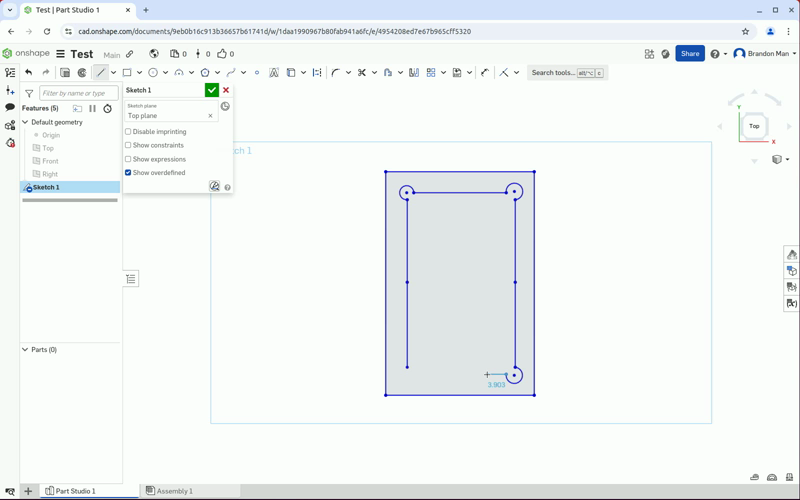
click(487, 374)
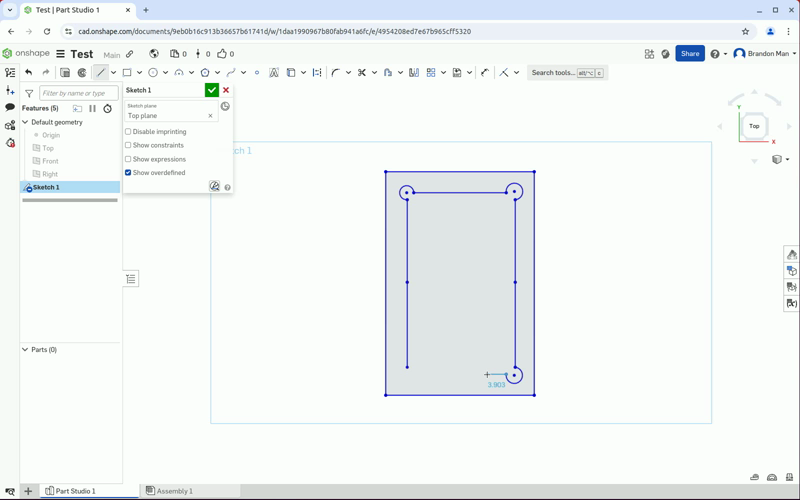
key_up(shift)
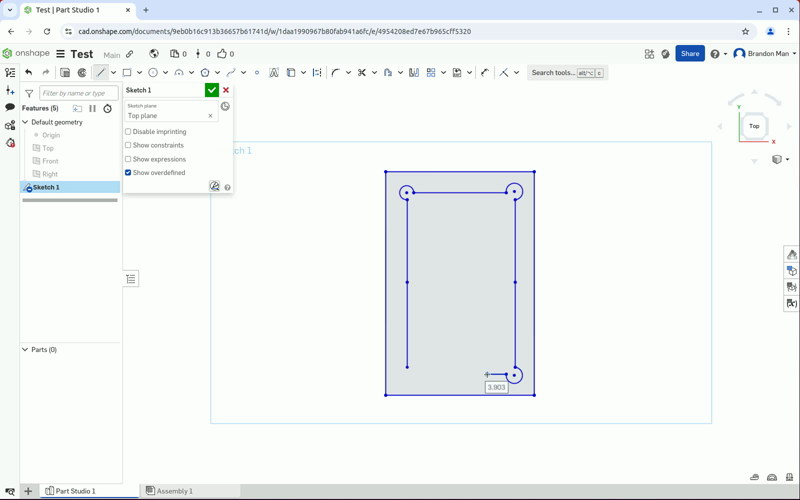
key(esc)
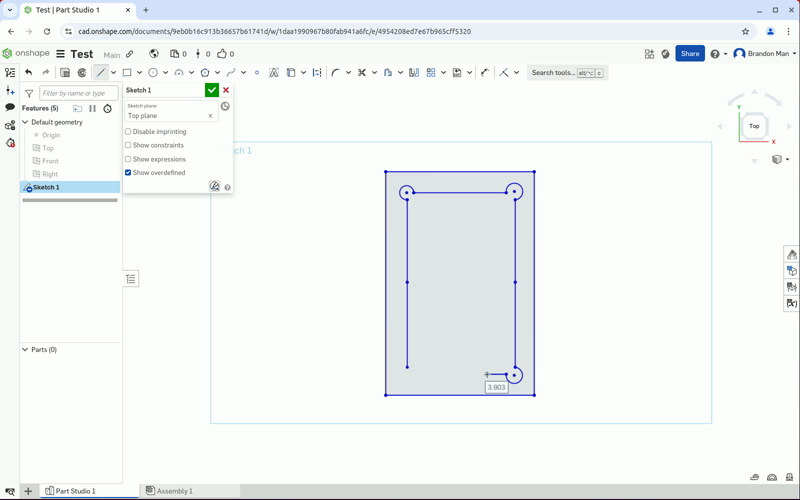
key(a)
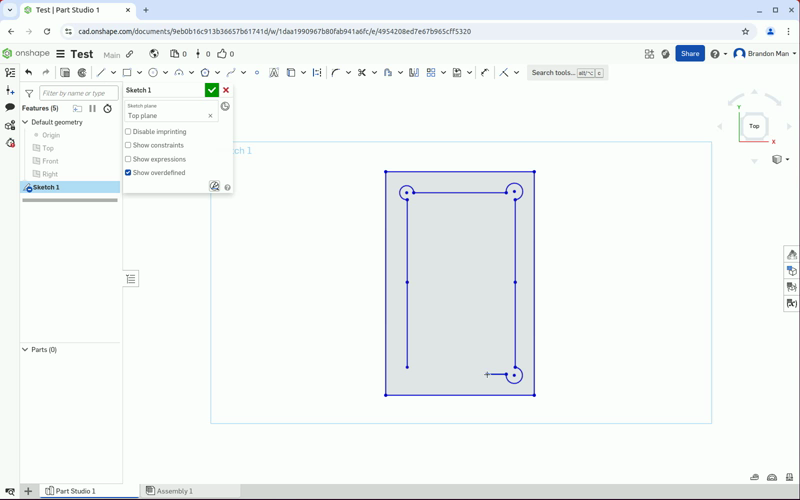
mouse_move(487, 374)
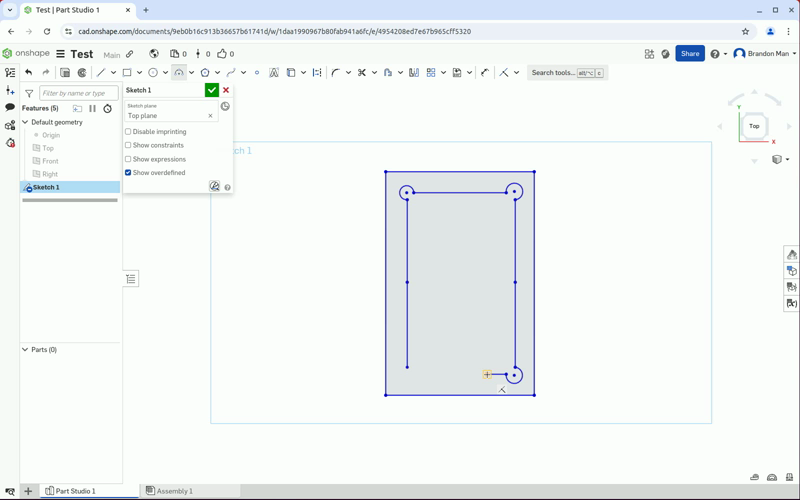
click(487, 374)
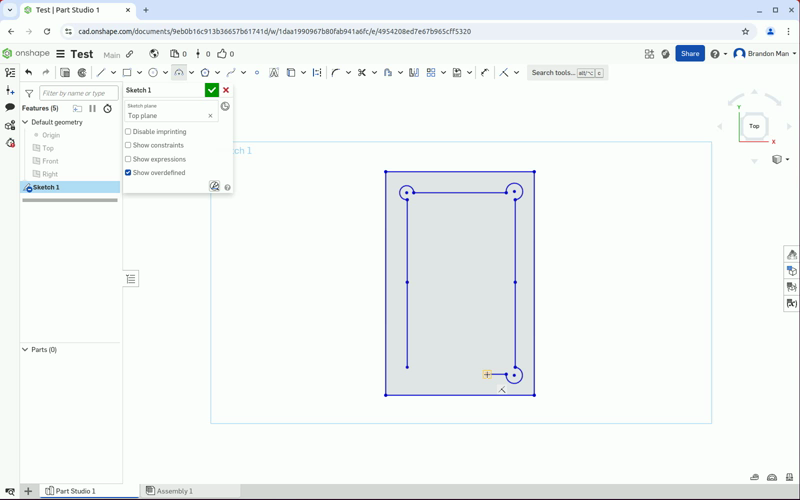
key_down(shift)
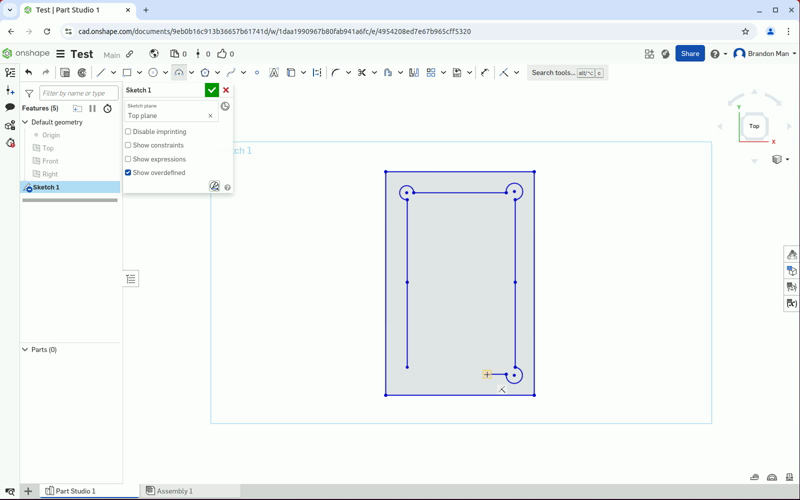
mouse_move(432, 374)
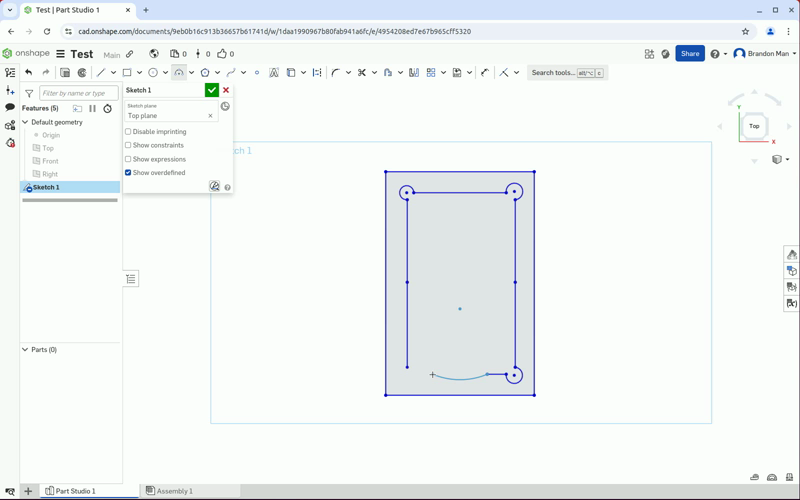
click(432, 374)
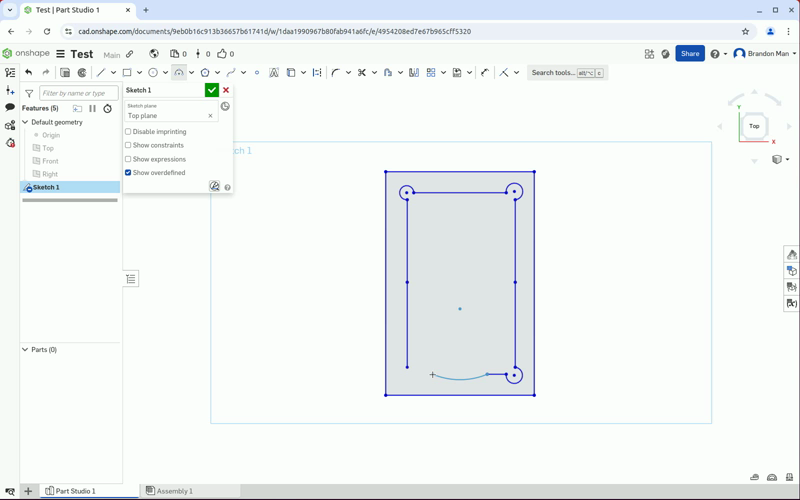
mouse_move(459, 383)
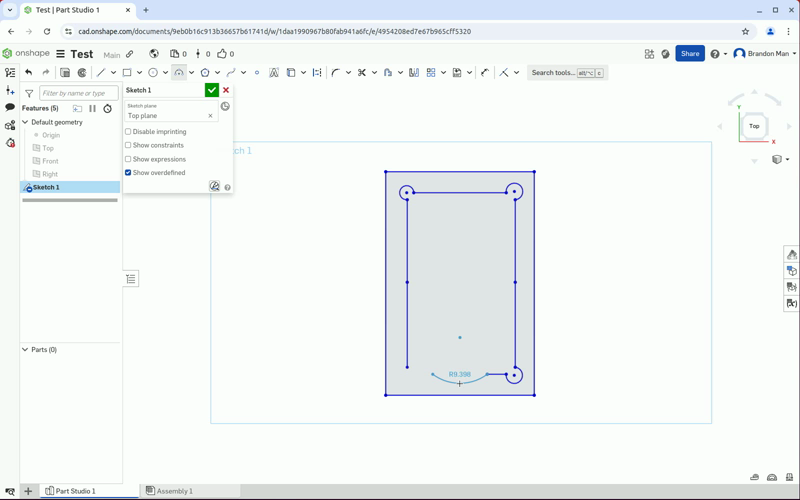
click(459, 383)
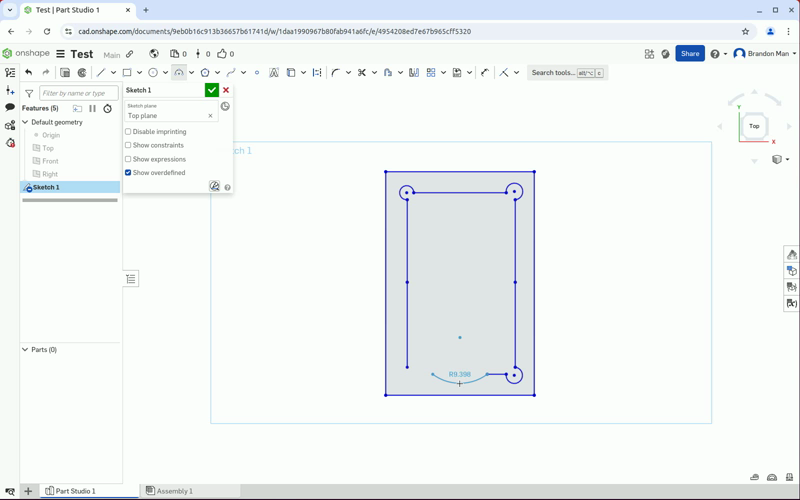
key_up(shift)
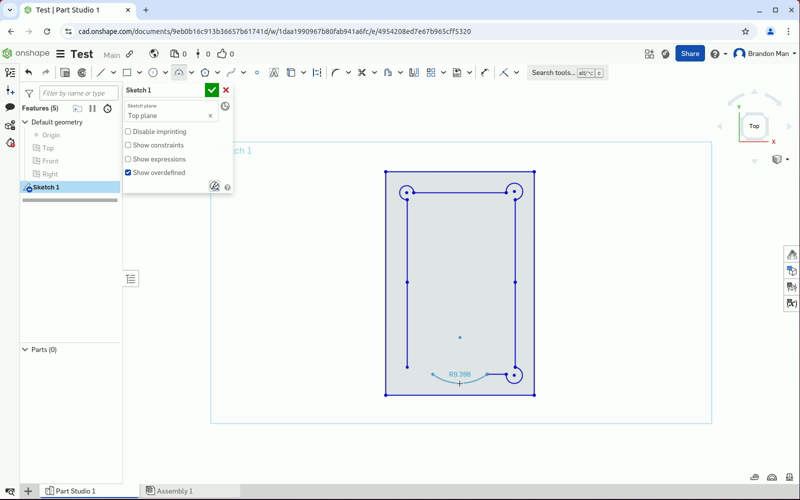
key(esc)
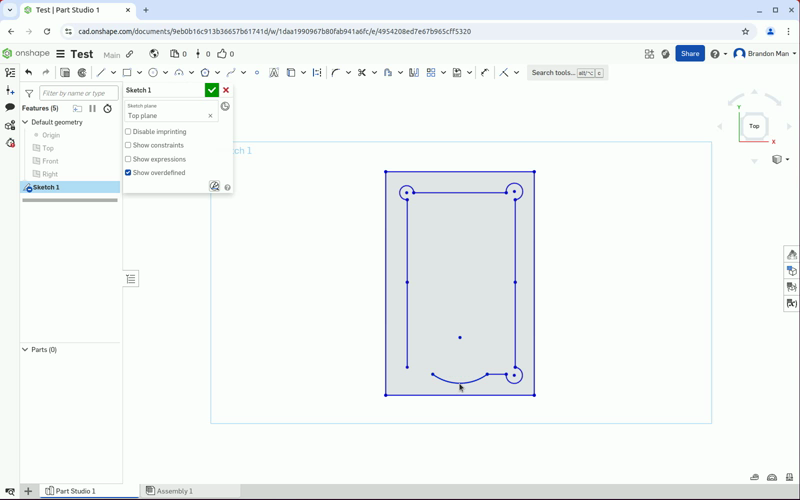
key(l)
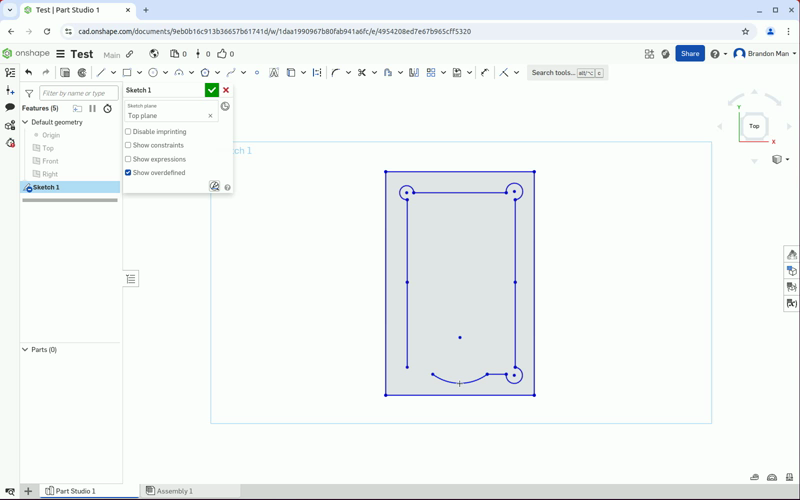
mouse_move(432, 374)
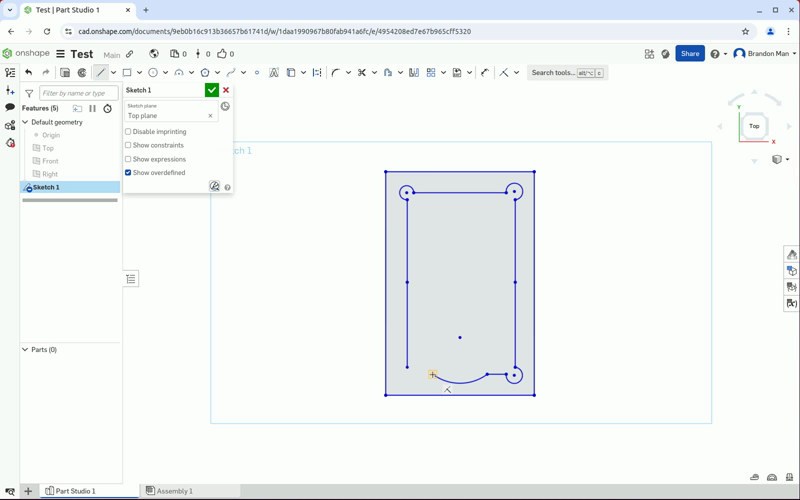
click(432, 374)
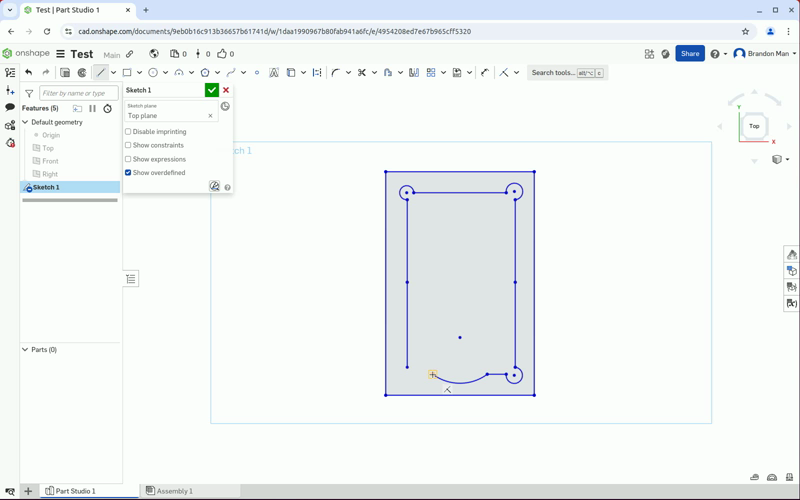
key_down(shift)
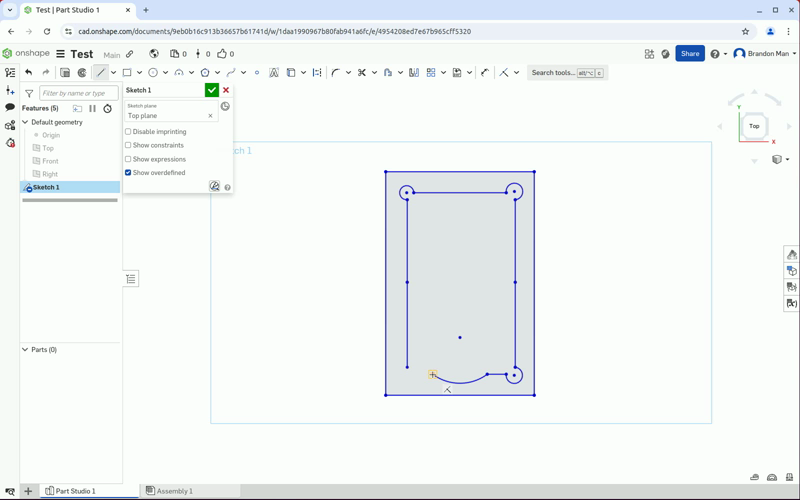
mouse_move(462, 374)
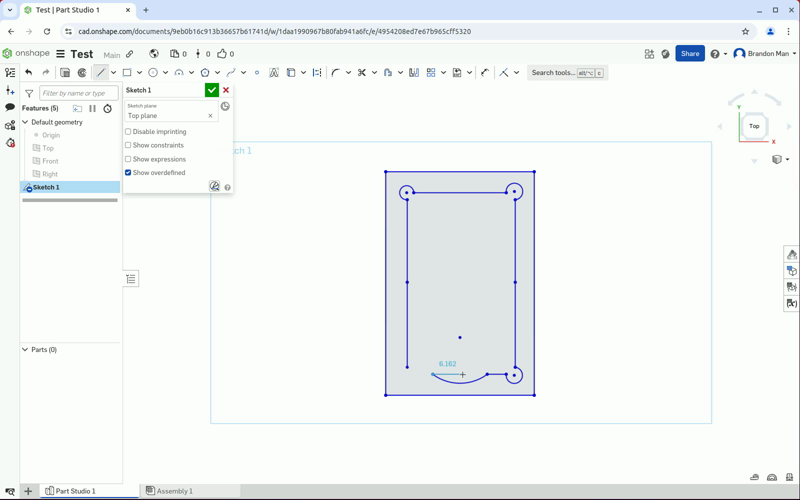
mouse_move(413, 374)
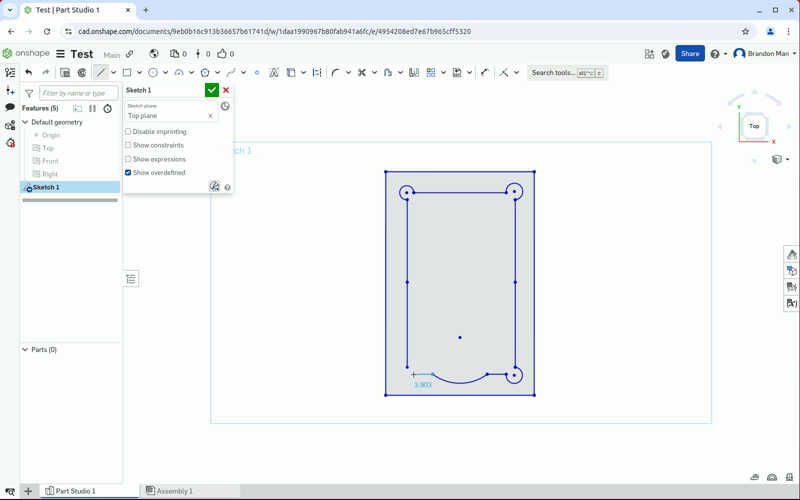
click(413, 374)
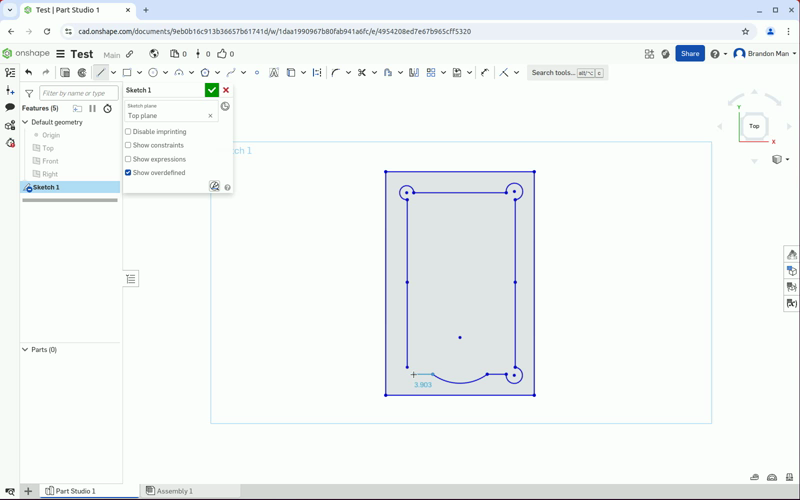
key_up(shift)
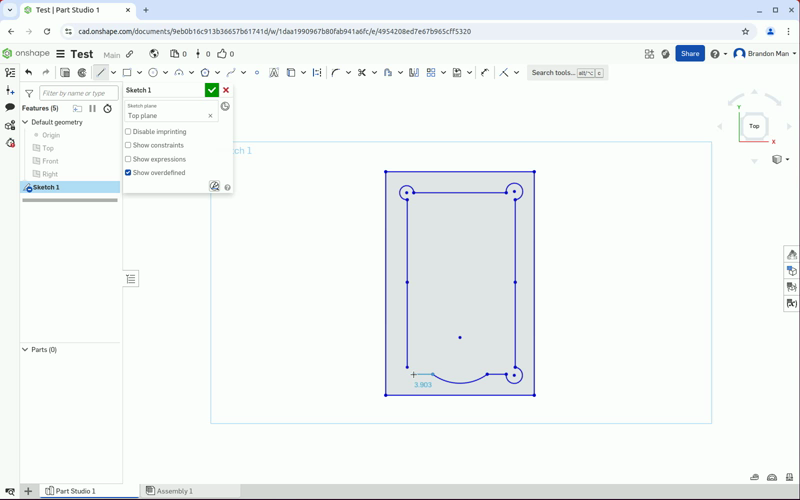
key(esc)
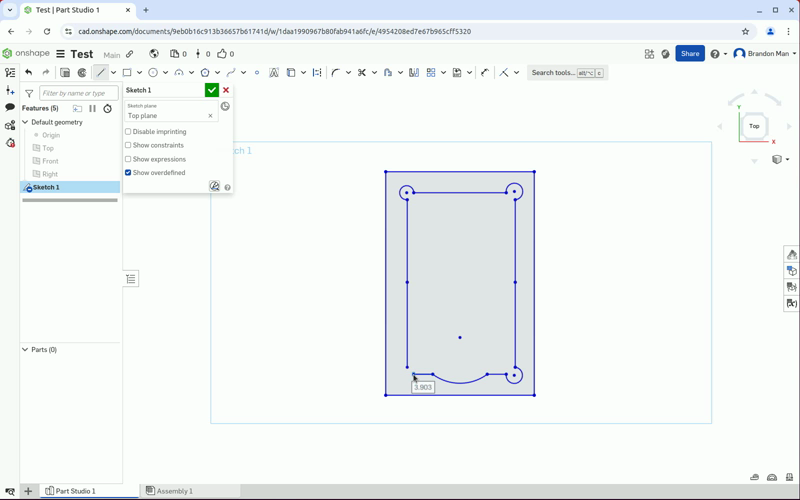
key(a)
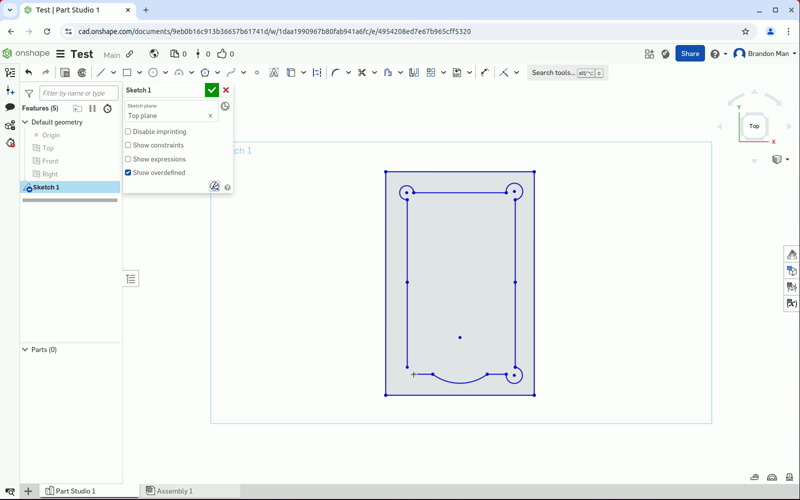
mouse_move(413, 374)
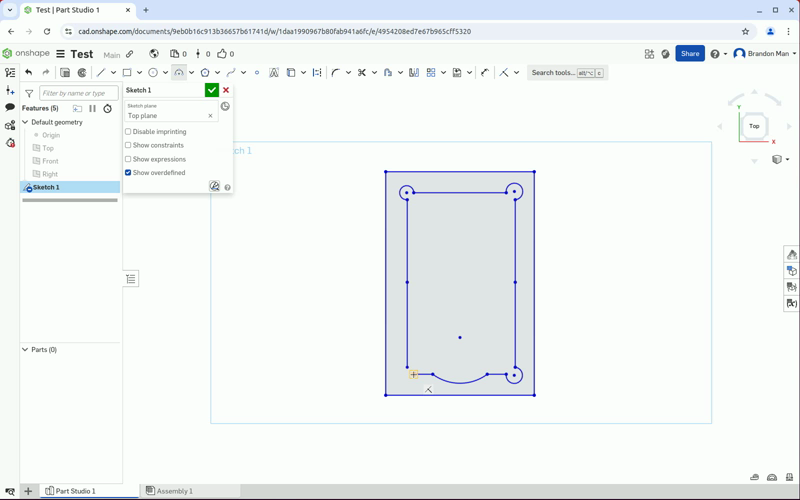
click(413, 374)
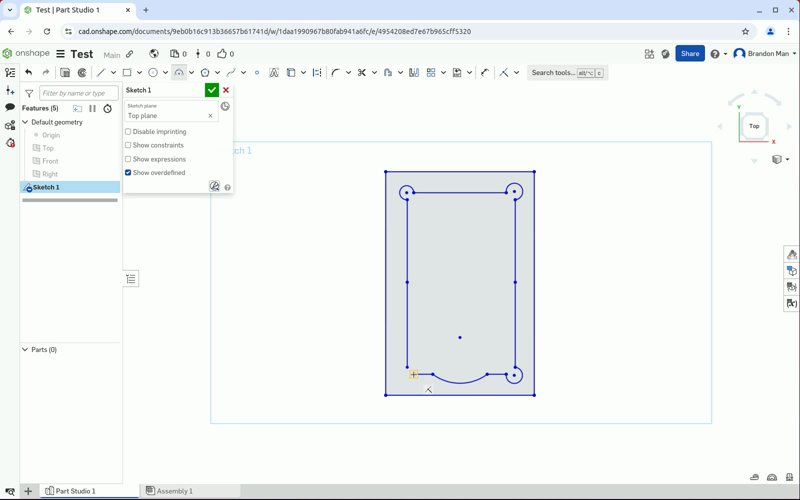
mouse_move(407, 367)
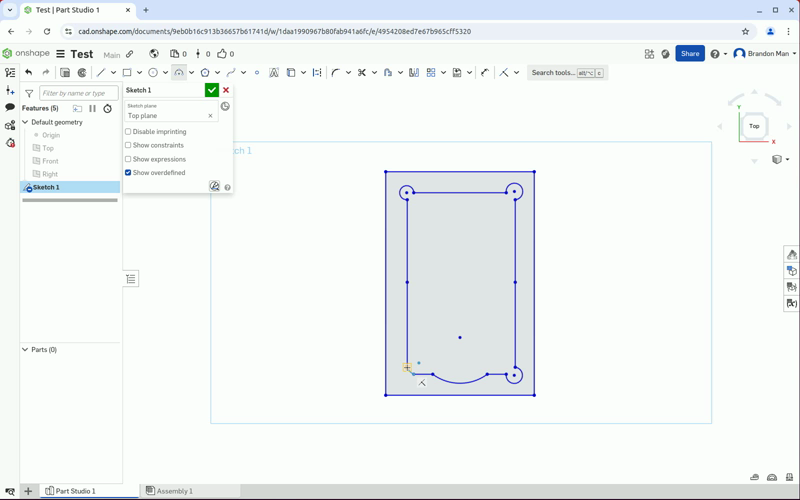
click(407, 367)
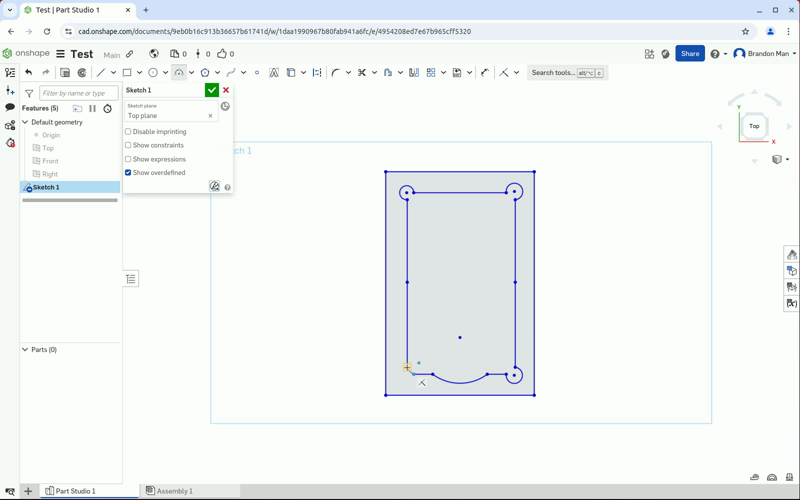
key_down(shift)
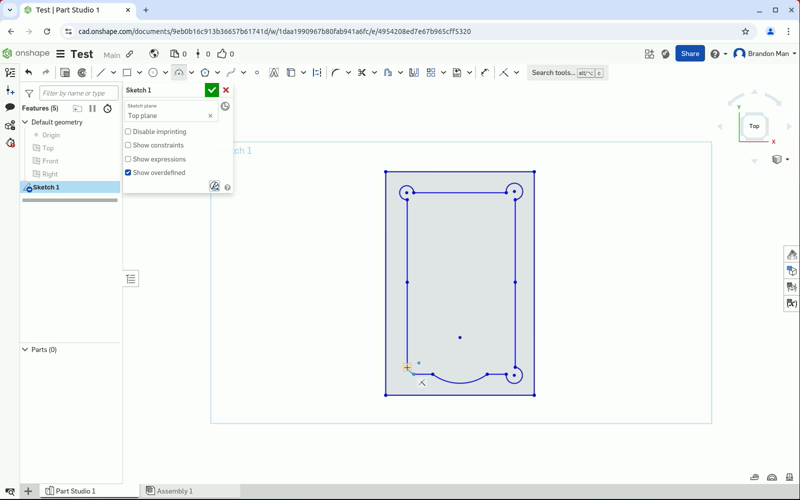
mouse_move(401, 379)
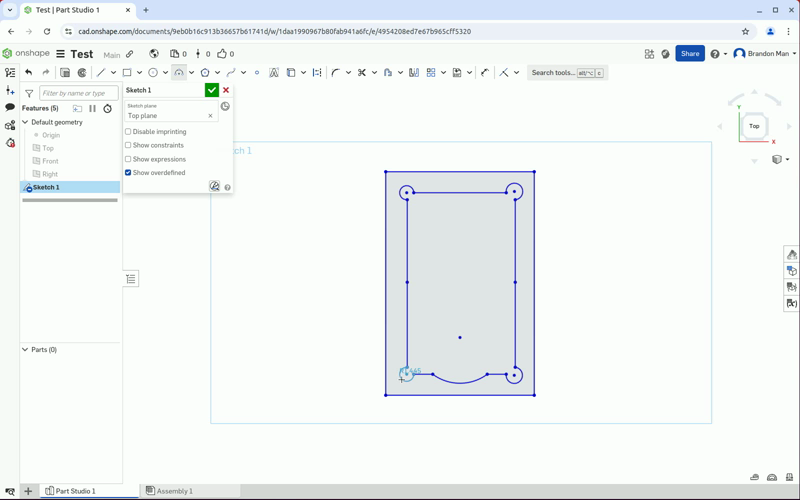
click(401, 379)
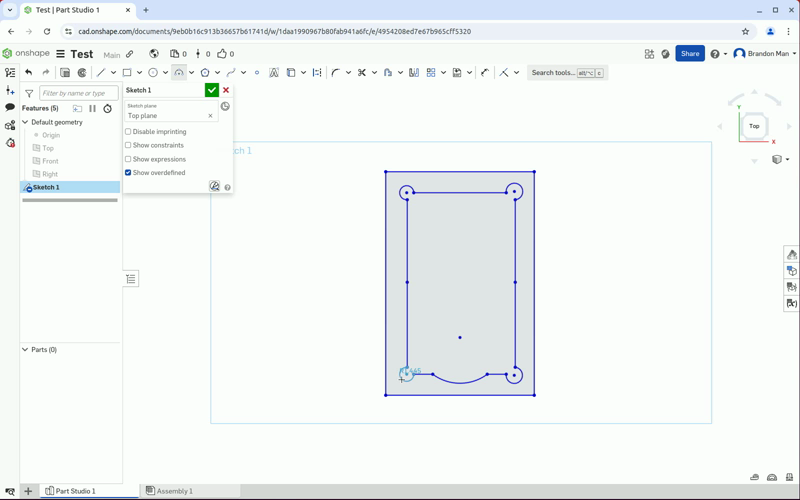
key_up(shift)
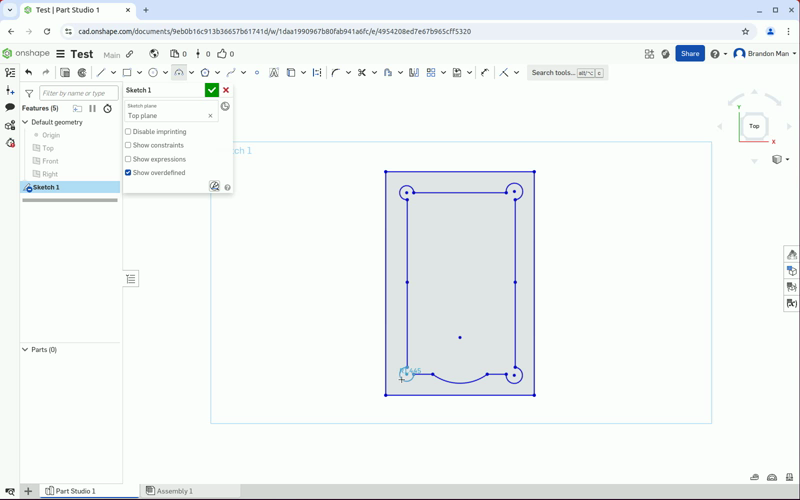
key(esc)
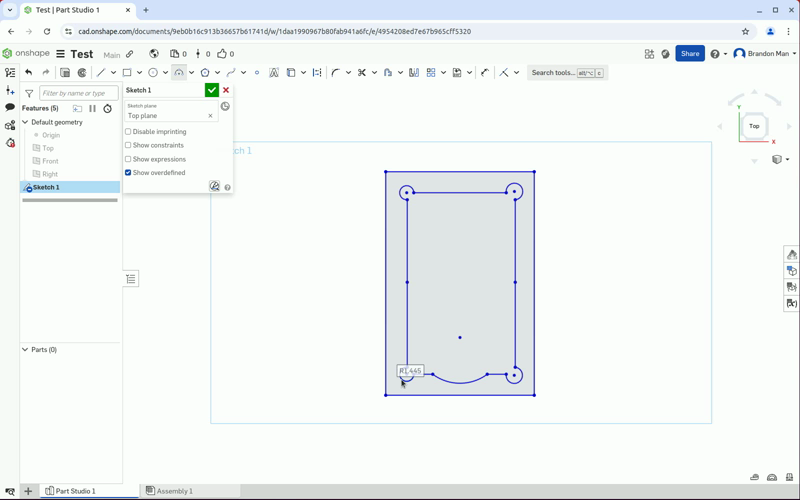
mouse_move(423, 180)
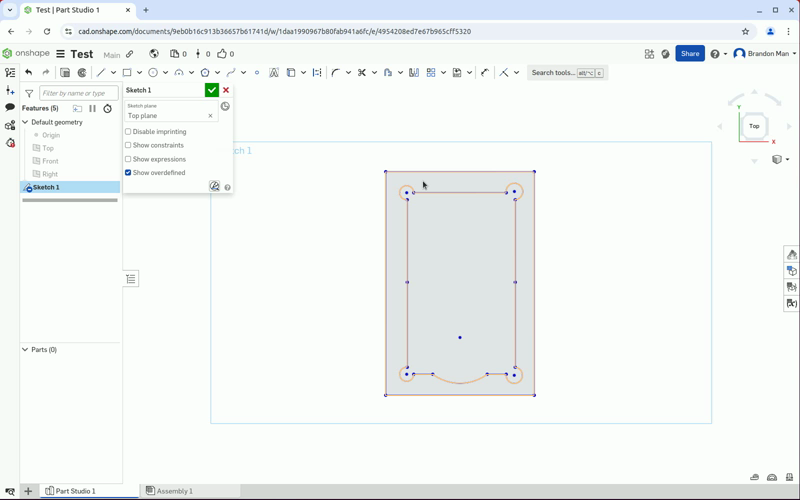
click(423, 180)
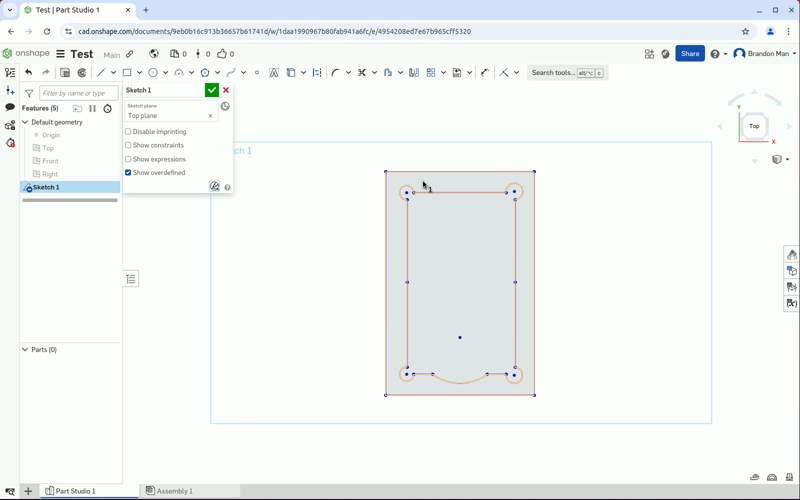
mouse_move(73, 352)
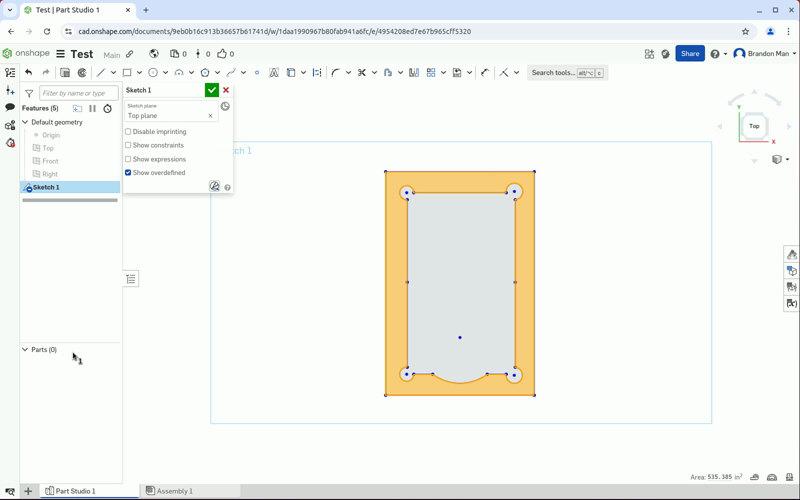
key(shift+y)
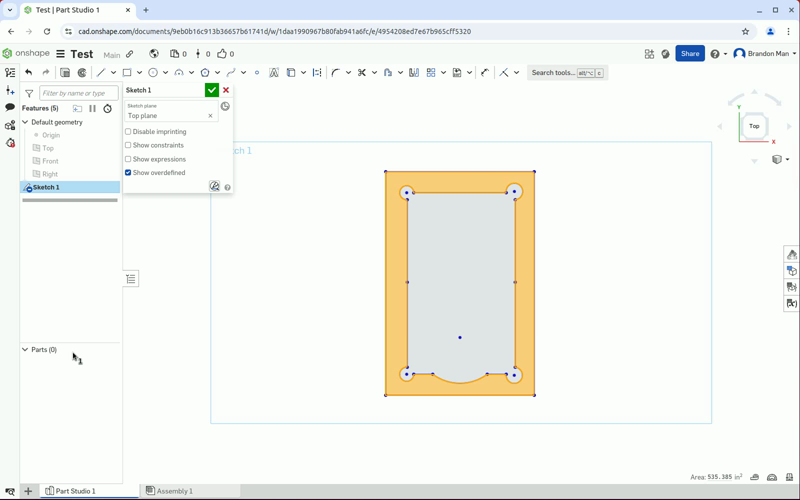
key(shift+e)
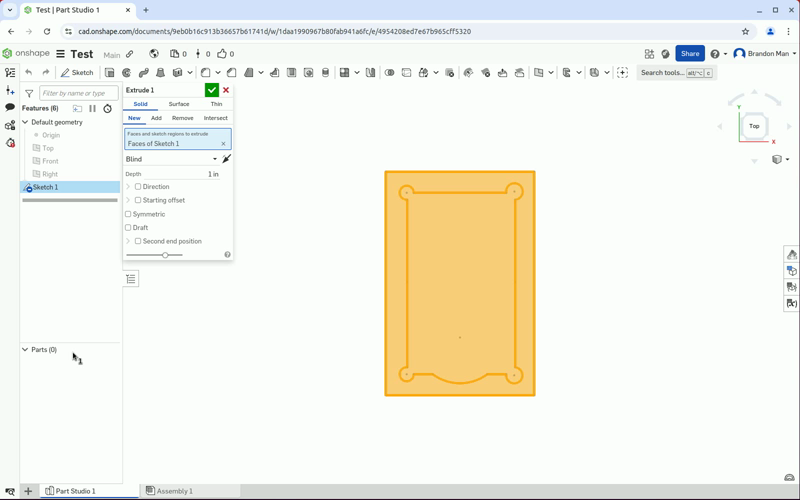
mouse_move(143, 106)
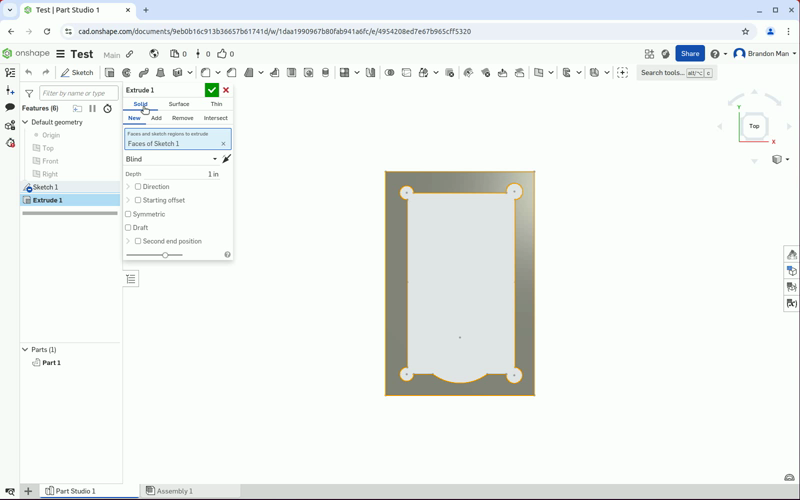
click(143, 106)
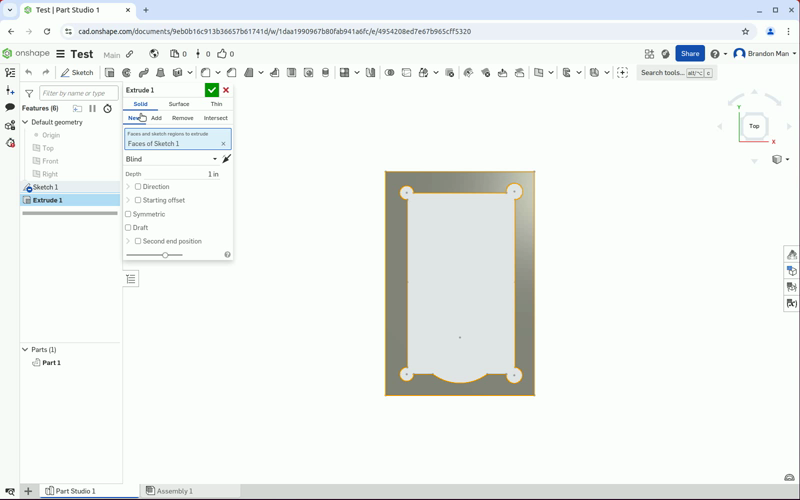
mouse_move(137, 120)
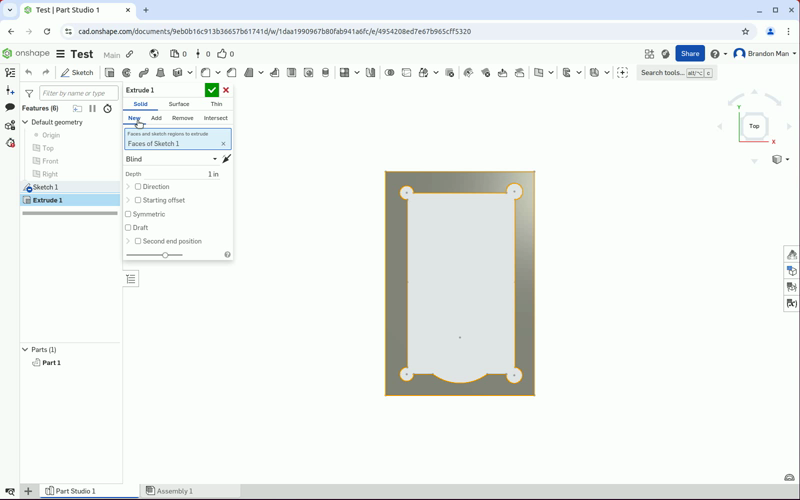
click(137, 120)
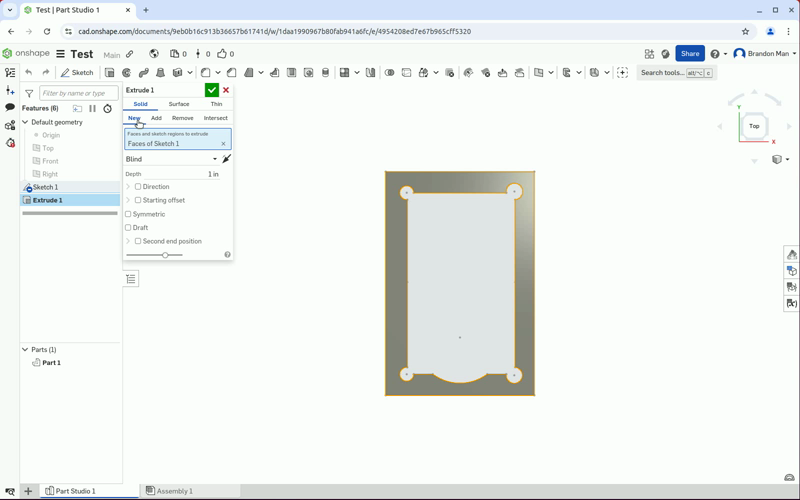
key(tab, 4)
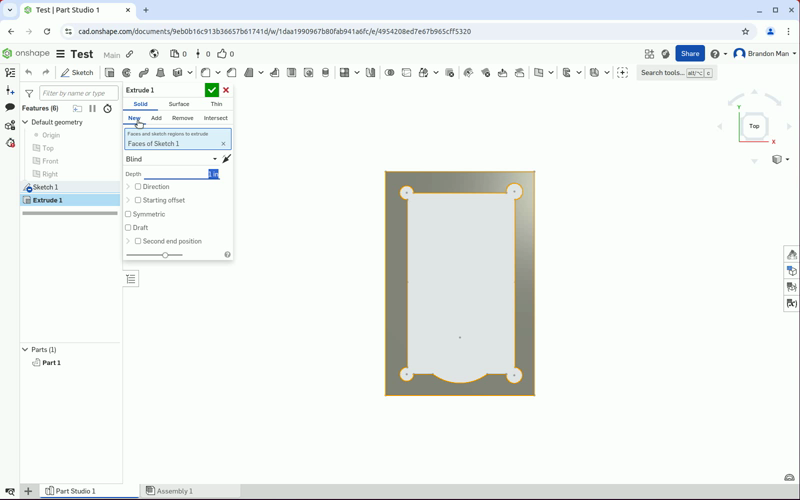
text(6.499)
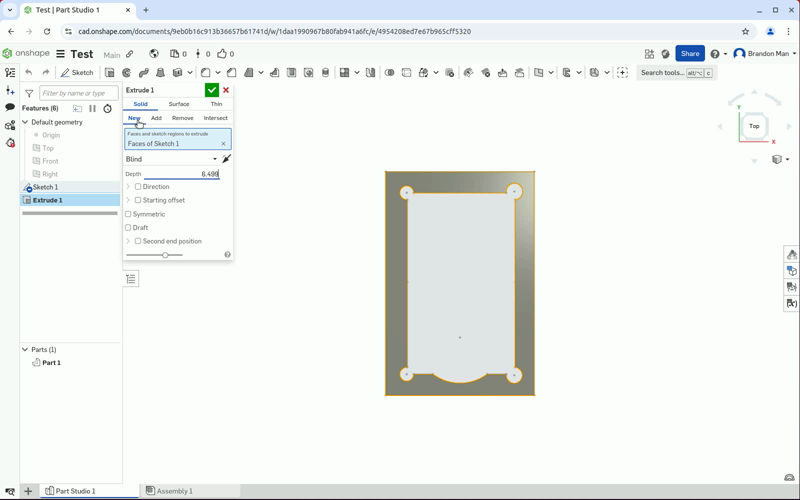
key(enter)
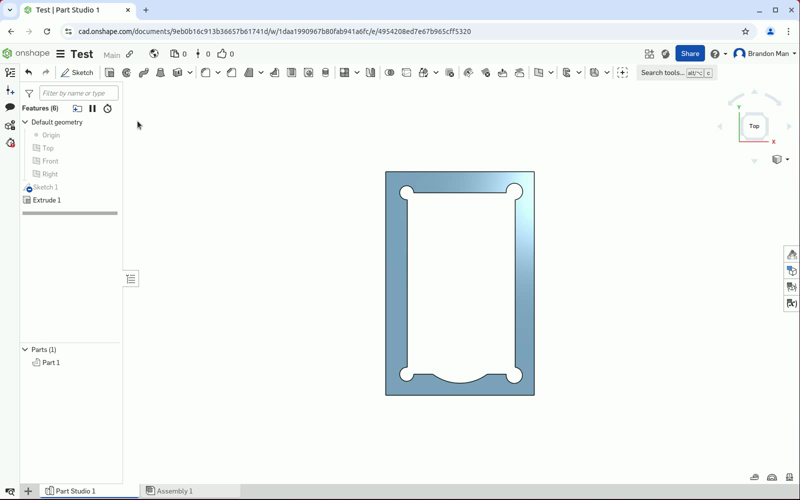
key(shift+h)
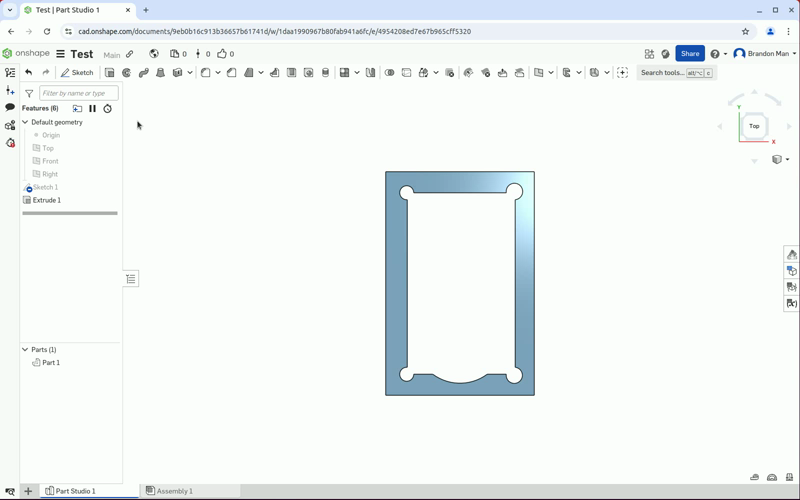
key(shift+h)
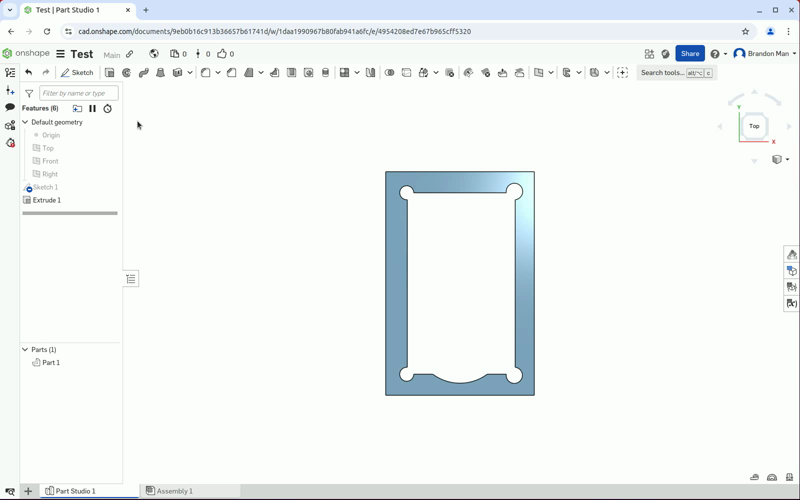
mouse_move(73, 189)
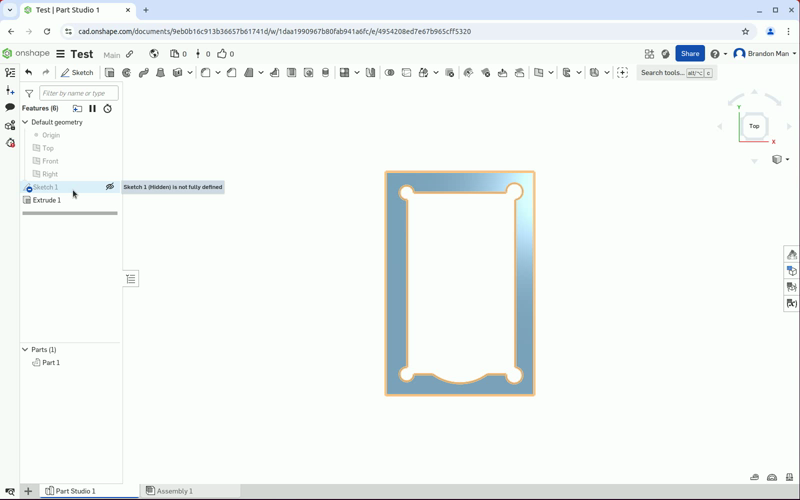
click(73, 189)
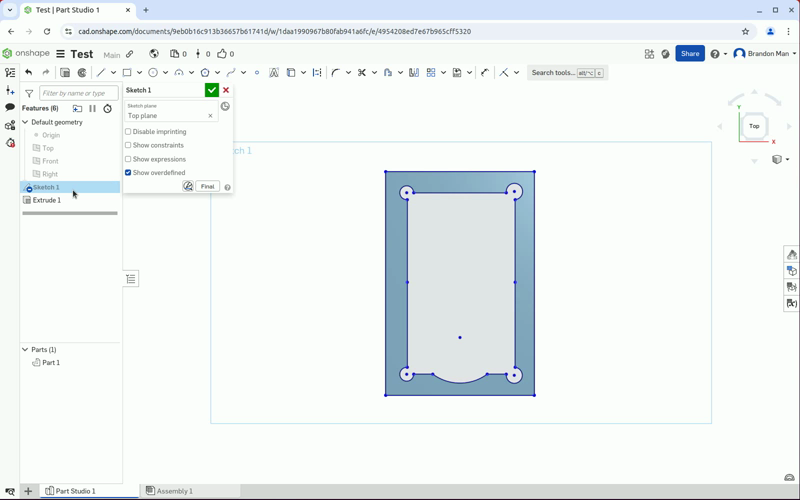
mouse_move(229, 92)
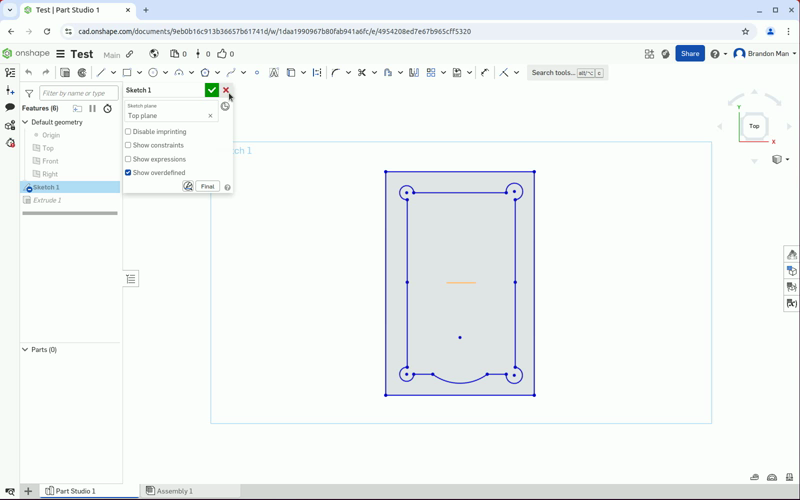
click(229, 92)
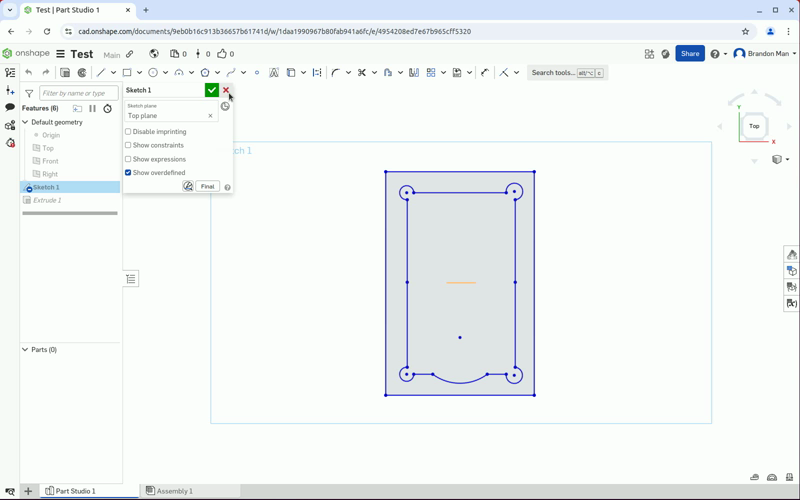
key(shift+s)
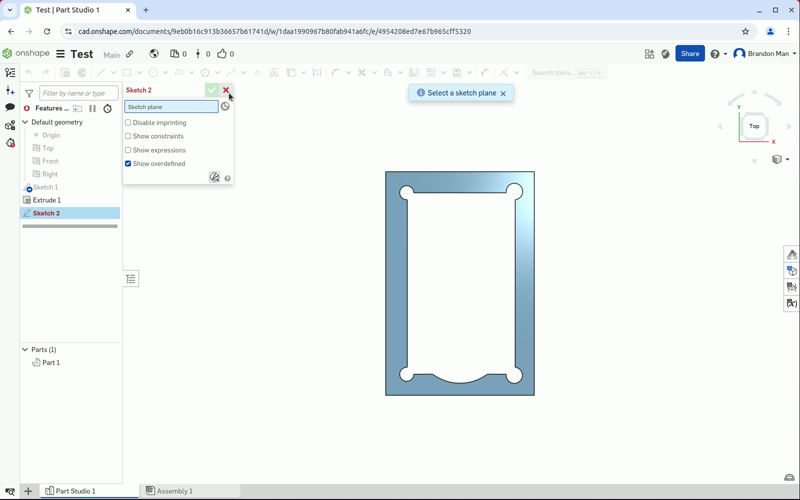
mouse_move(73, 150)
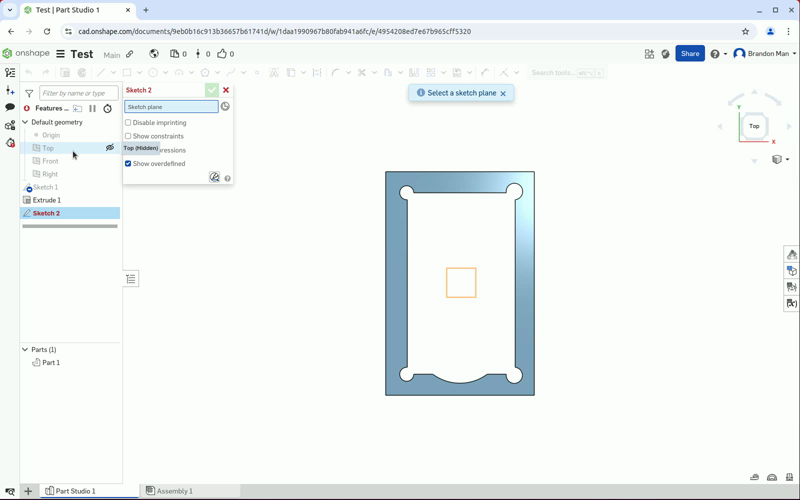
click(73, 150)
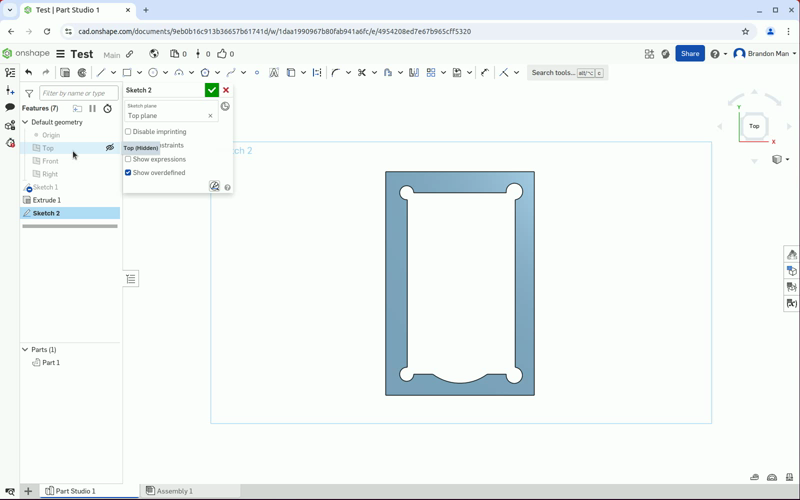
mouse_move(73, 352)
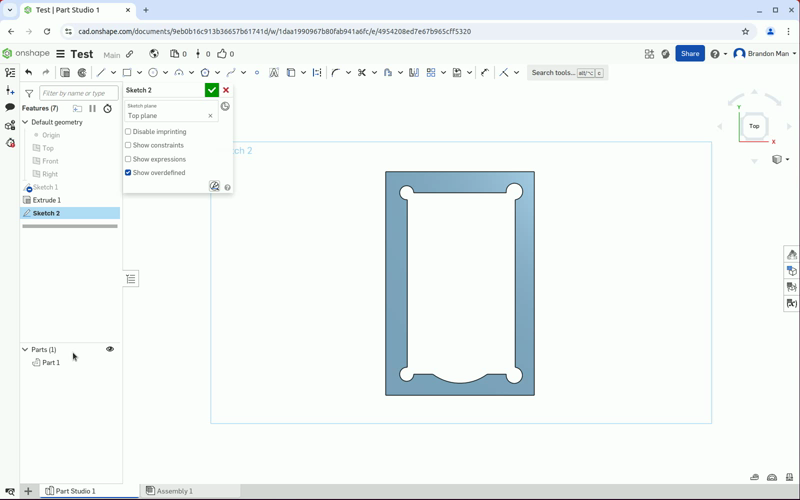
key(y)
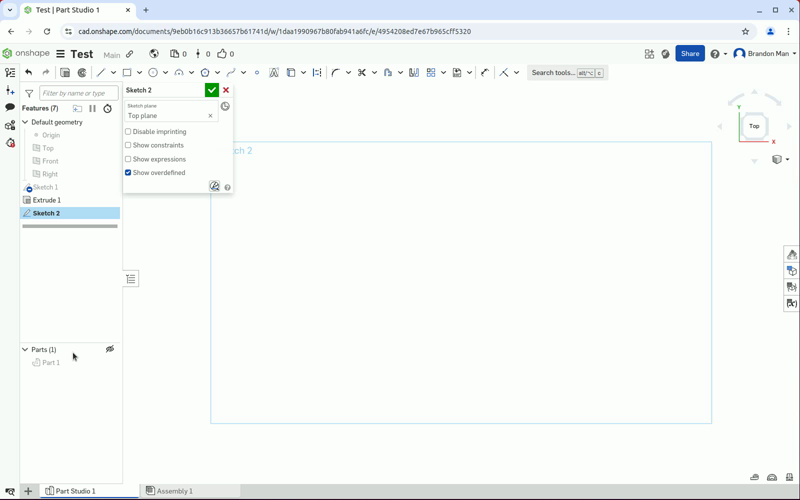
key(l)
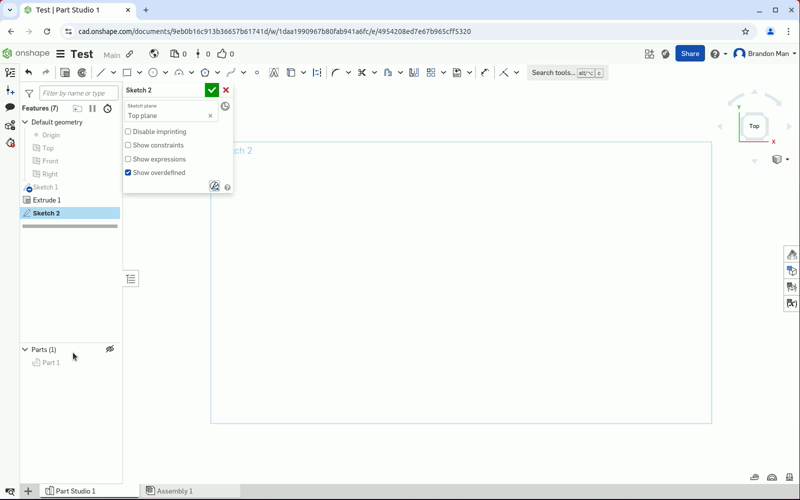
key_down(shift)
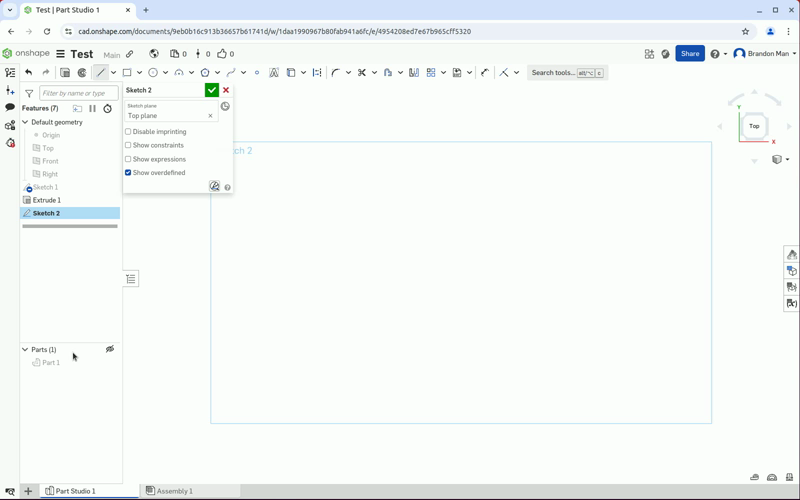
mouse_move(406, 282)
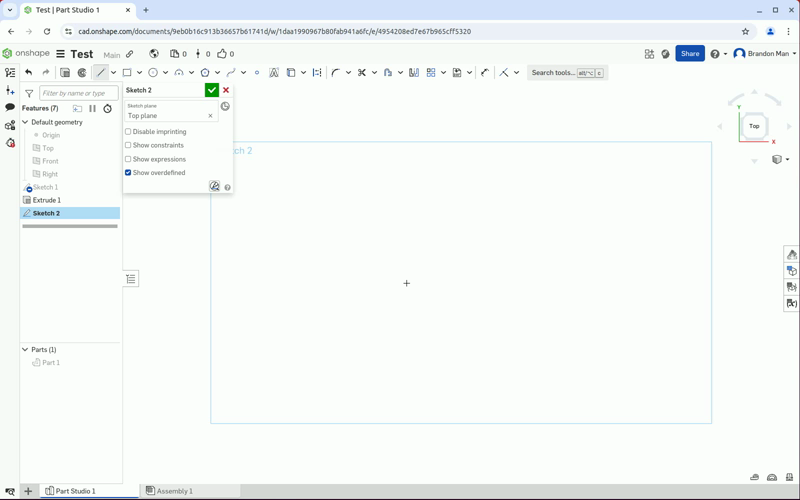
click(406, 282)
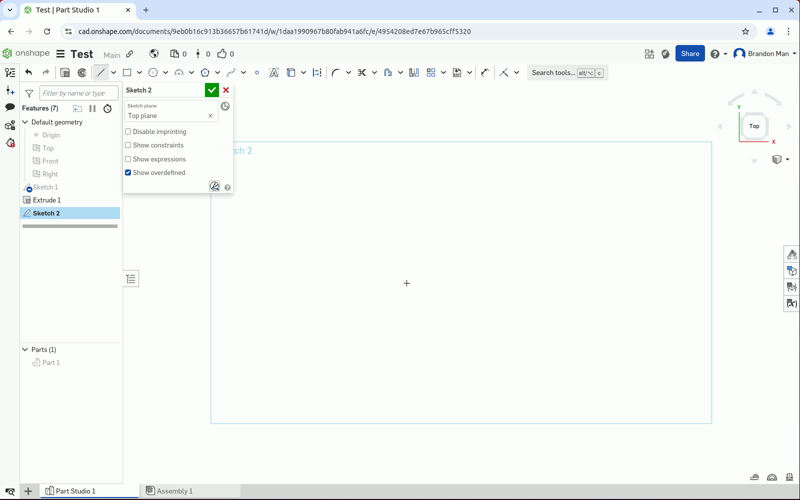
key_up(shift)
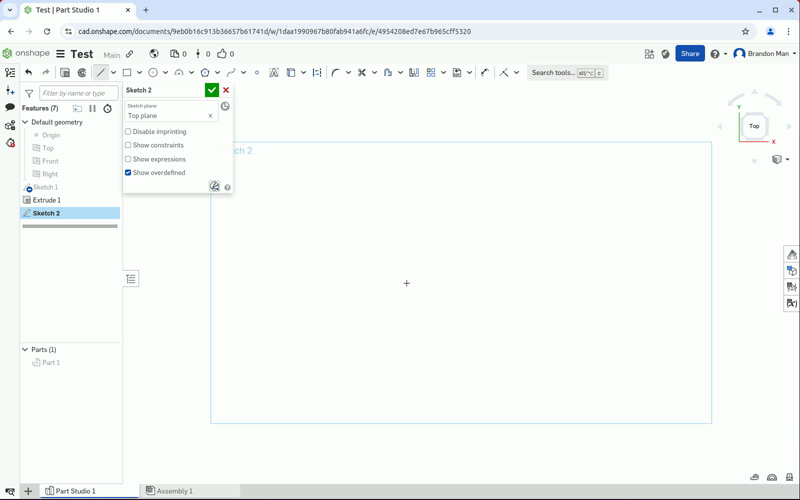
key_down(shift)
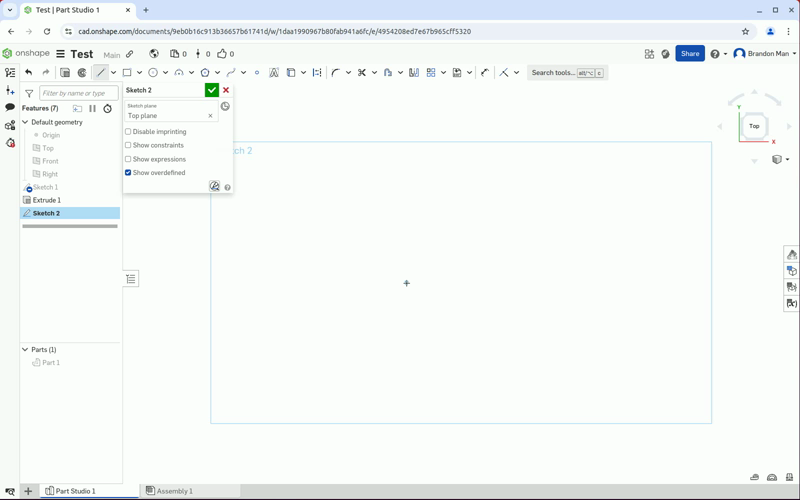
mouse_move(516, 282)
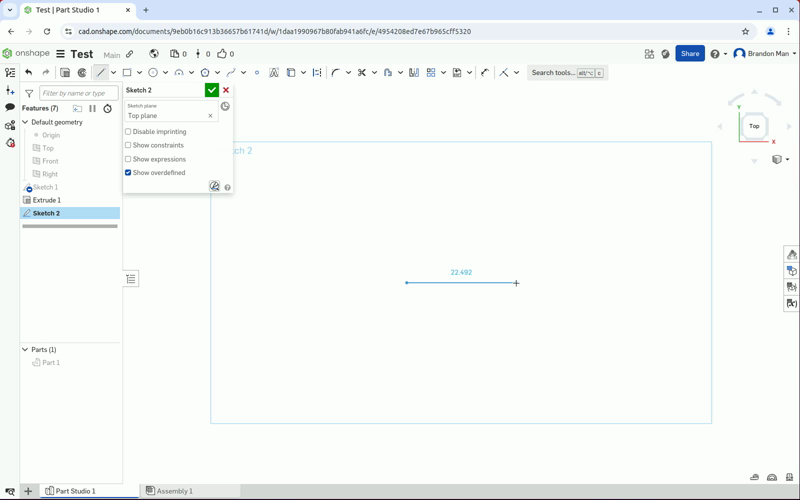
click(516, 282)
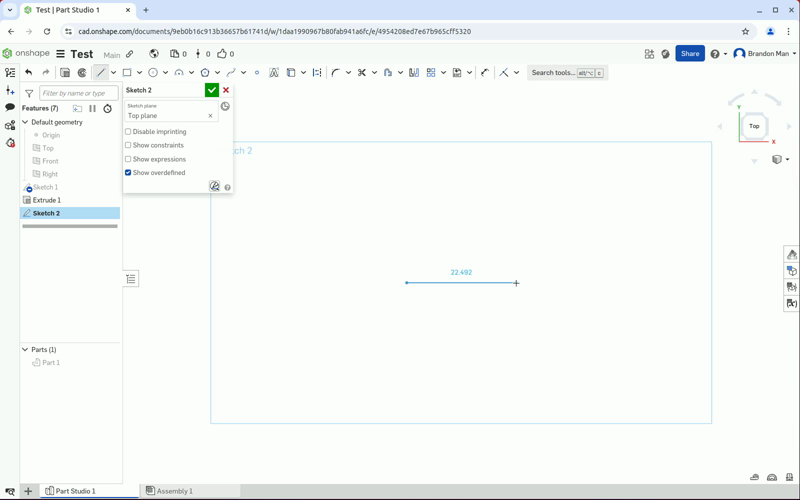
key_up(shift)
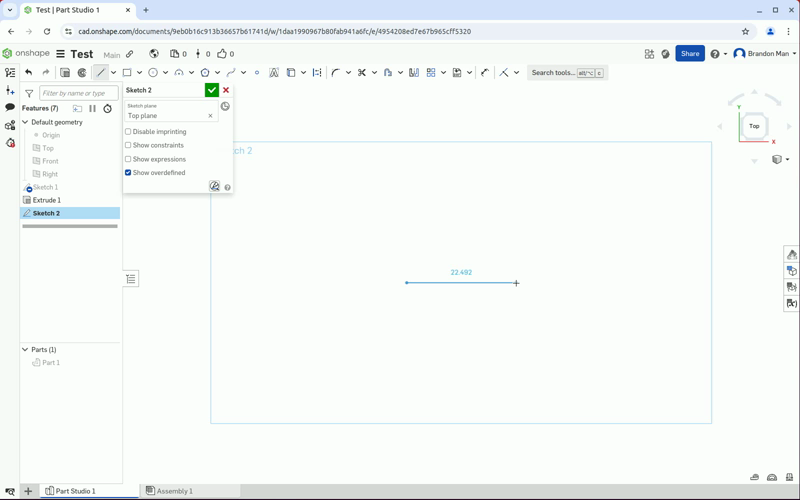
key_down(shift)
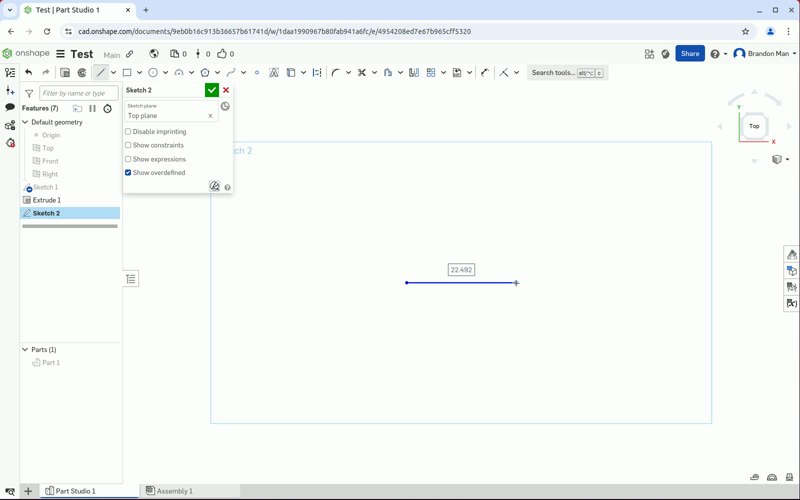
mouse_move(516, 199)
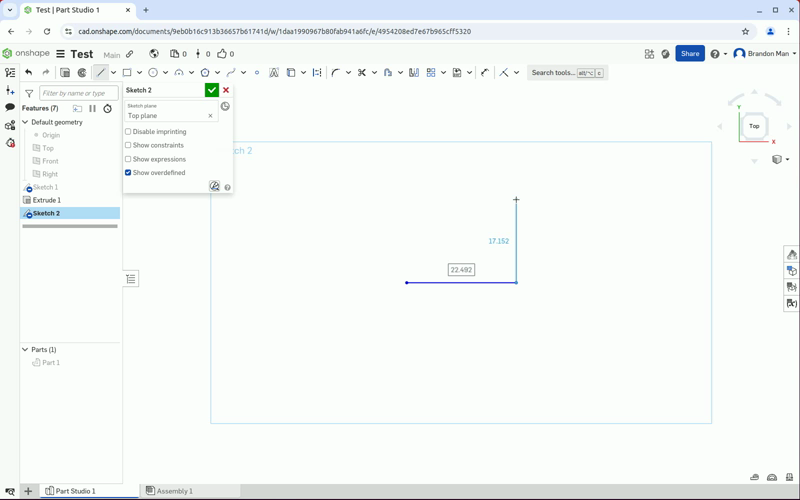
click(516, 199)
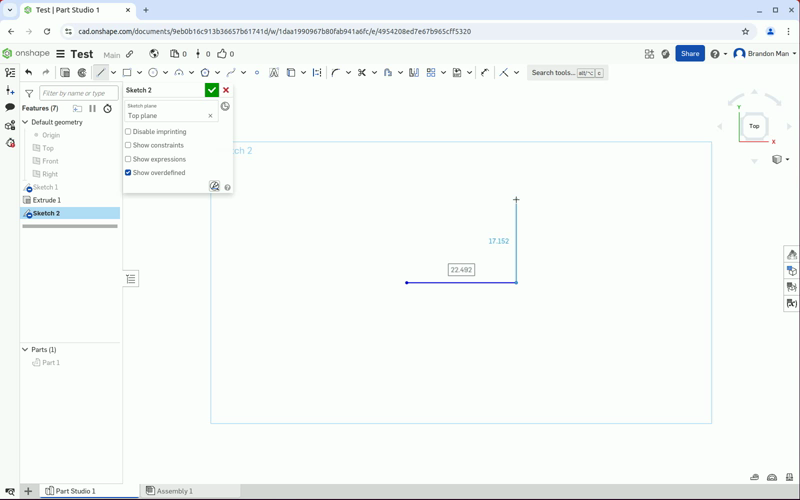
key_up(shift)
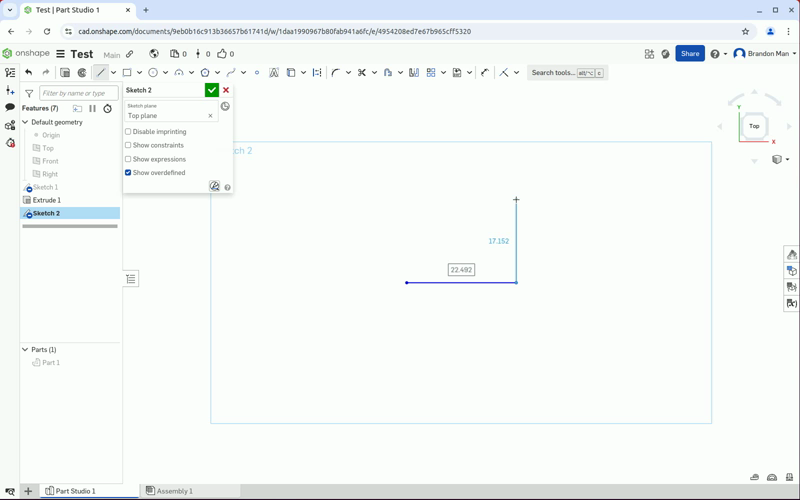
key(esc)
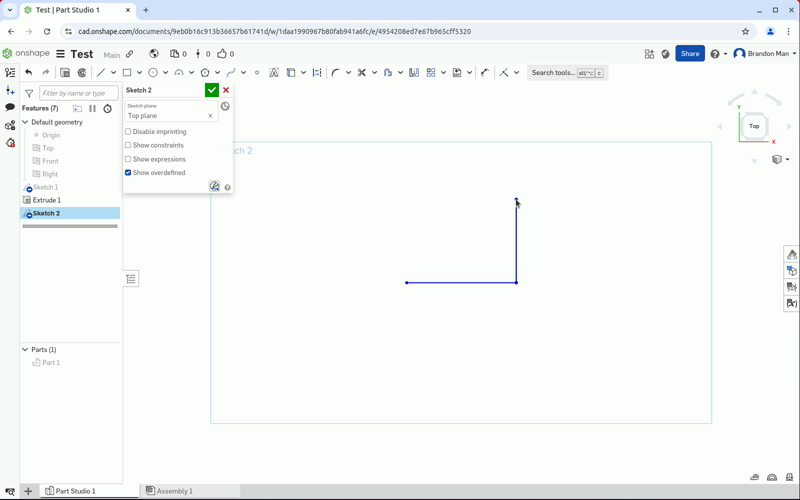
key(a)
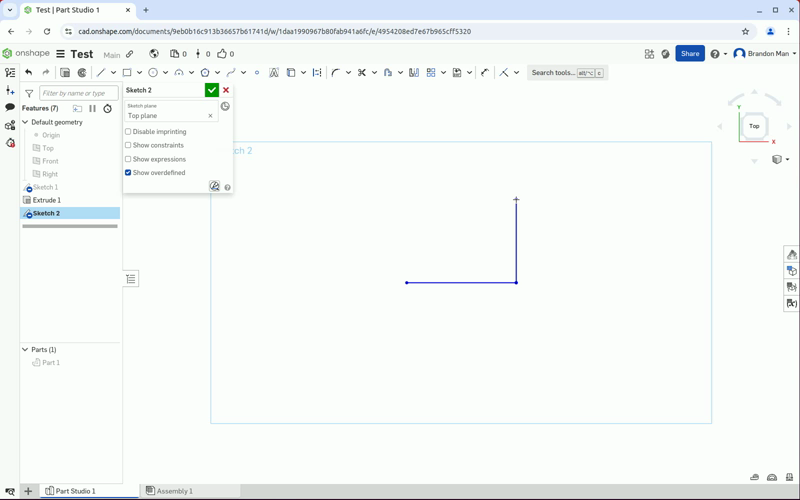
mouse_move(516, 199)
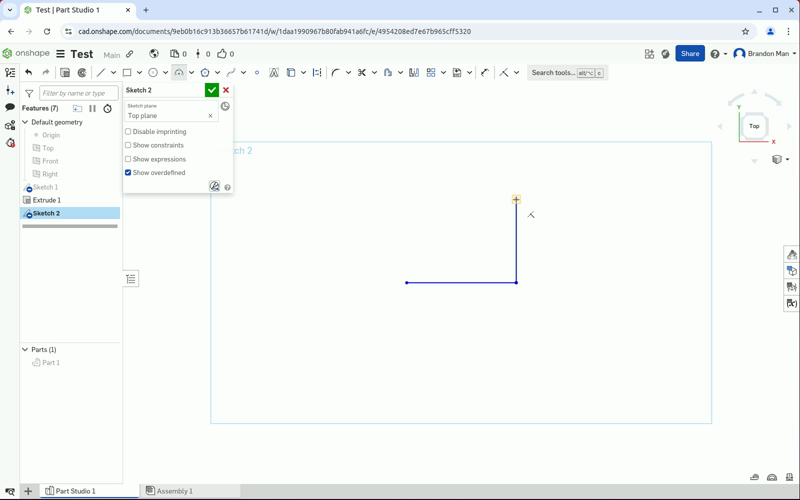
click(516, 199)
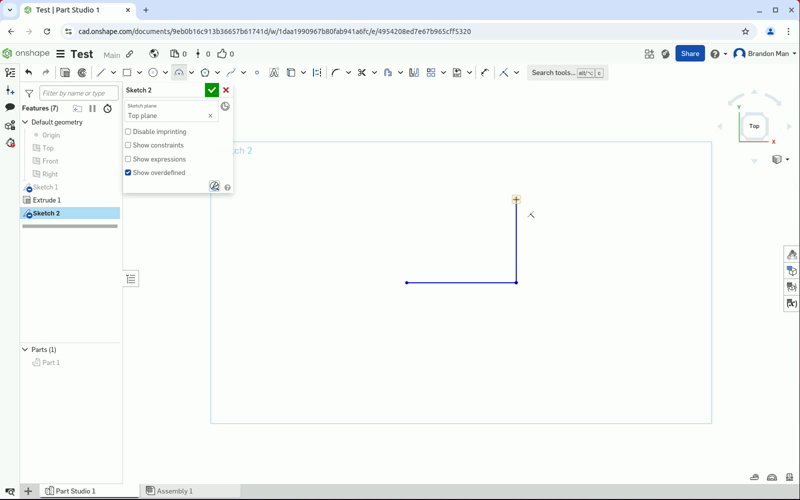
key_down(shift)
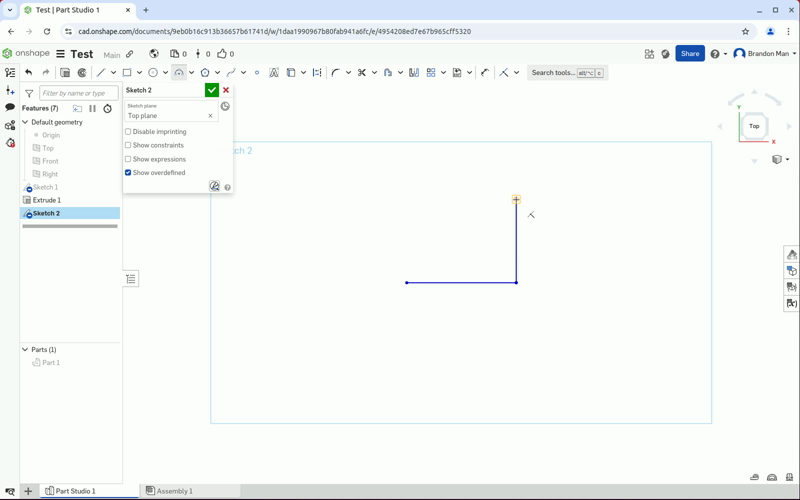
mouse_move(507, 189)
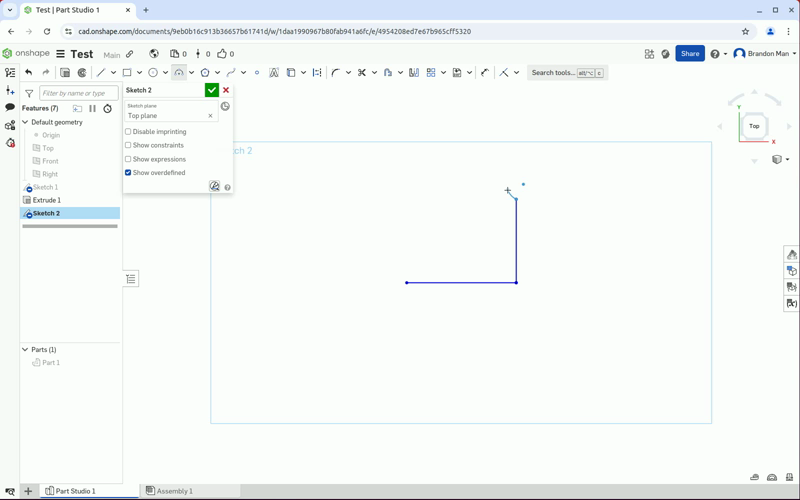
click(507, 189)
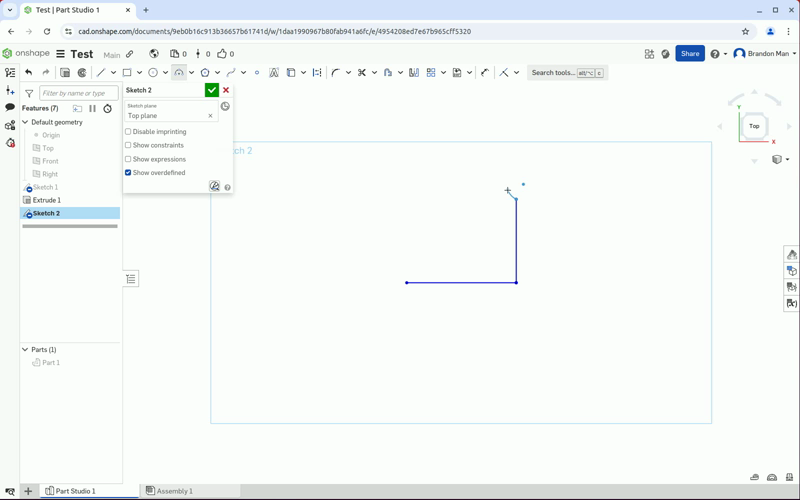
mouse_move(510, 196)
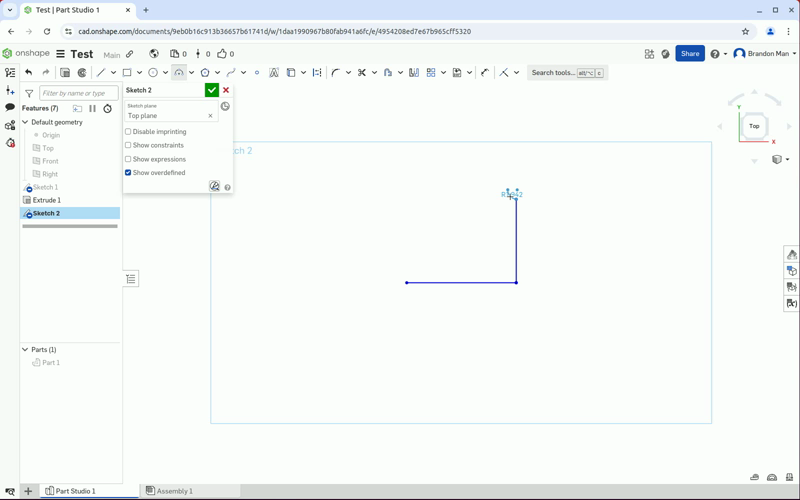
click(510, 196)
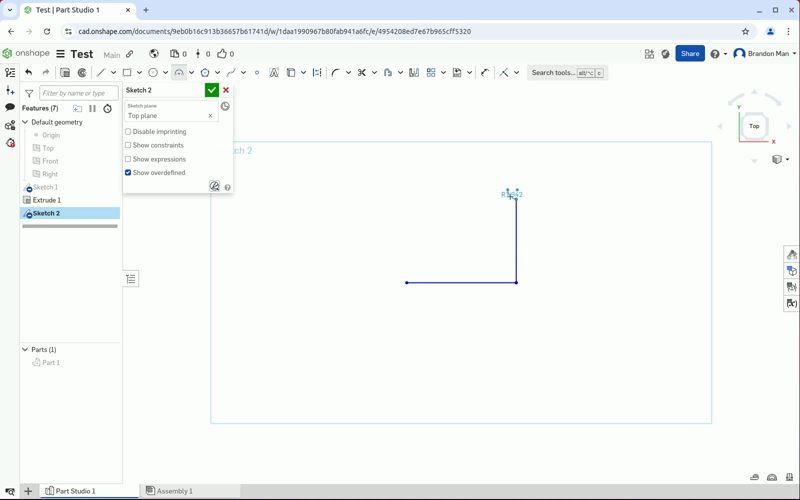
key_up(shift)
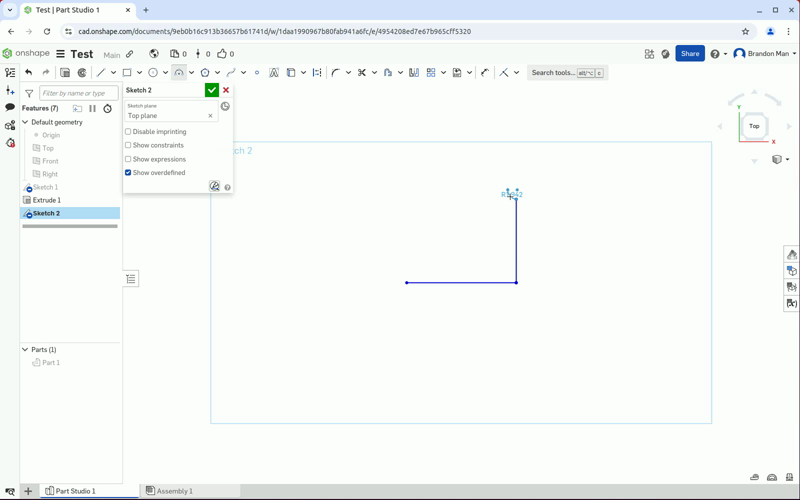
key(esc)
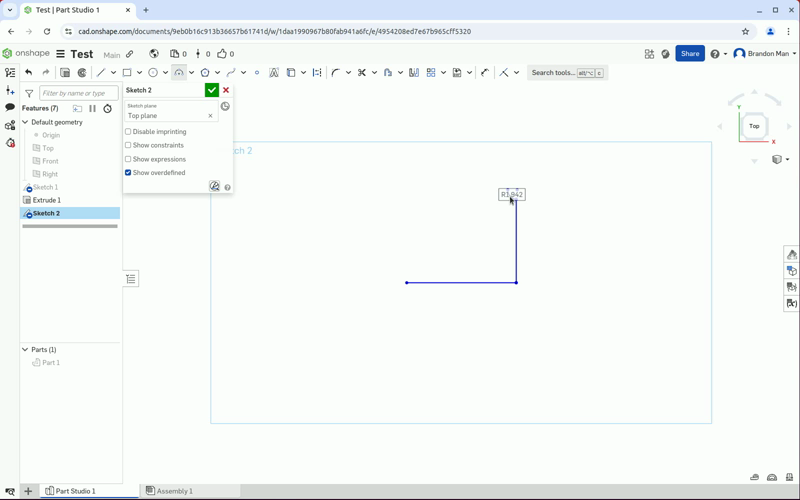
key(l)
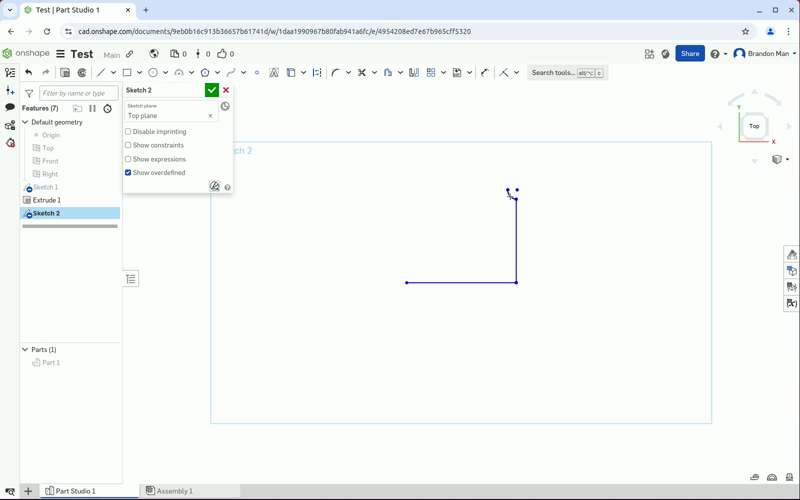
mouse_move(507, 189)
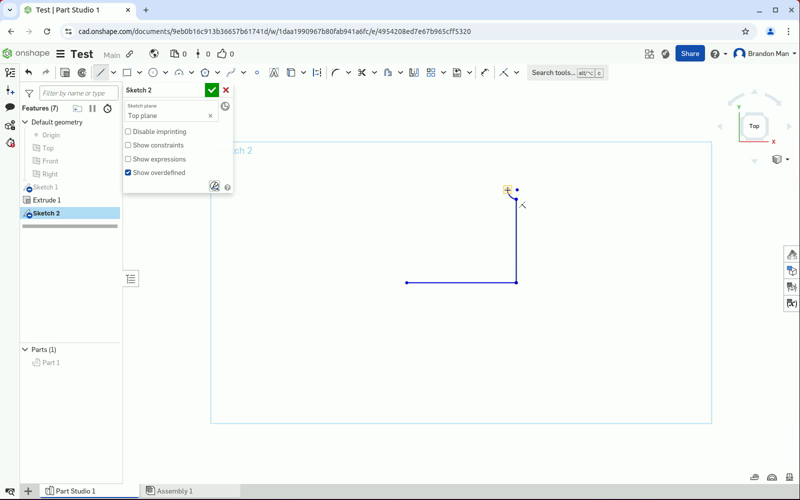
click(507, 189)
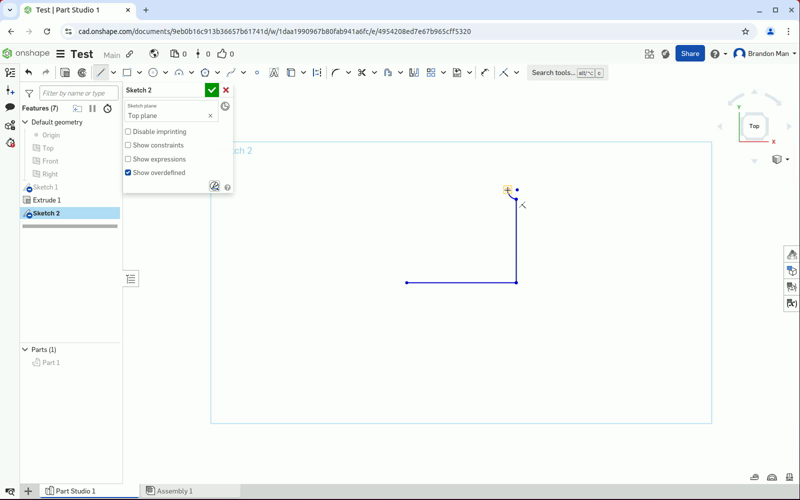
key_down(shift)
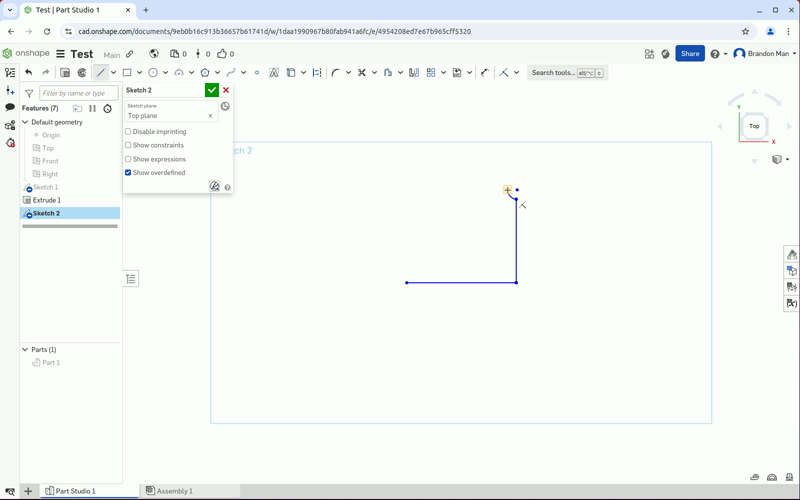
mouse_move(414, 189)
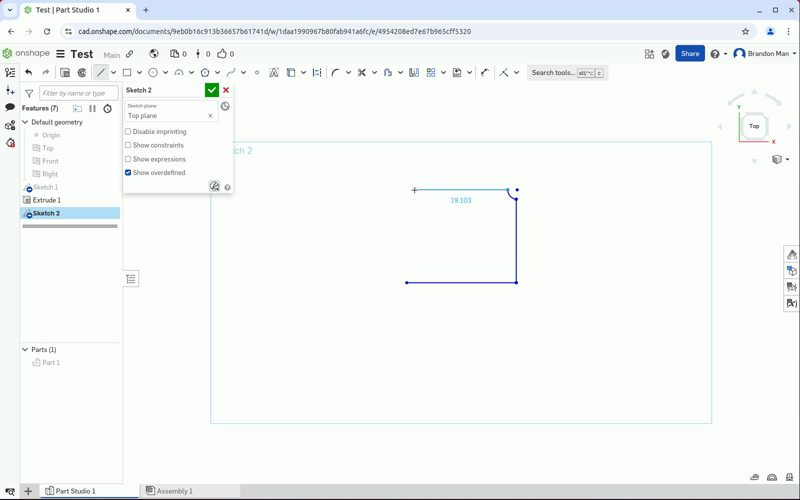
click(414, 189)
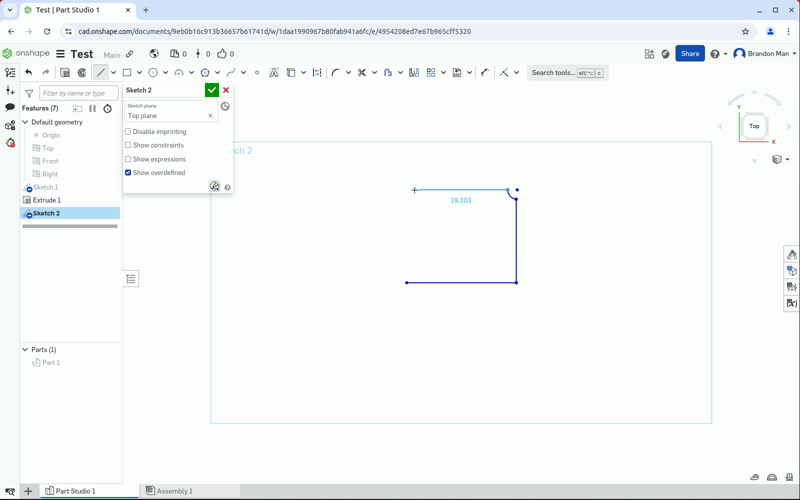
key_up(shift)
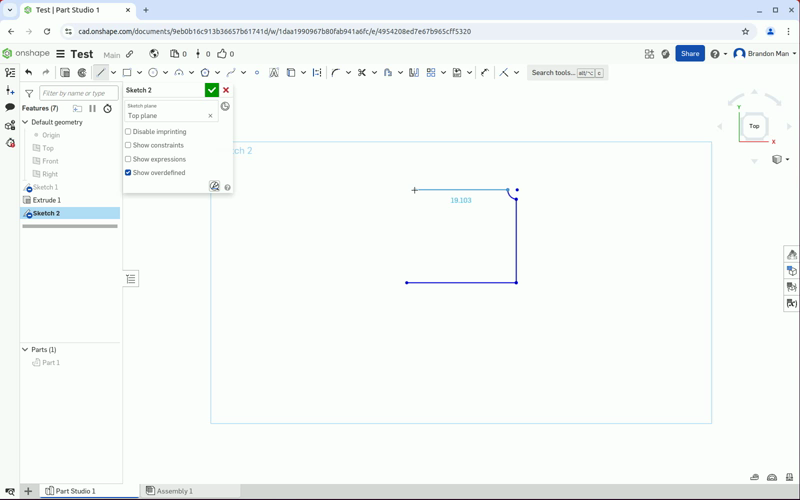
key(esc)
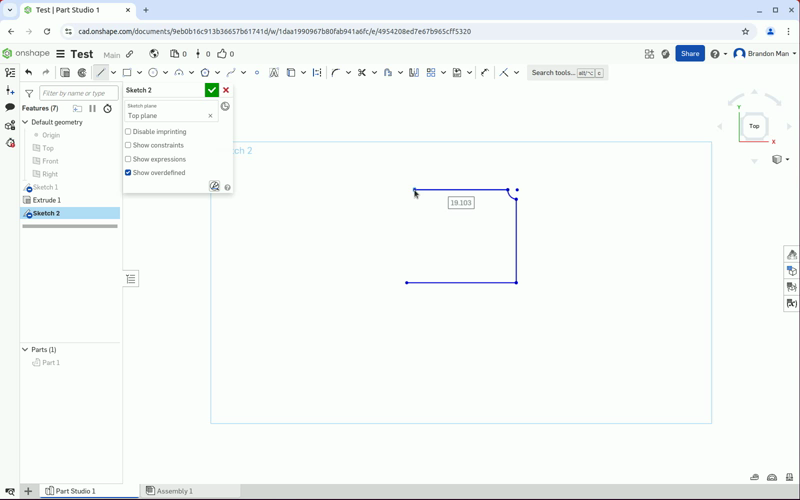
key(a)
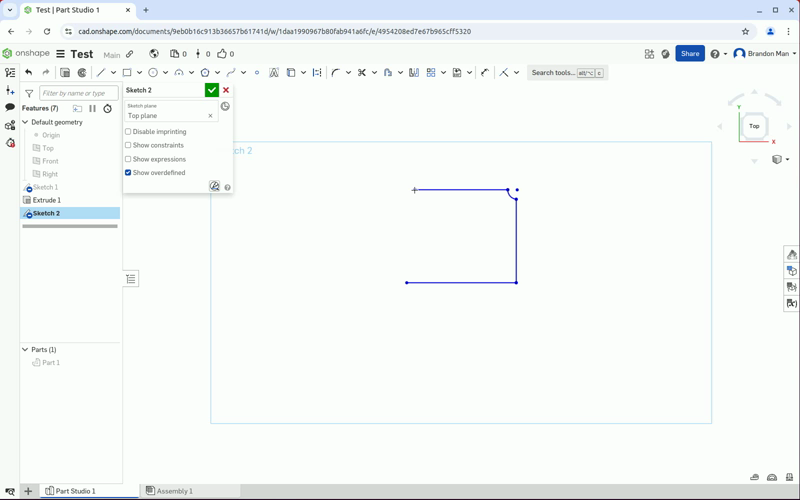
mouse_move(414, 189)
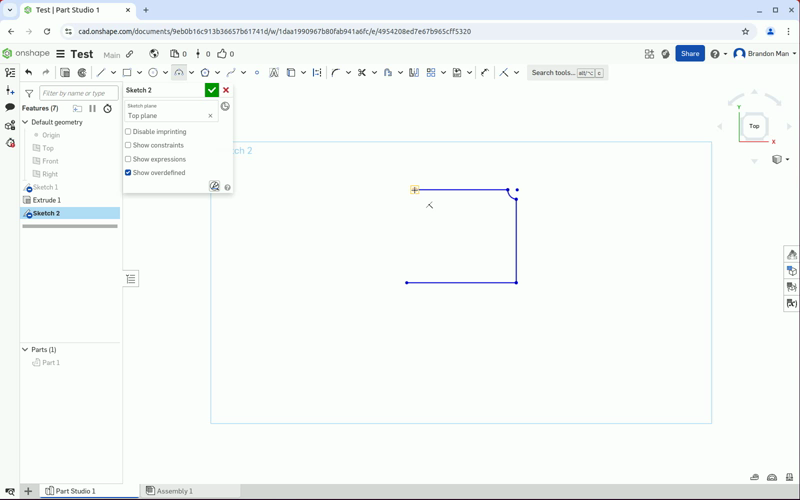
click(414, 189)
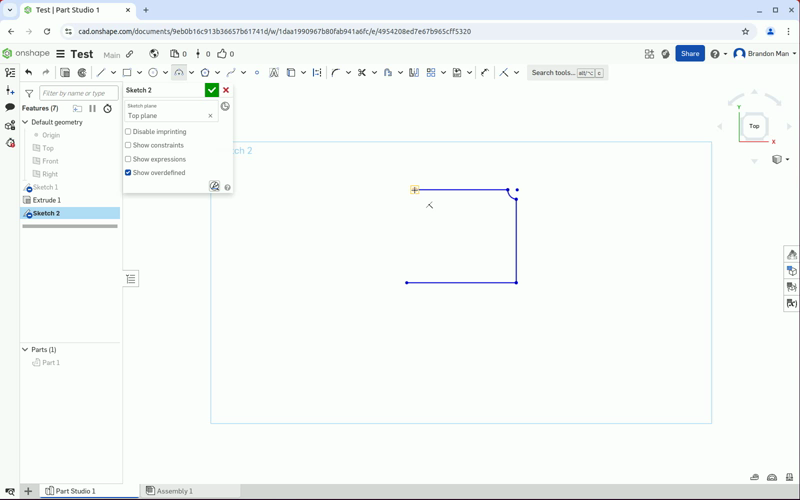
key_down(shift)
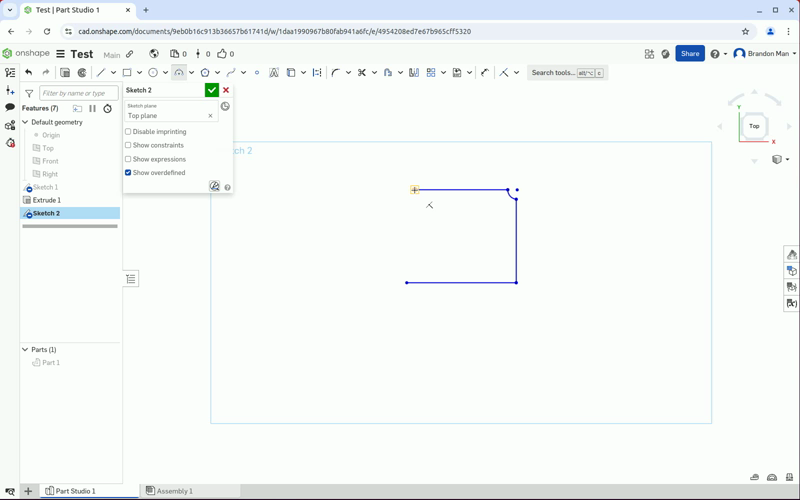
mouse_move(406, 199)
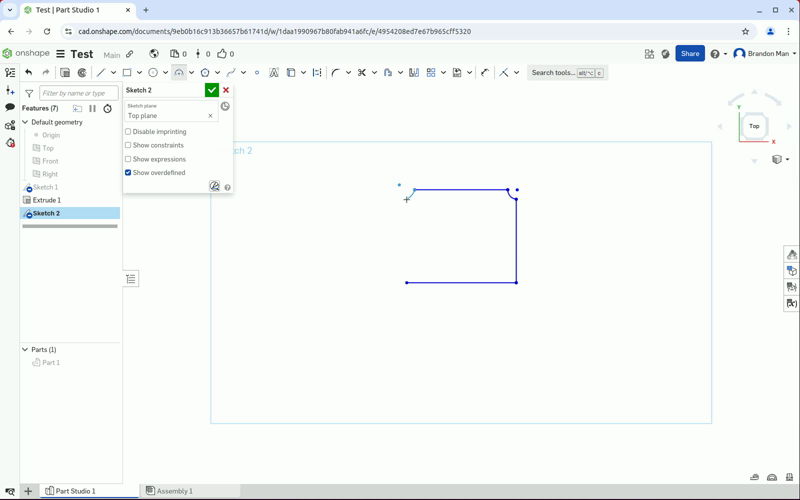
click(406, 199)
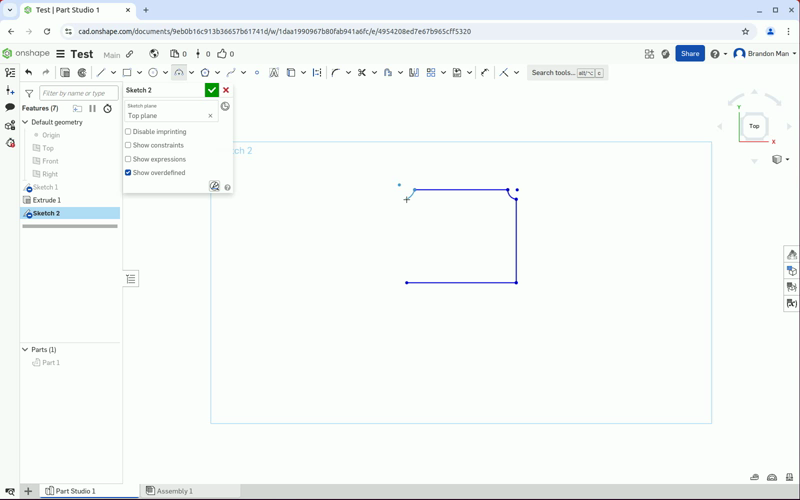
mouse_move(412, 196)
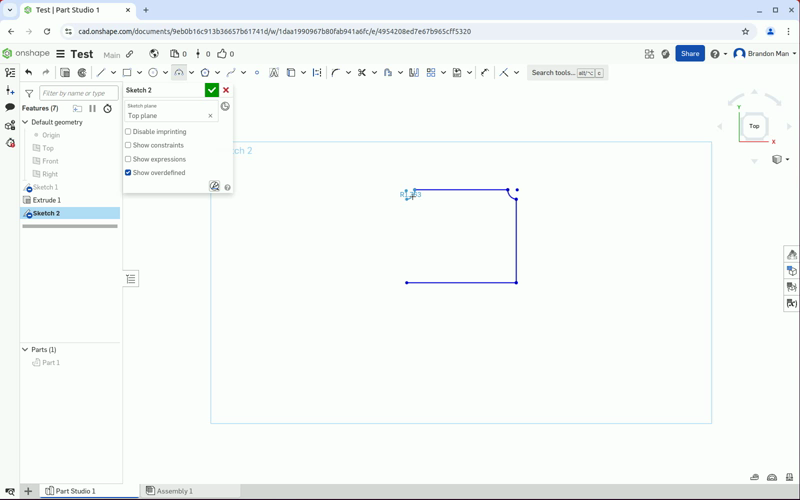
click(412, 196)
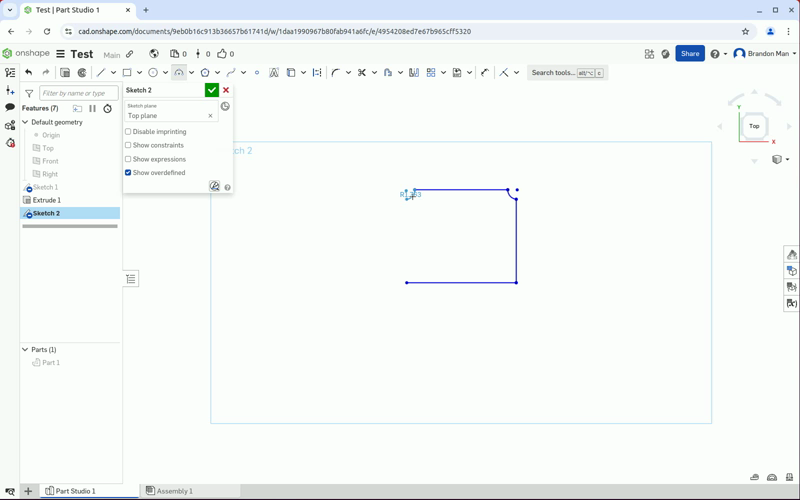
key_up(shift)
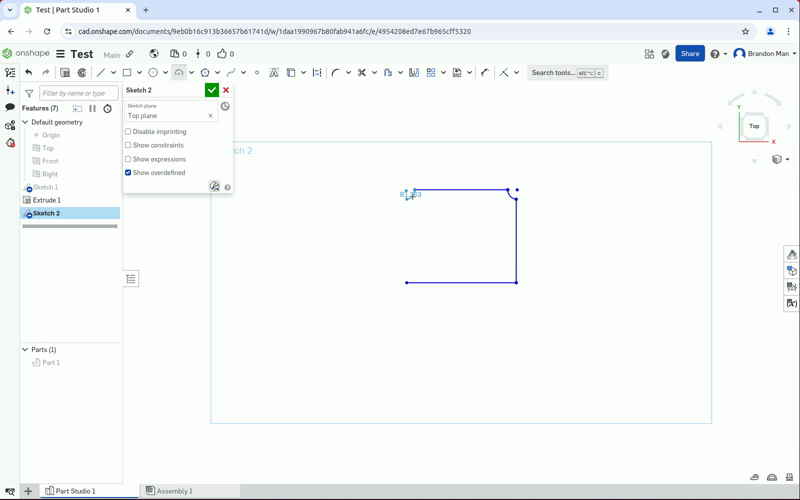
key(esc)
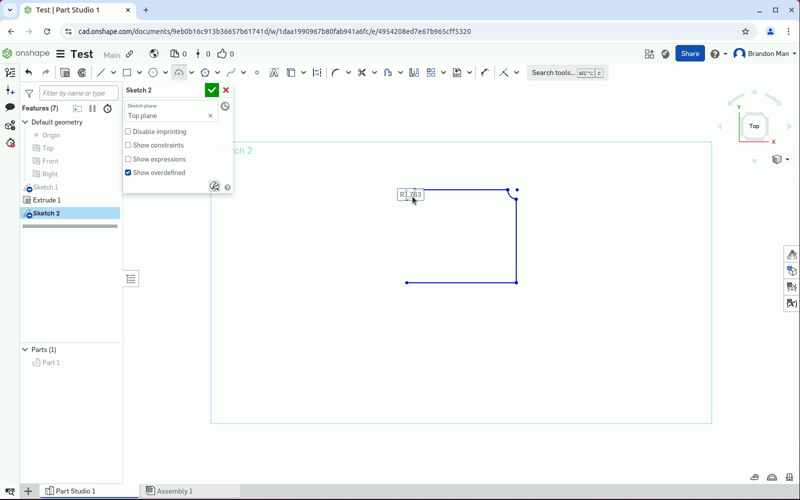
key(l)
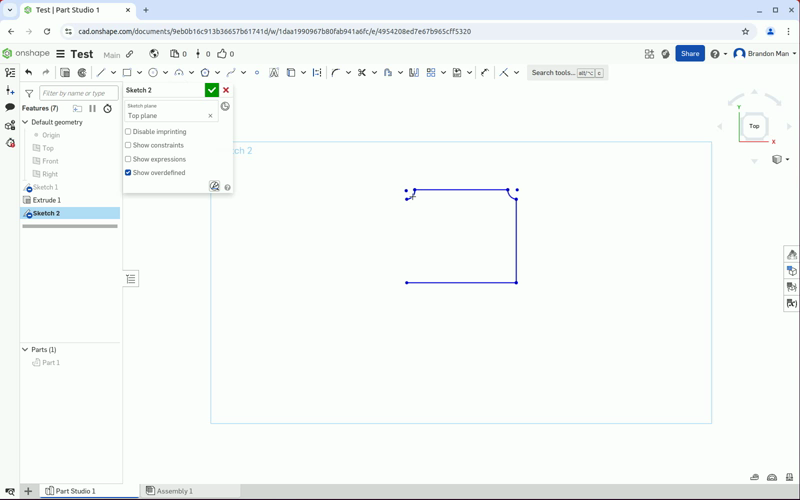
mouse_move(406, 199)
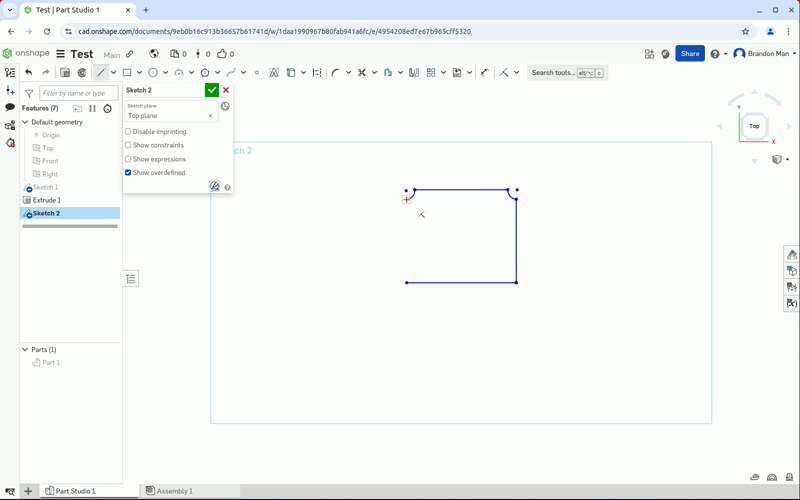
click(406, 199)
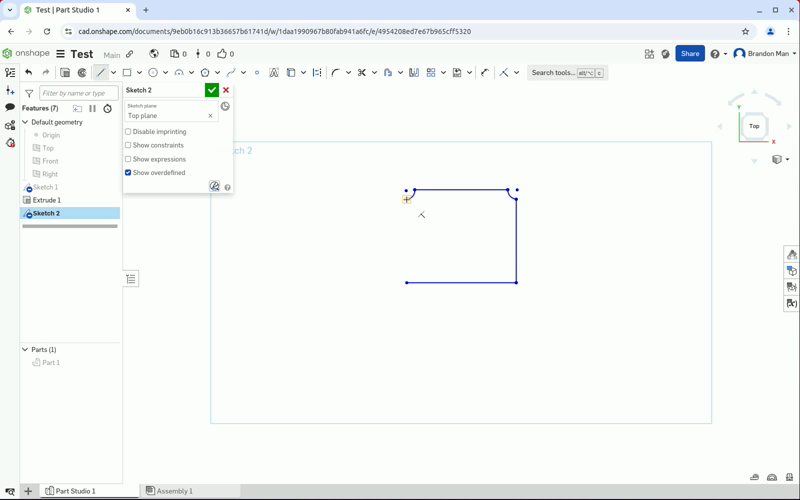
key_down(shift)
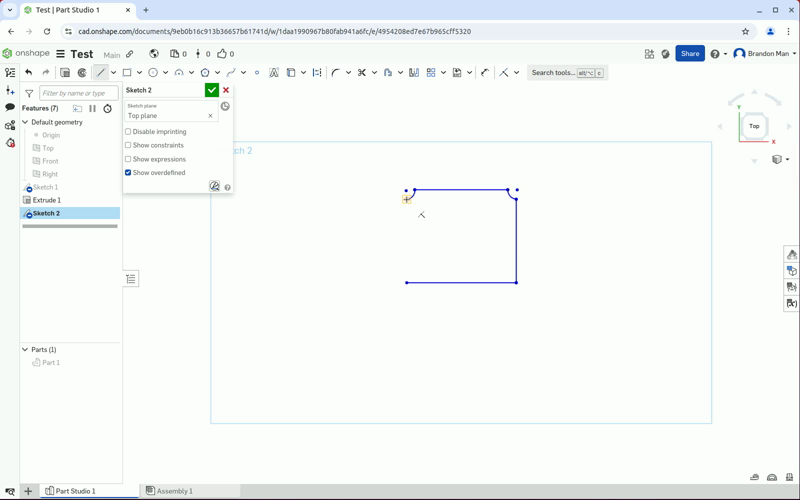
mouse_move(406, 282)
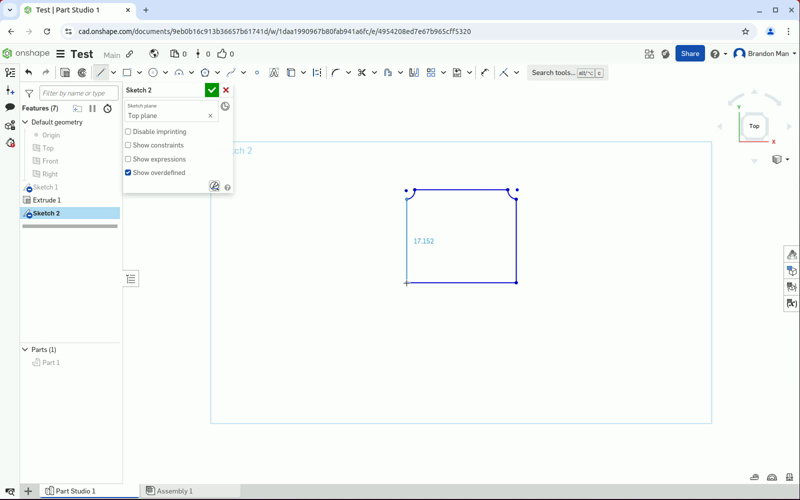
key_up(shift)
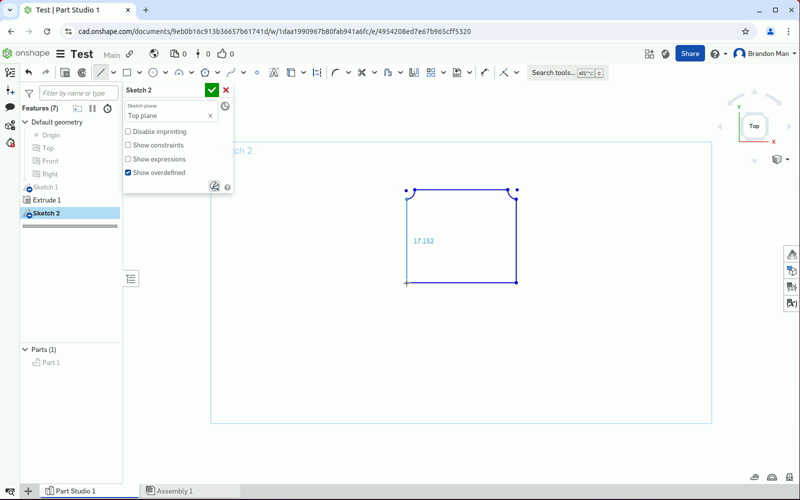
click(406, 282)
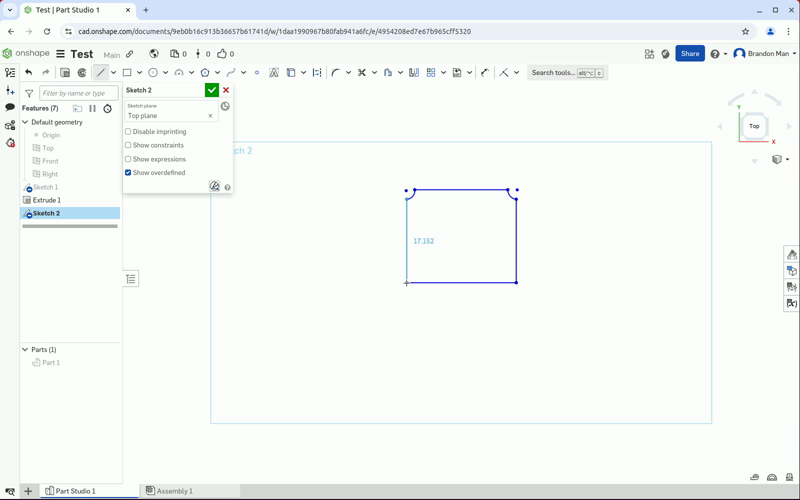
key(esc)
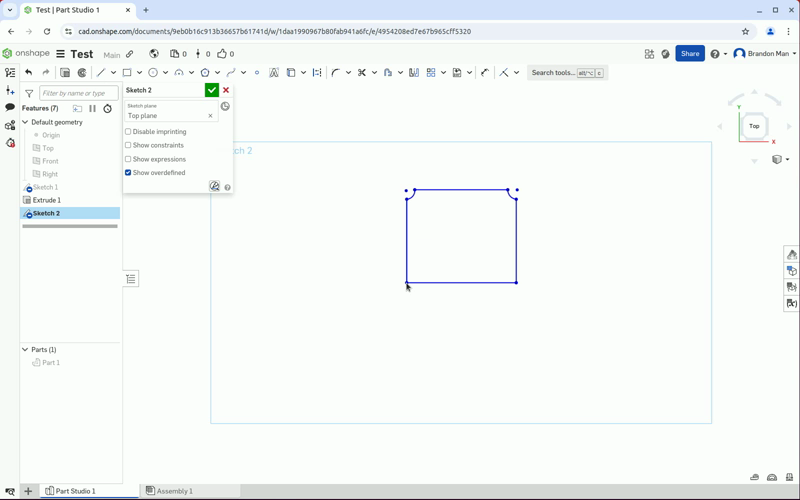
mouse_move(477, 271)
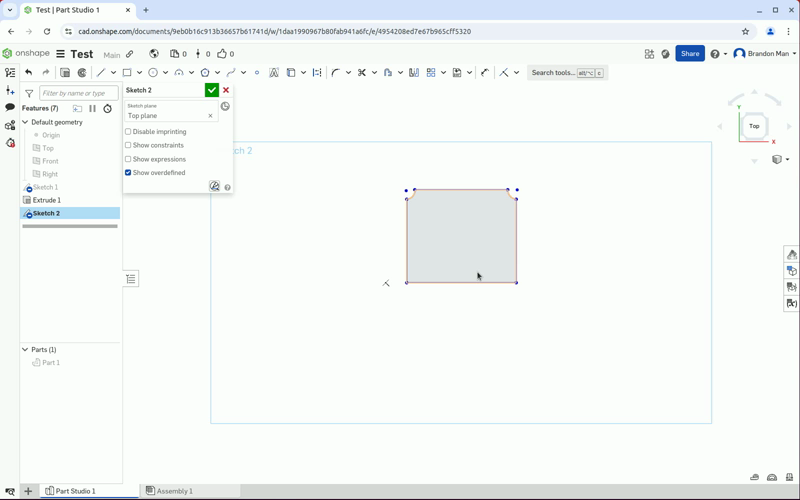
click(477, 271)
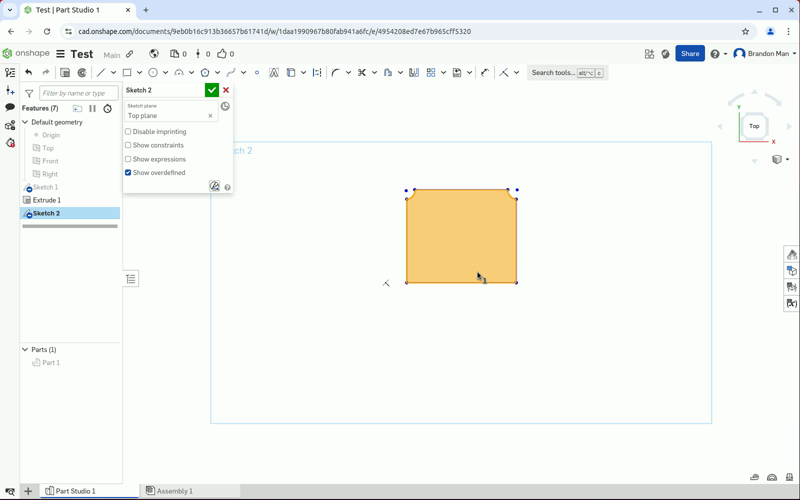
mouse_move(73, 352)
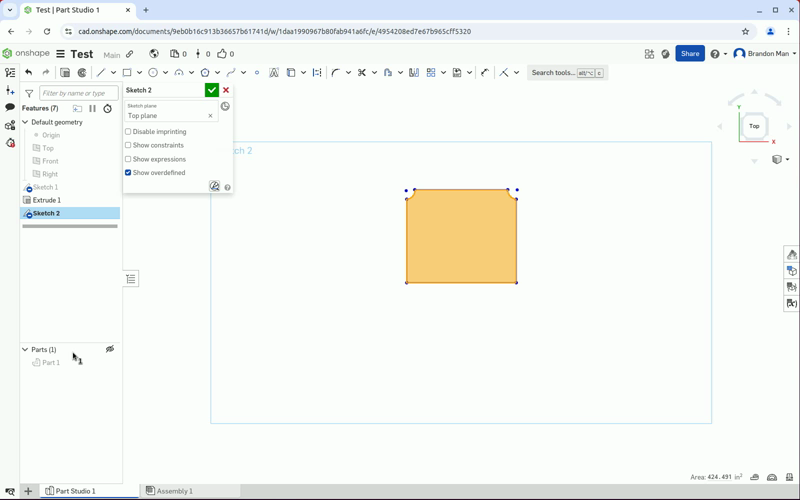
key(shift+y)
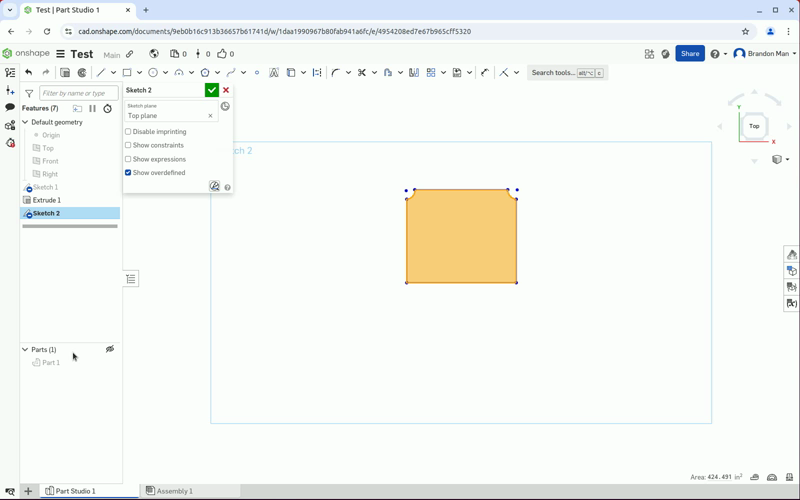
key(shift+e)
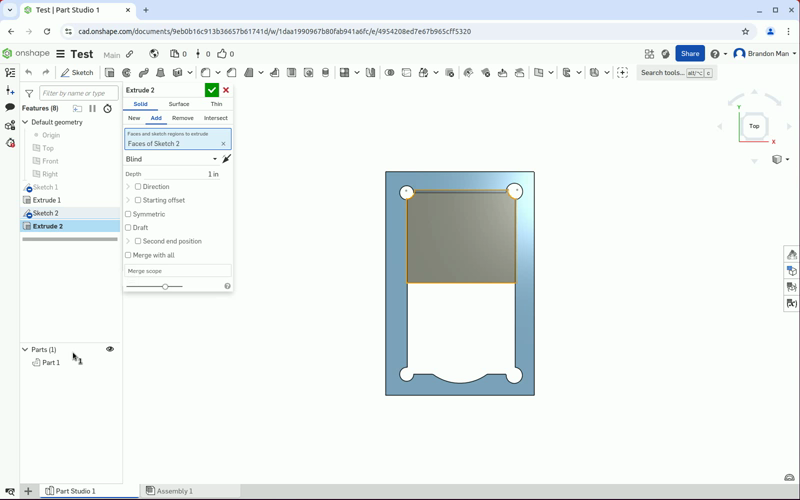
mouse_move(143, 106)
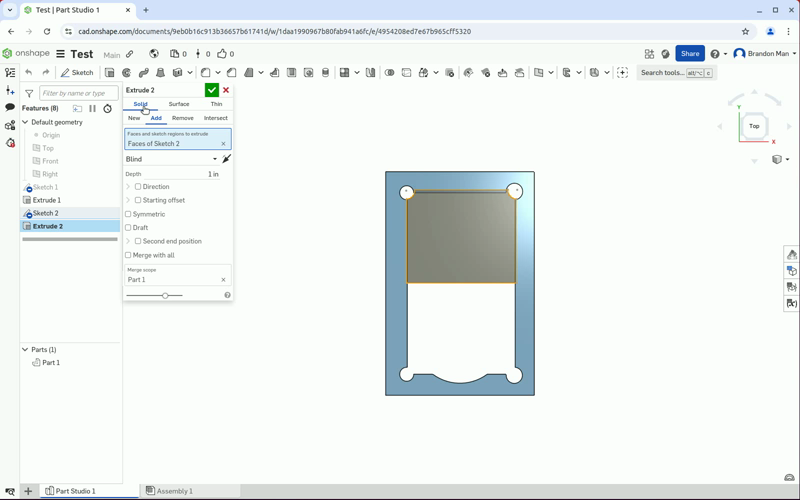
click(143, 106)
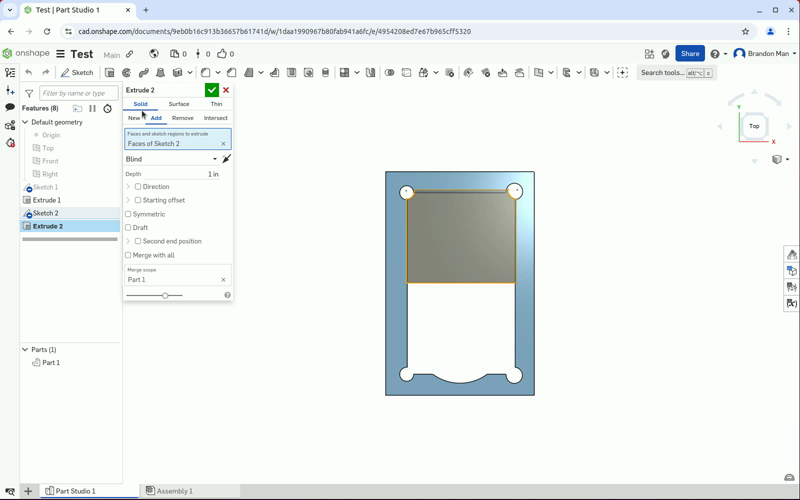
mouse_move(137, 120)
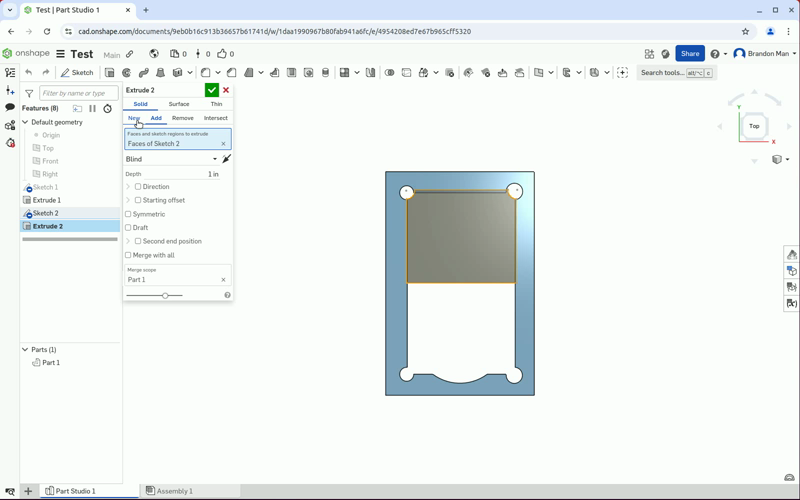
click(137, 120)
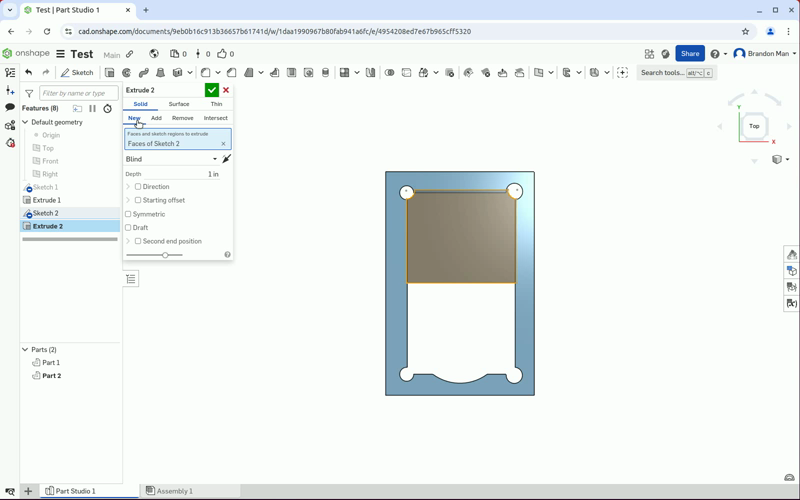
key(tab, 4)
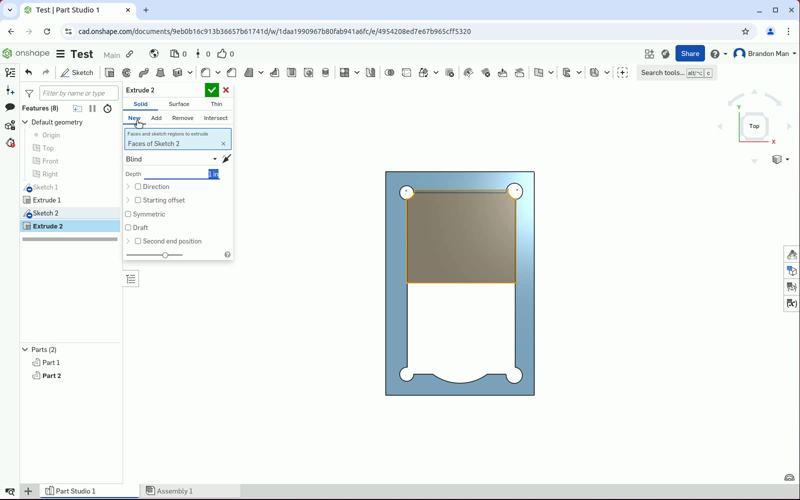
text(6.499)
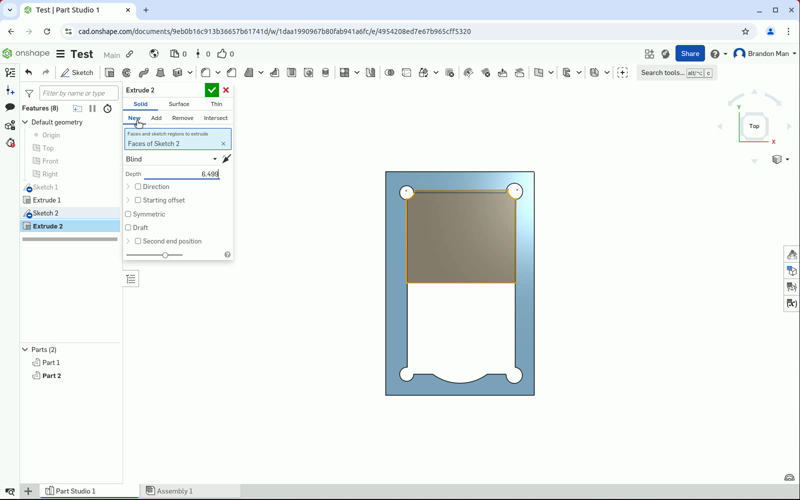
key(enter)
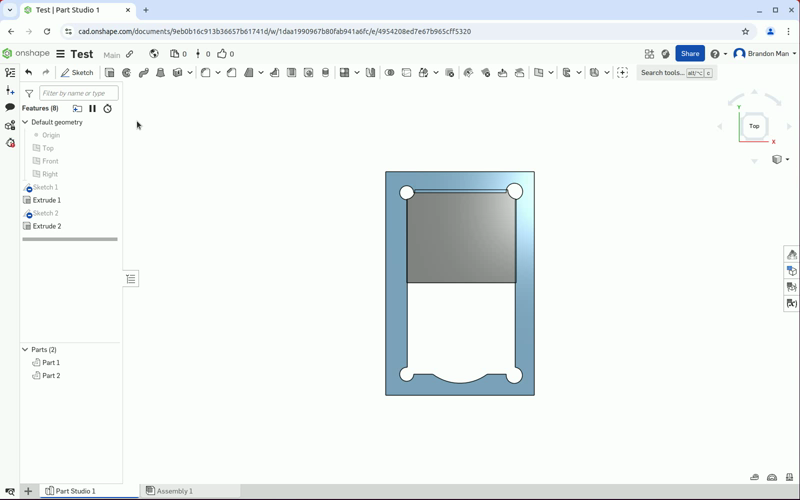
key(shift+h)
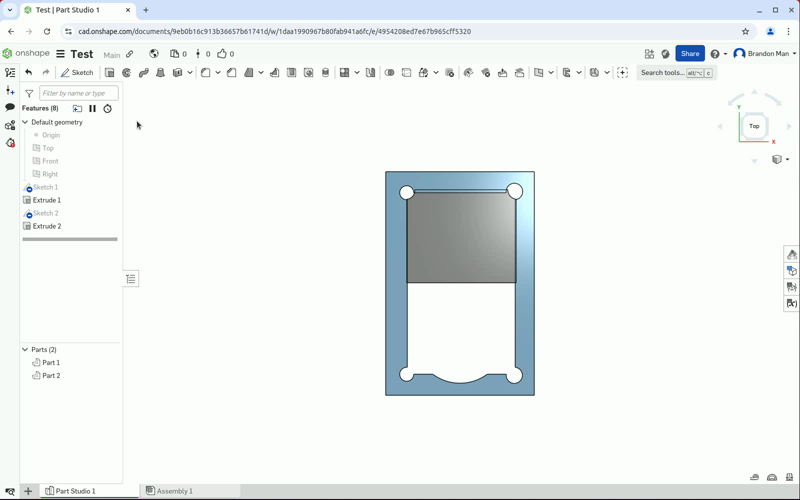
key(shift+h)
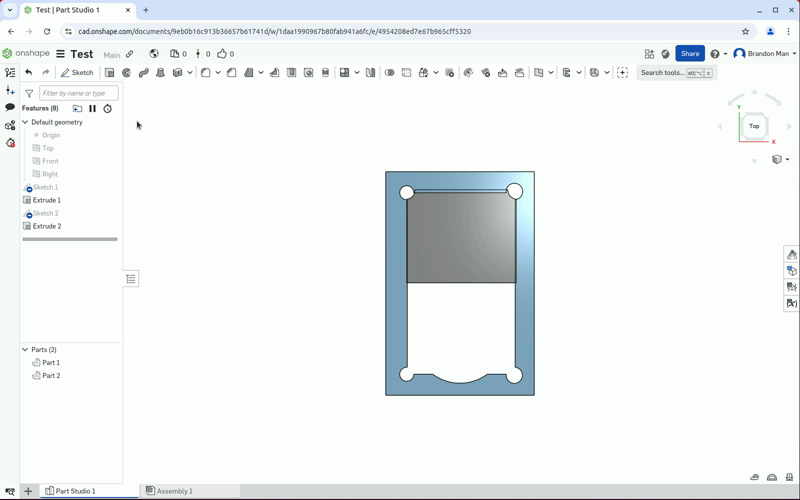
mouse_move(73, 189)
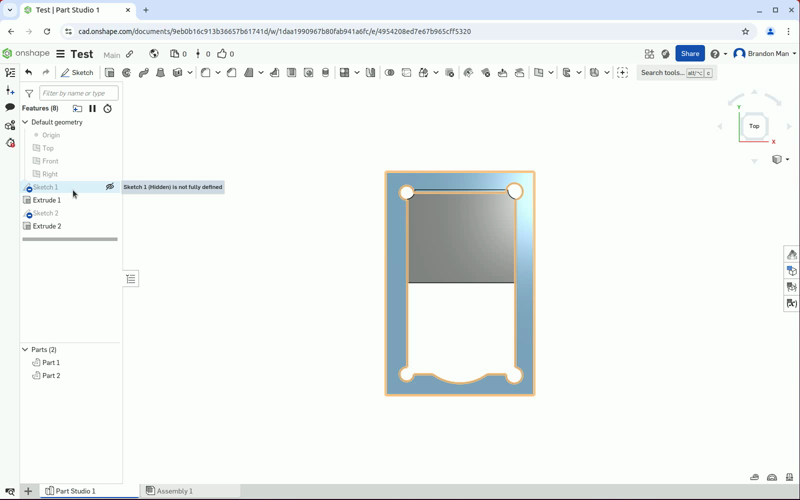
click(73, 189)
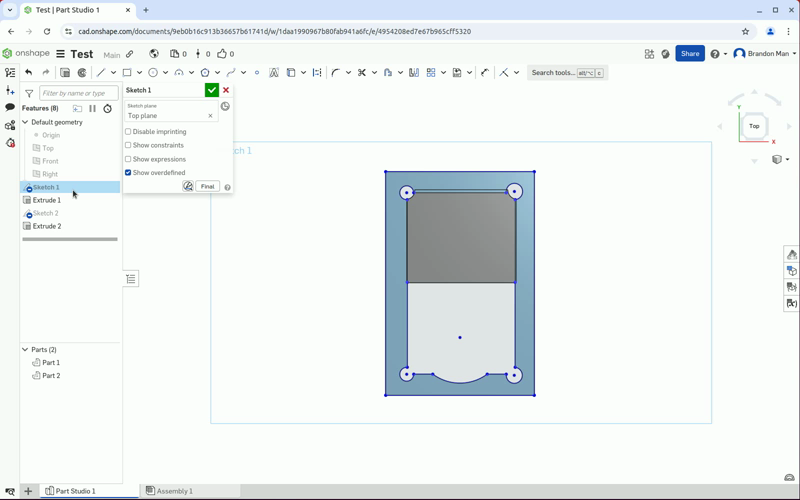
mouse_move(229, 92)
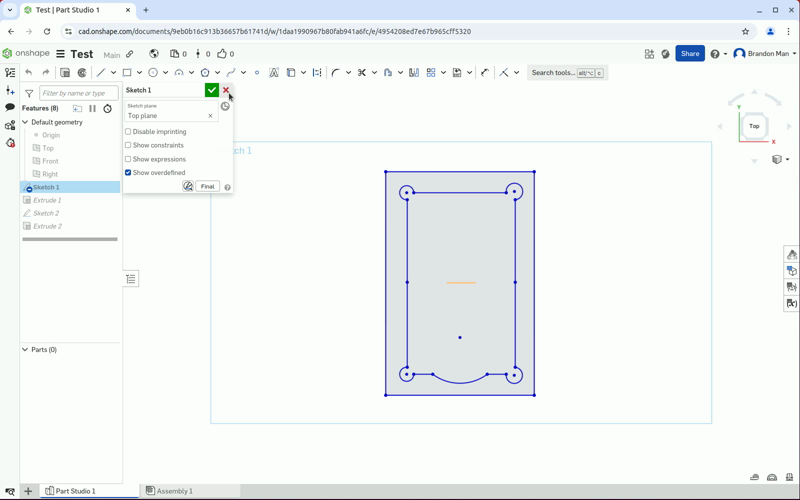
click(229, 92)
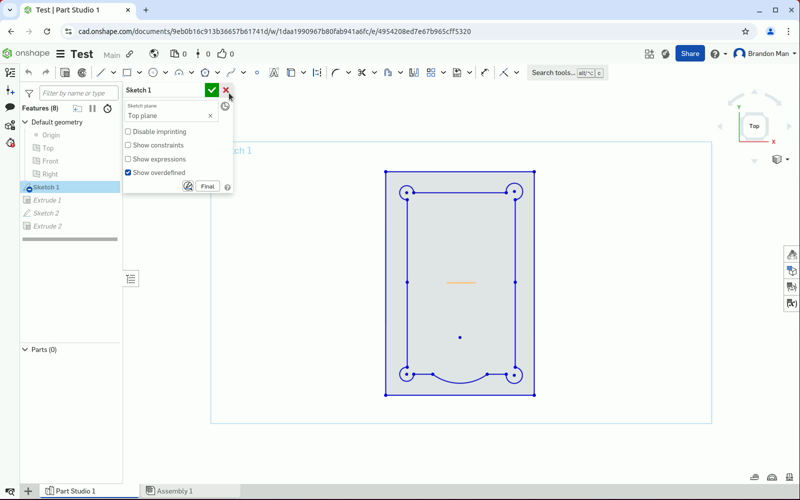
key(shift+s)
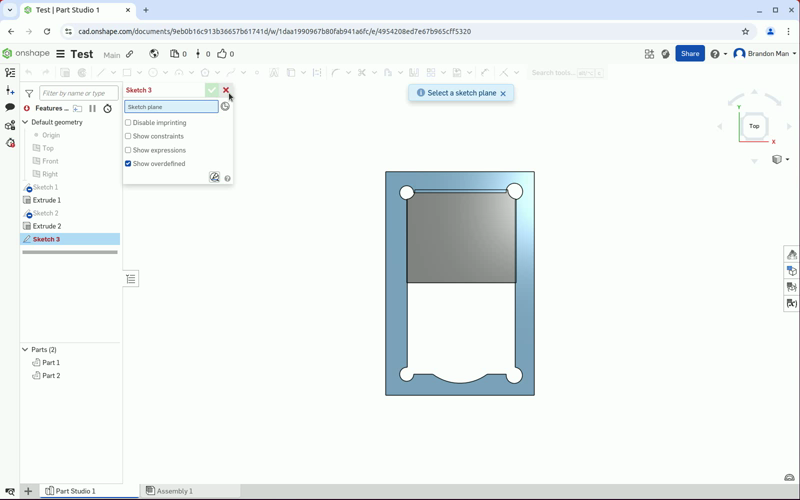
mouse_move(73, 150)
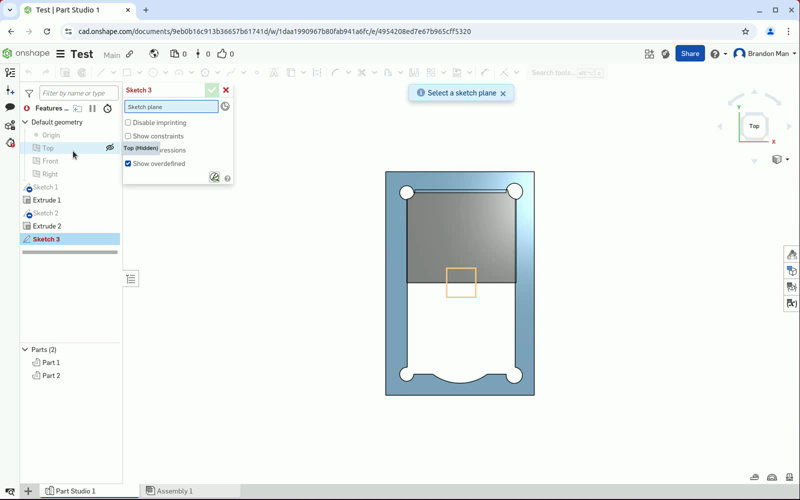
click(73, 150)
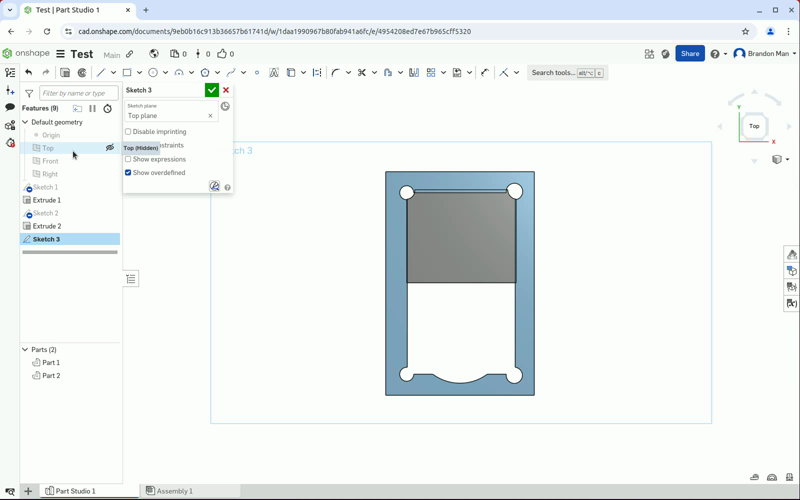
mouse_move(73, 352)
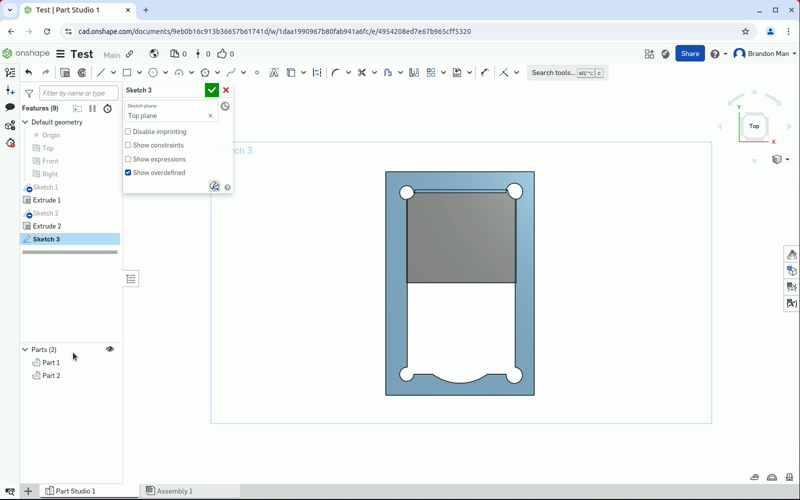
key(y)
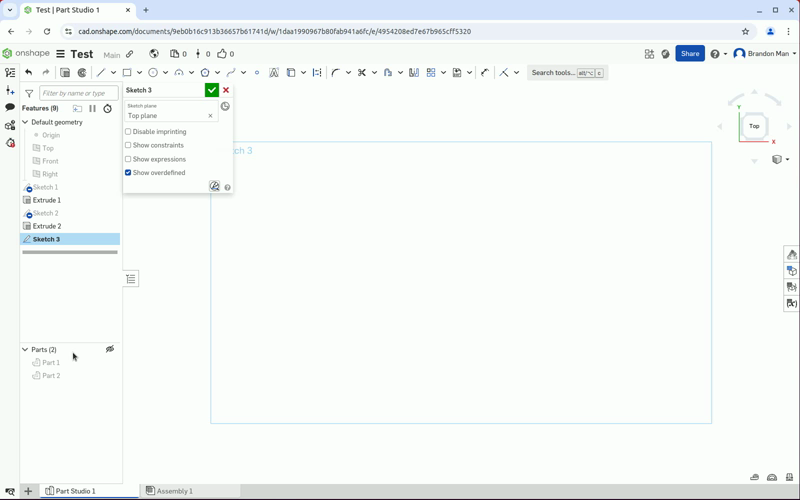
key(a)
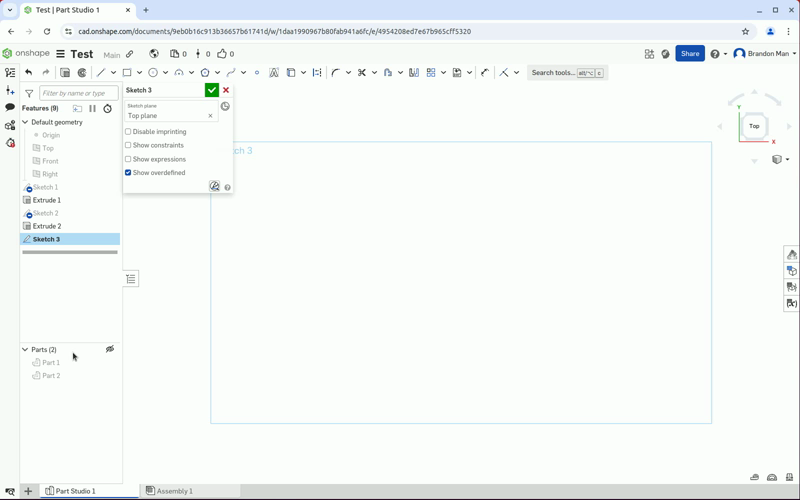
key_down(shift)
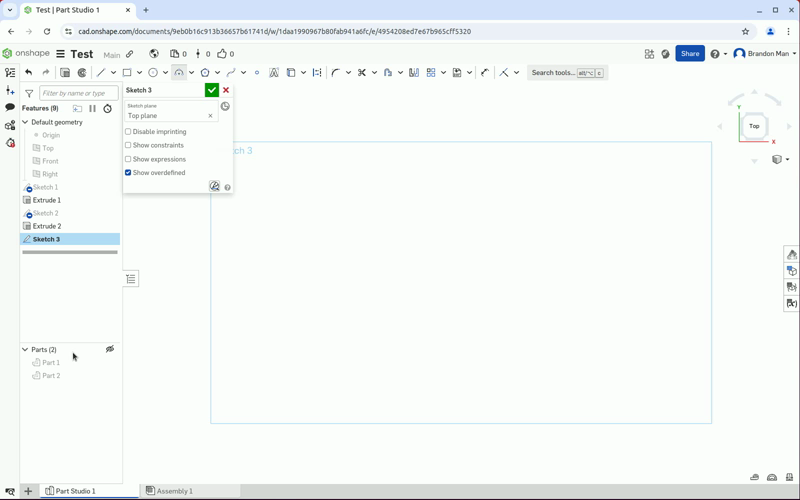
mouse_move(406, 367)
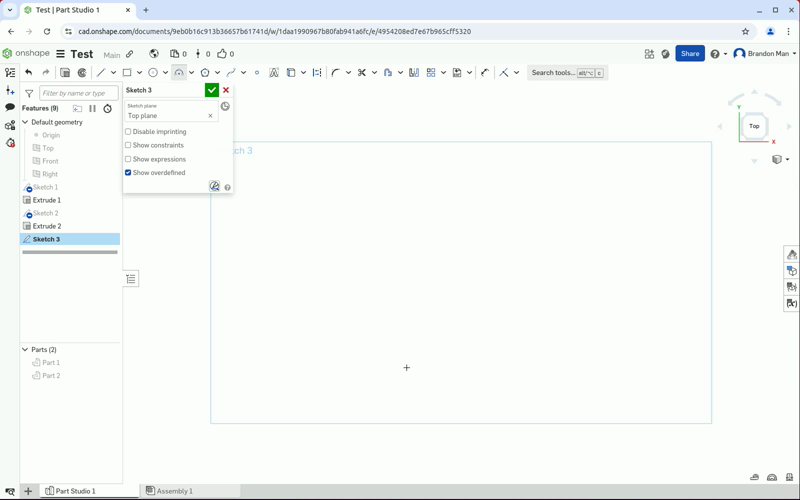
click(406, 367)
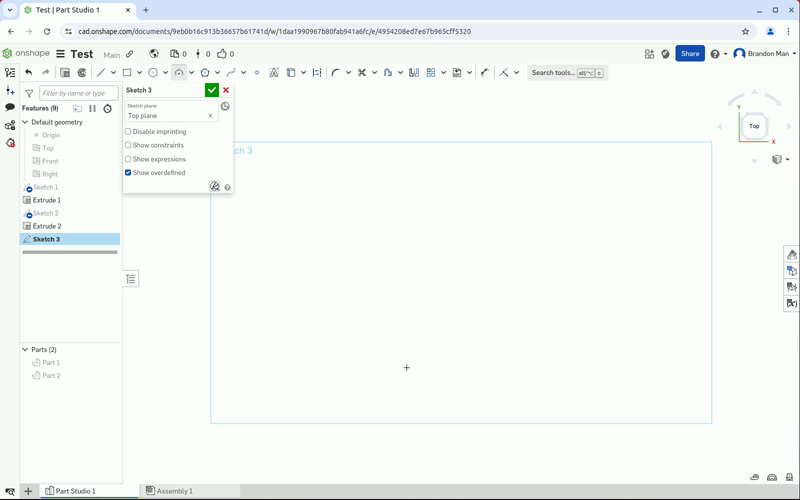
key_up(shift)
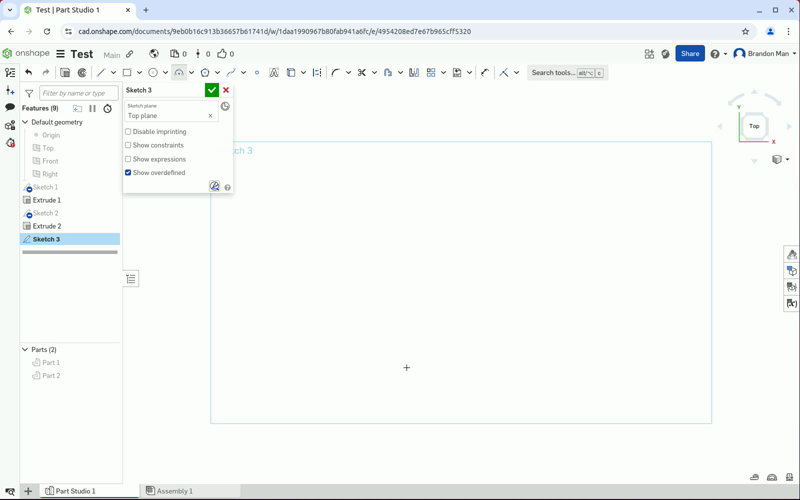
key_down(shift)
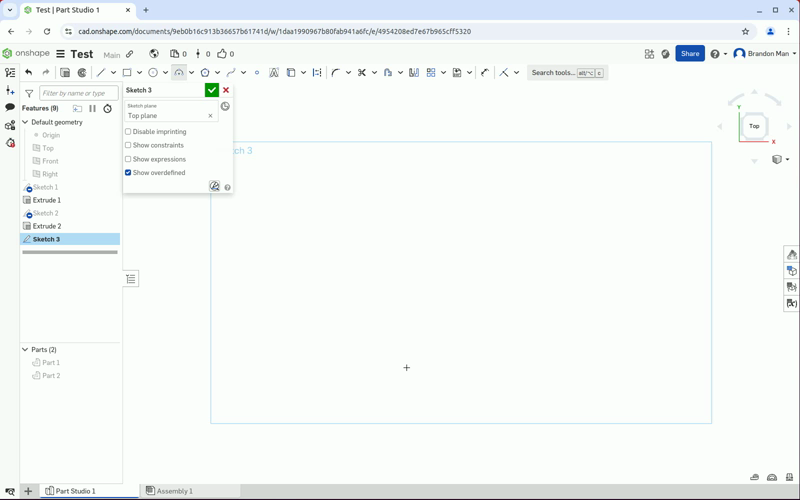
mouse_move(414, 375)
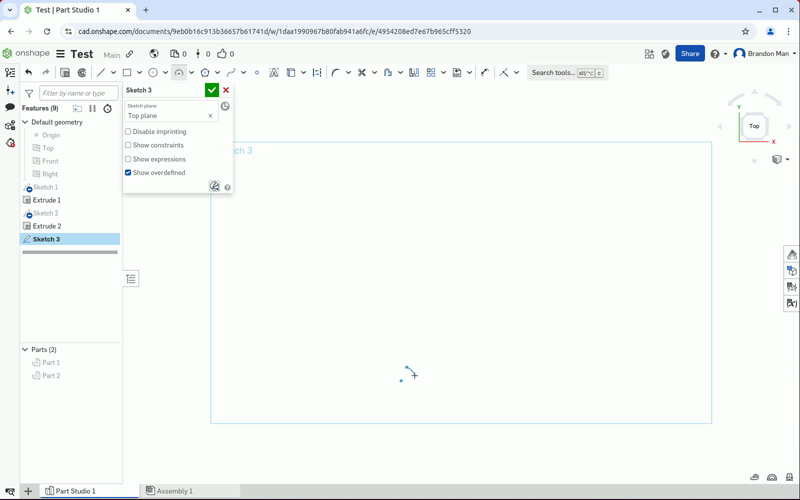
click(414, 375)
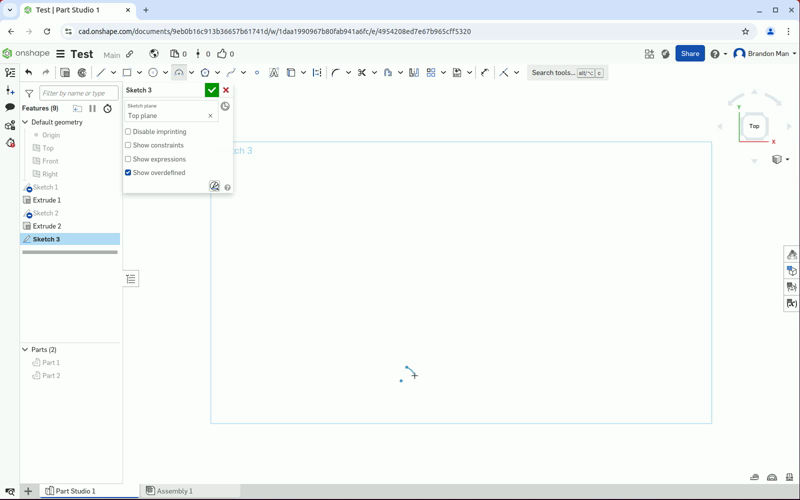
mouse_move(412, 369)
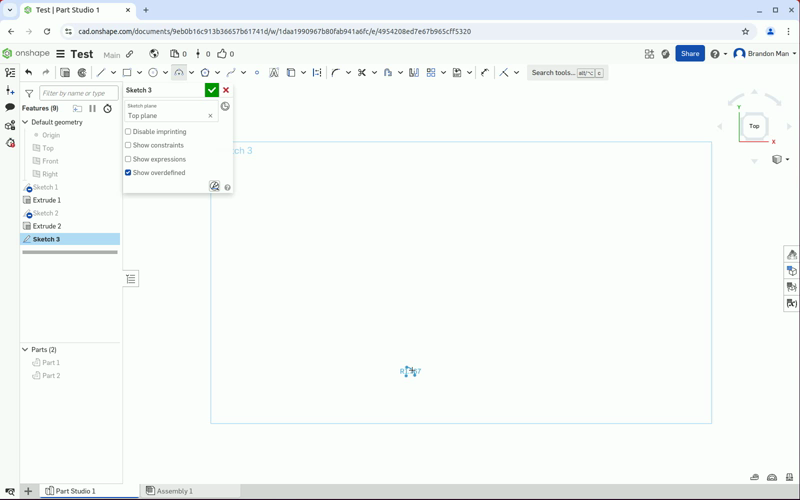
click(412, 369)
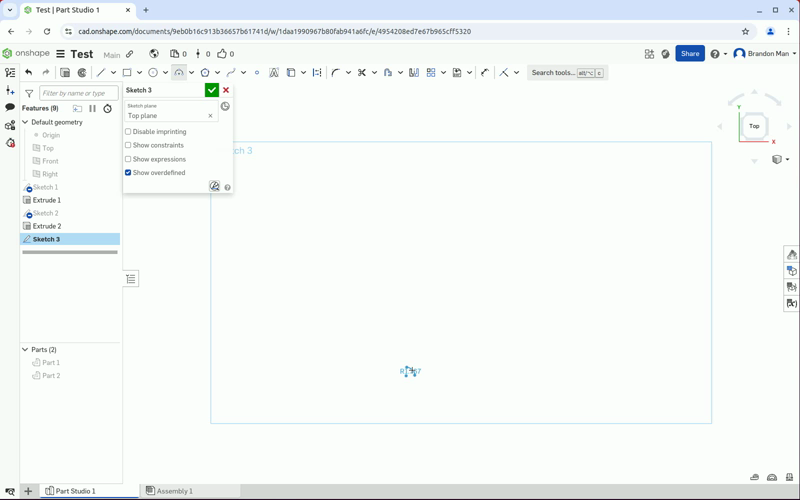
key_up(shift)
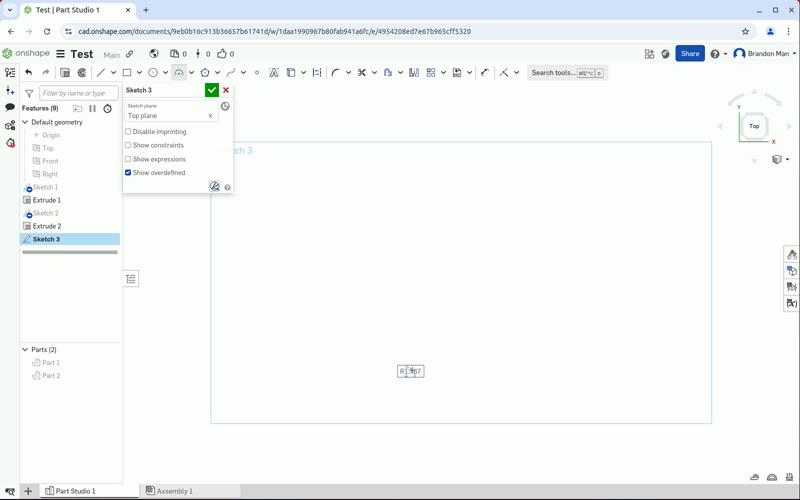
key(esc)
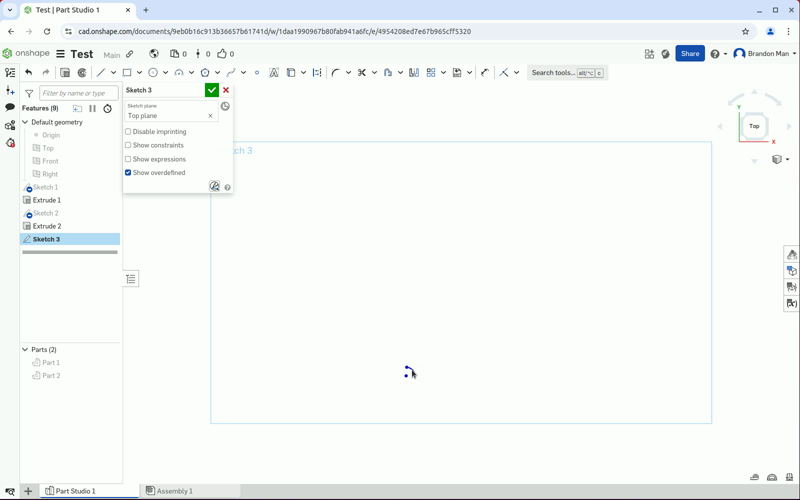
key(l)
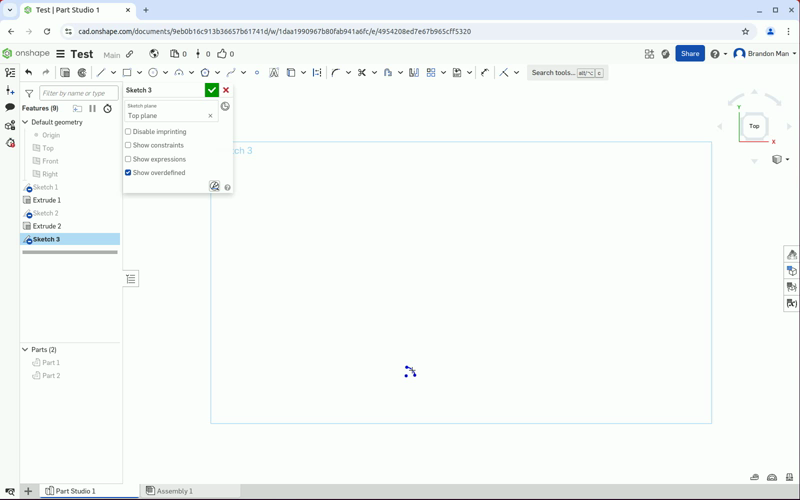
mouse_move(414, 375)
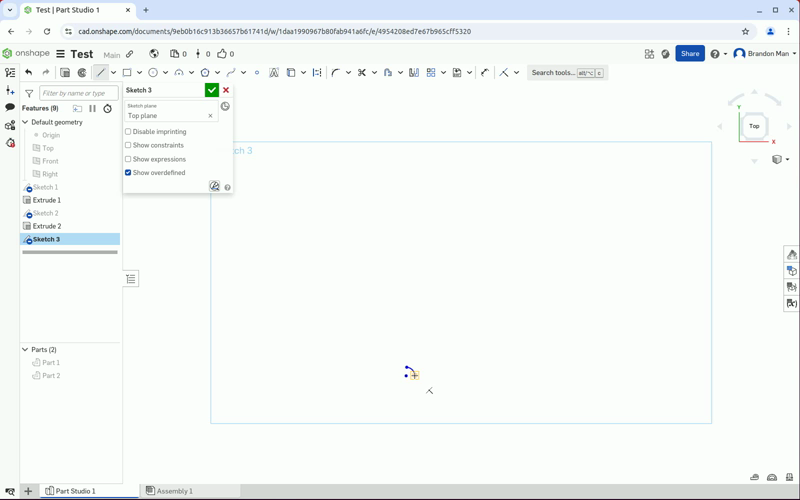
click(414, 375)
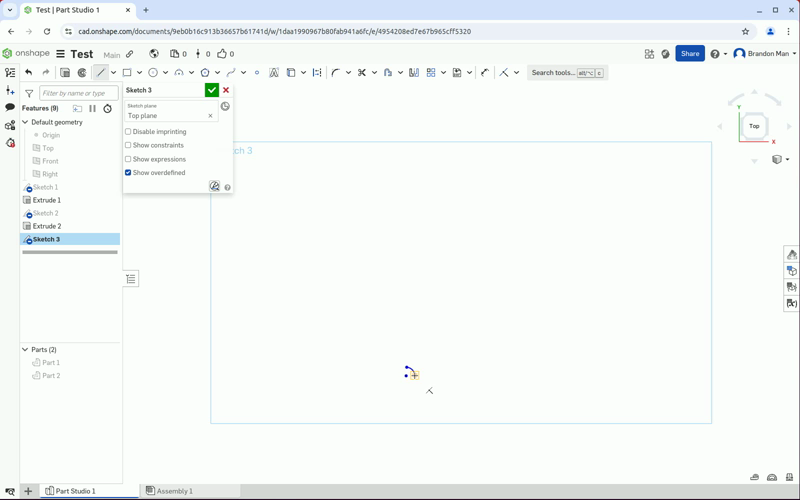
key_down(shift)
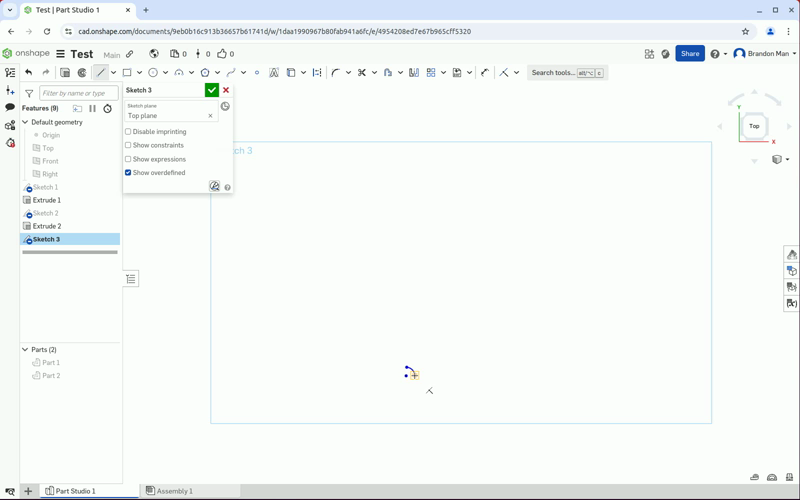
mouse_move(444, 375)
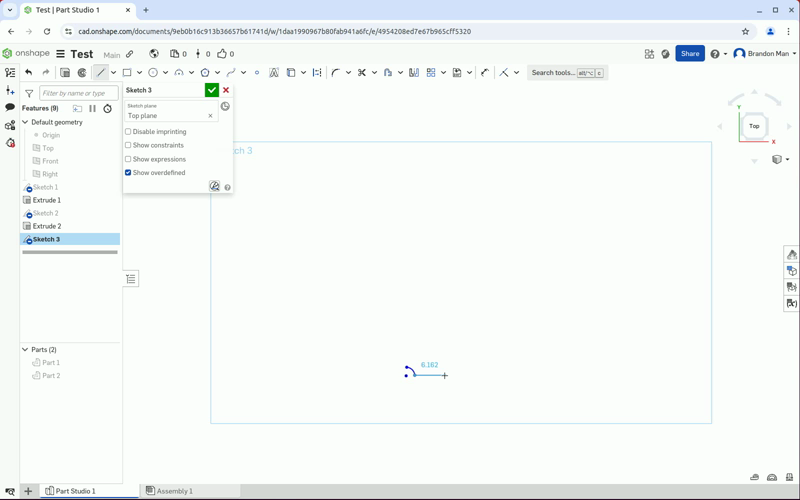
mouse_move(434, 375)
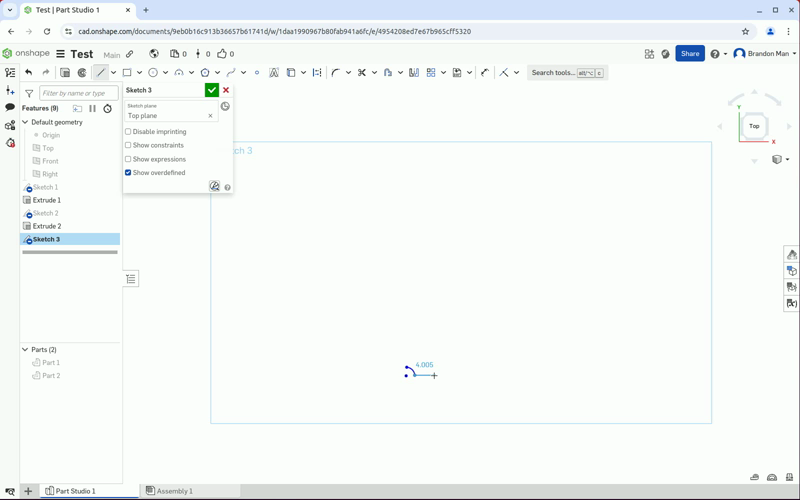
click(434, 375)
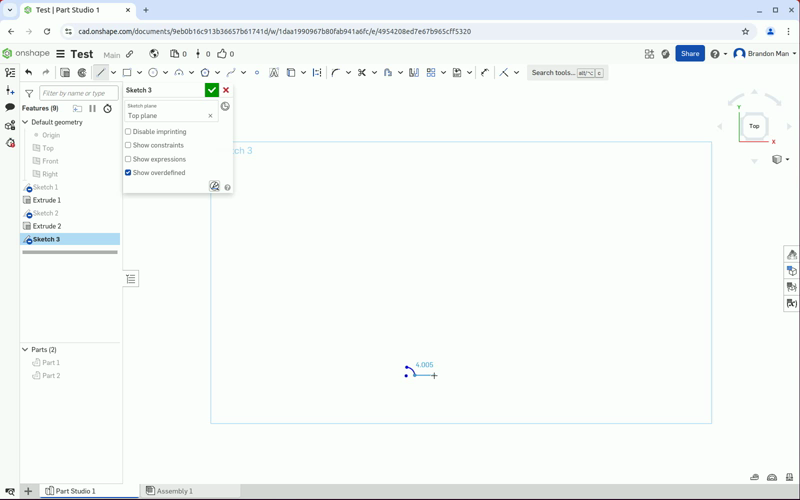
key_up(shift)
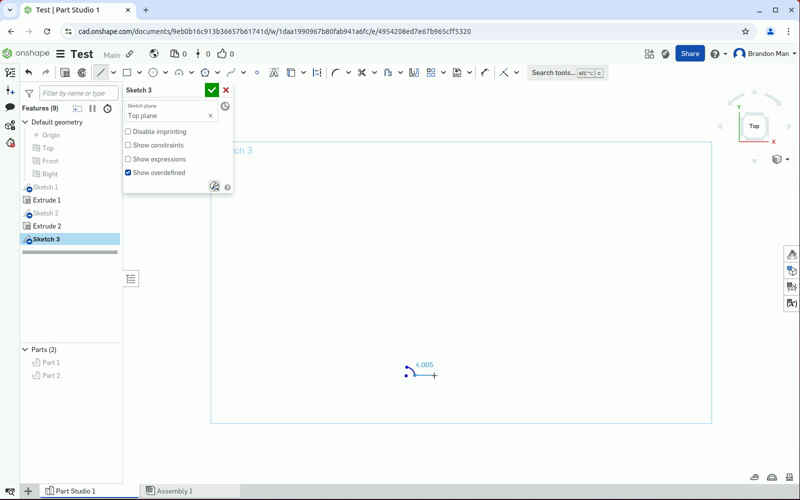
key(esc)
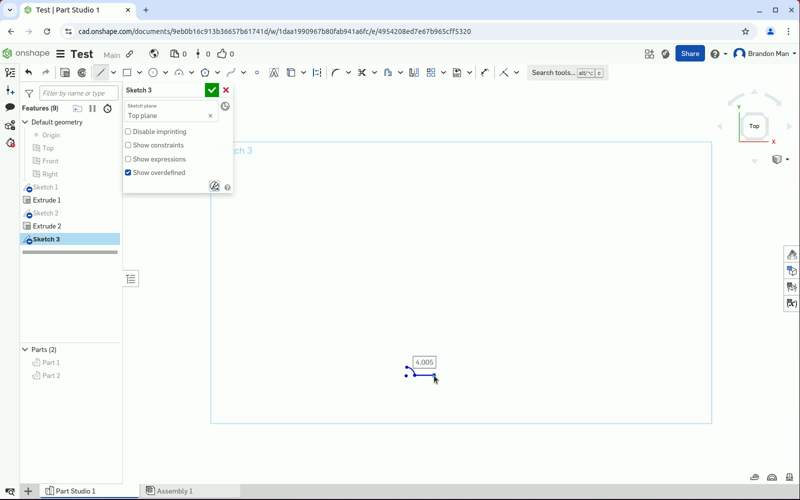
key(a)
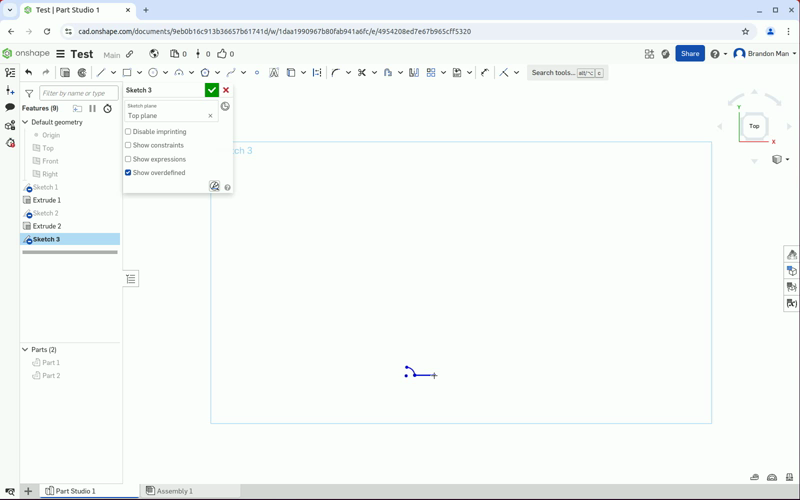
mouse_move(434, 375)
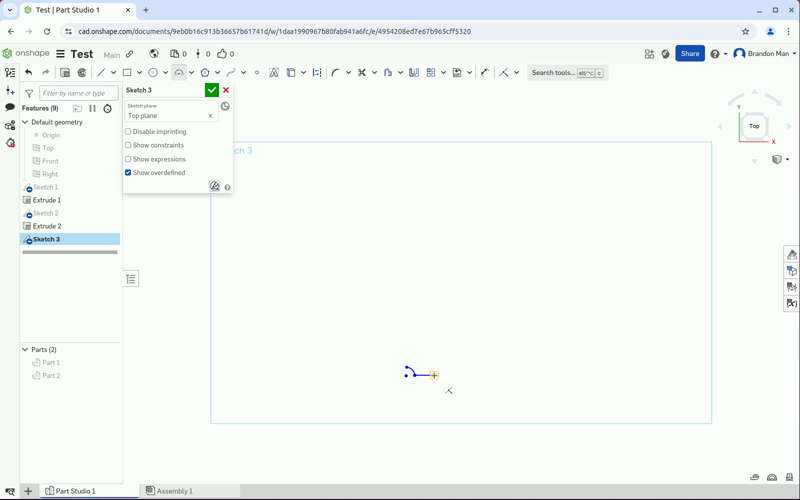
click(434, 375)
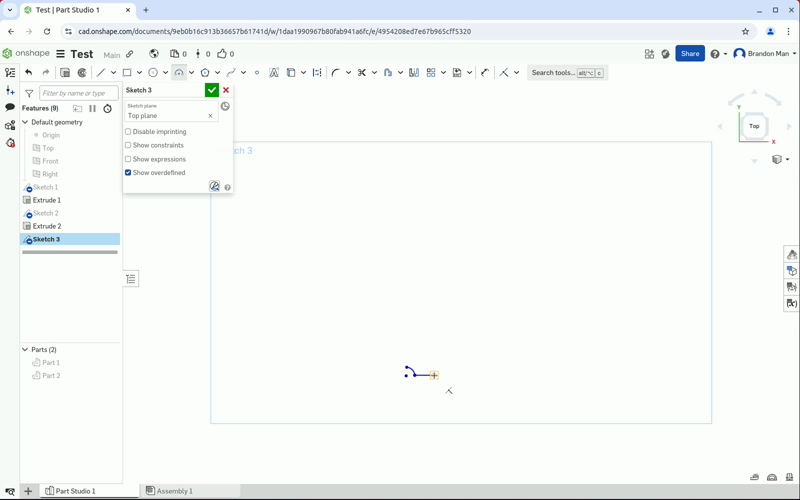
key_down(shift)
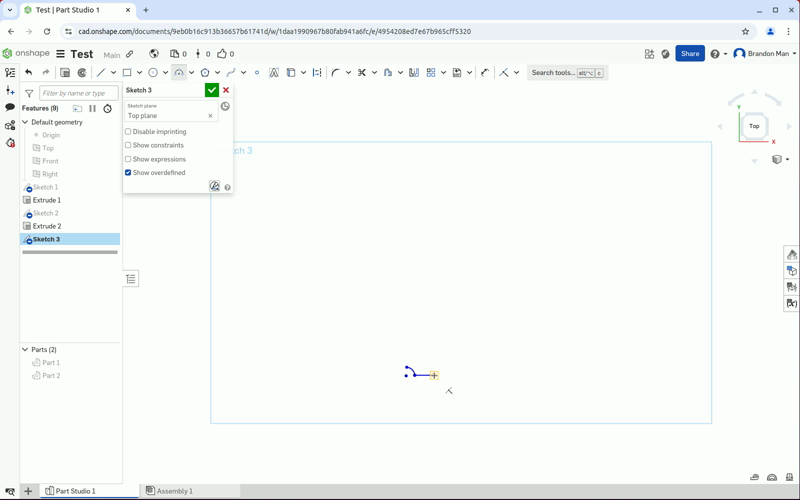
mouse_move(488, 375)
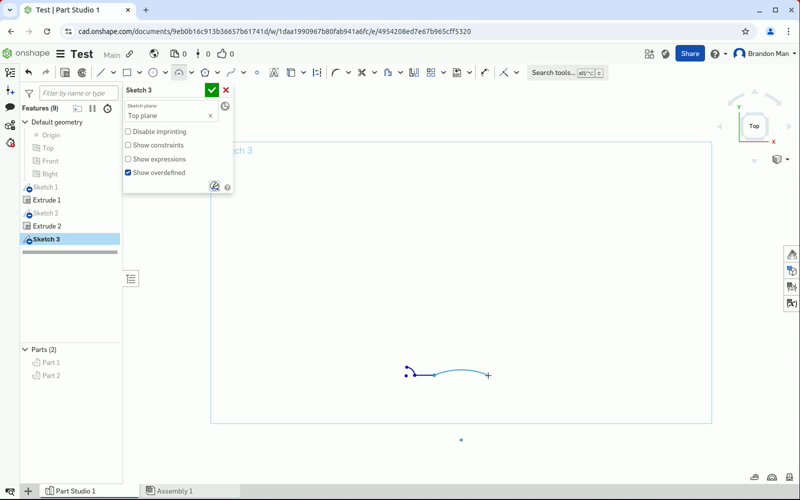
click(488, 375)
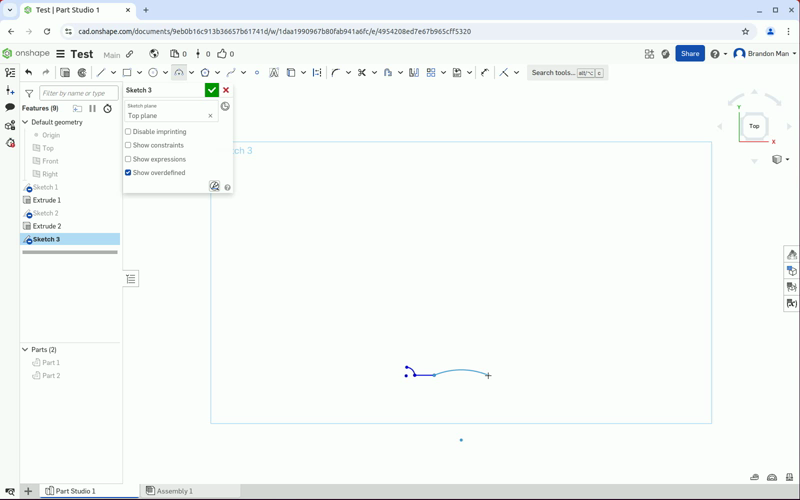
mouse_move(461, 293)
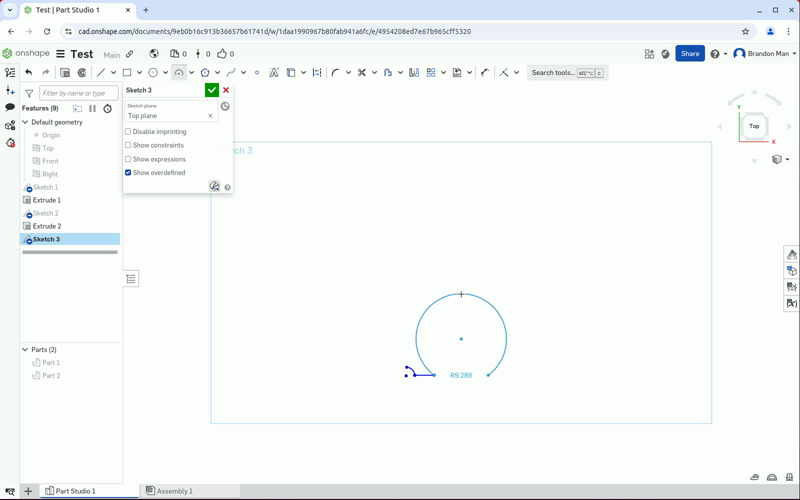
click(461, 293)
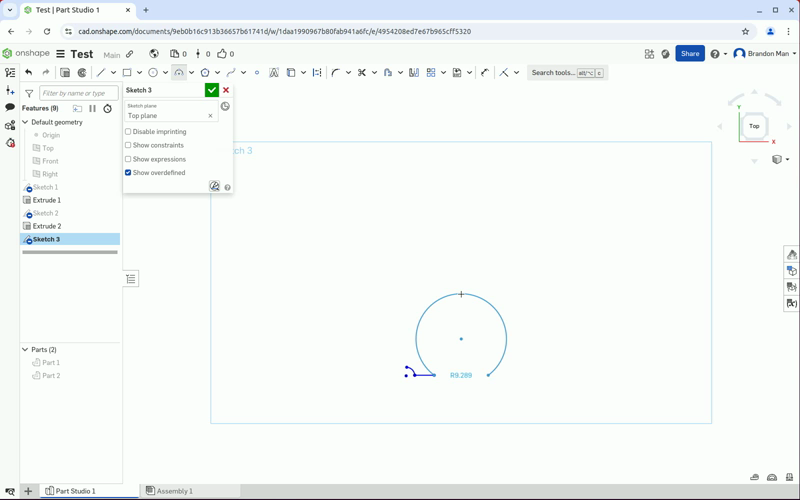
key_up(shift)
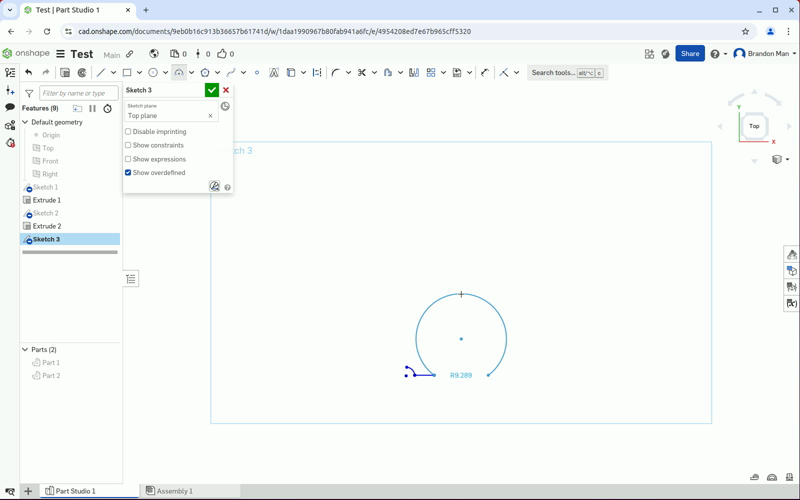
key(esc)
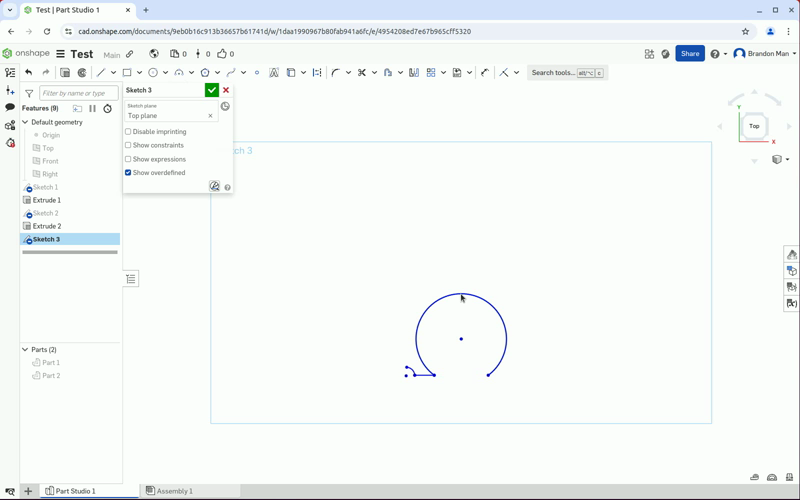
key(l)
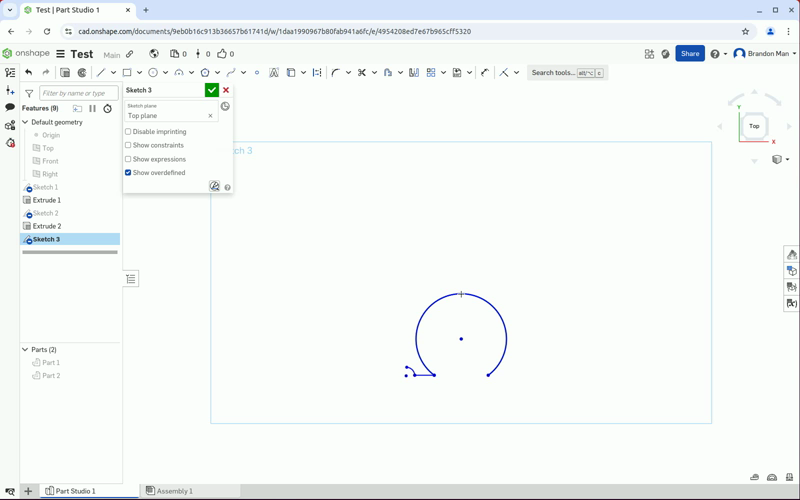
mouse_move(488, 375)
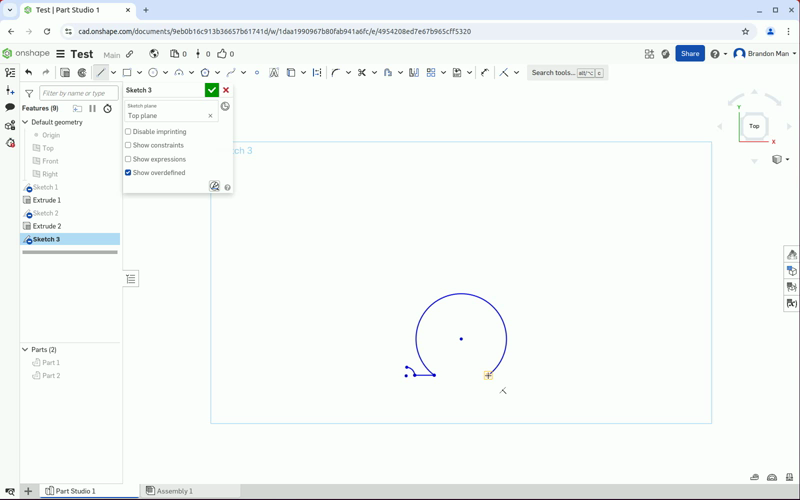
click(488, 375)
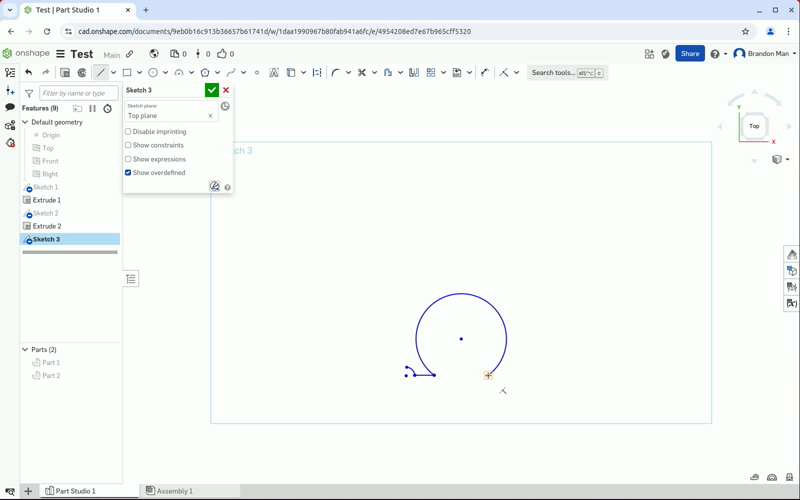
key_down(shift)
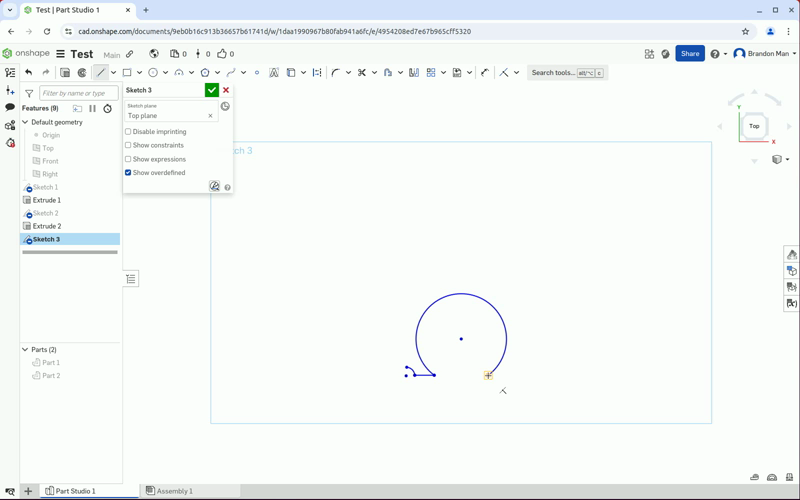
mouse_move(518, 375)
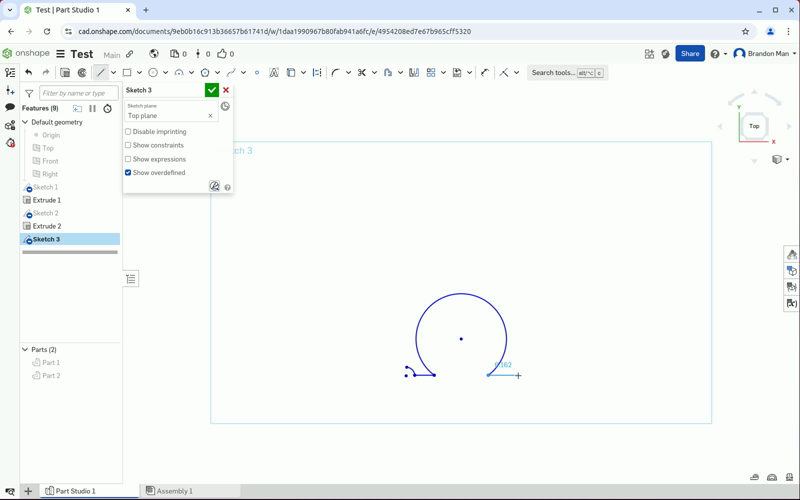
mouse_move(507, 375)
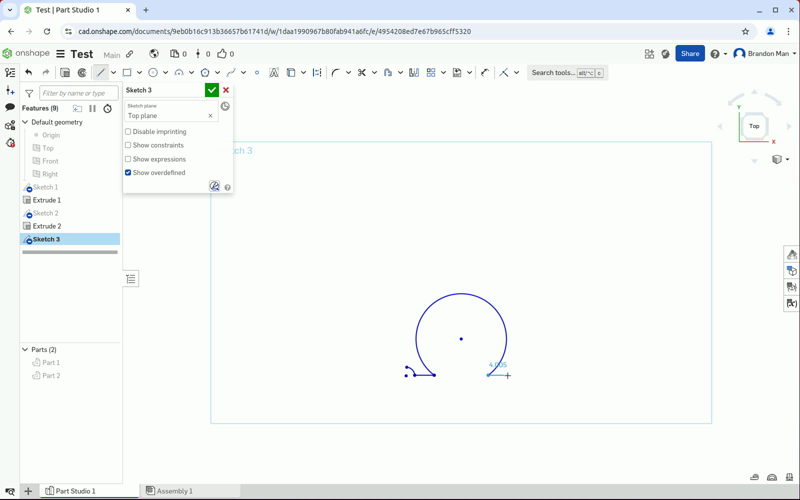
click(507, 375)
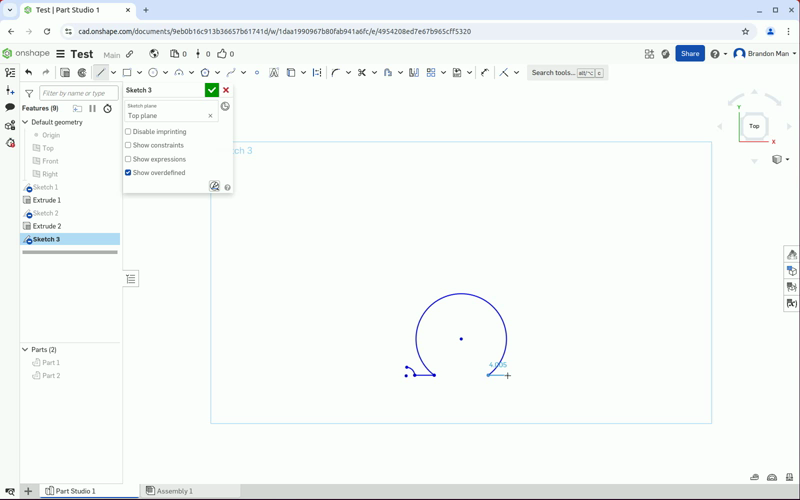
key_up(shift)
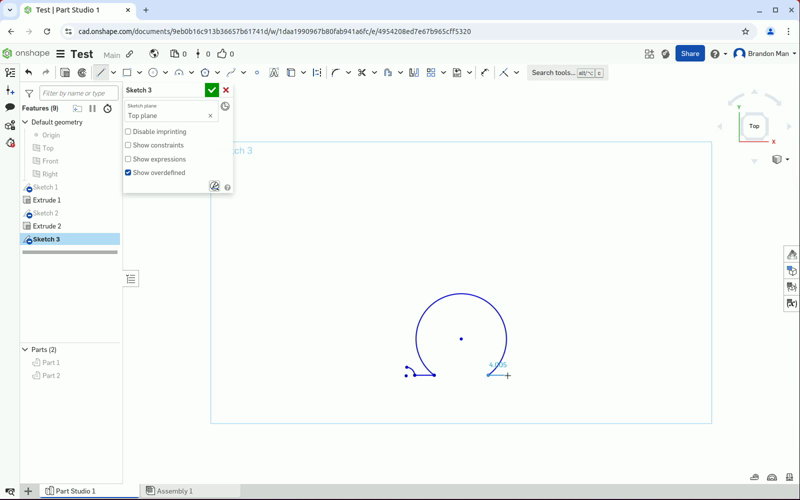
key(esc)
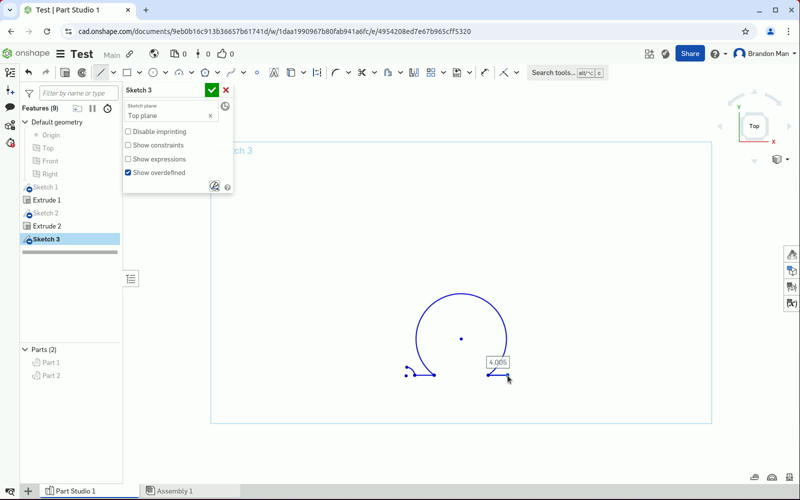
key(a)
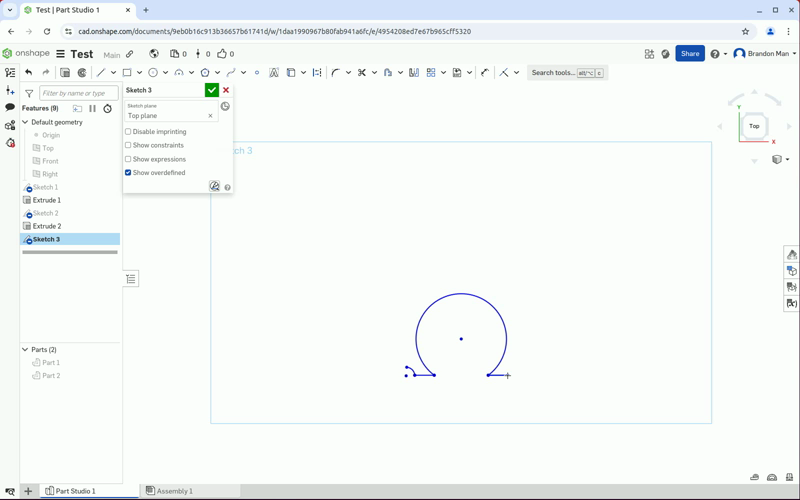
mouse_move(507, 375)
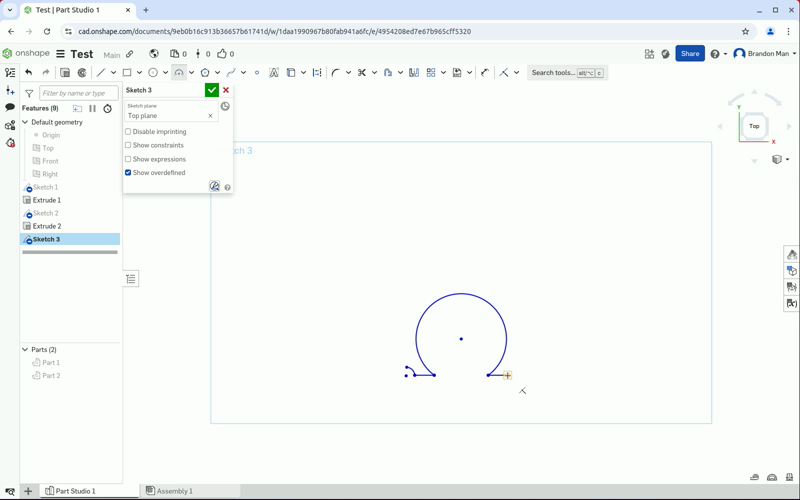
click(507, 375)
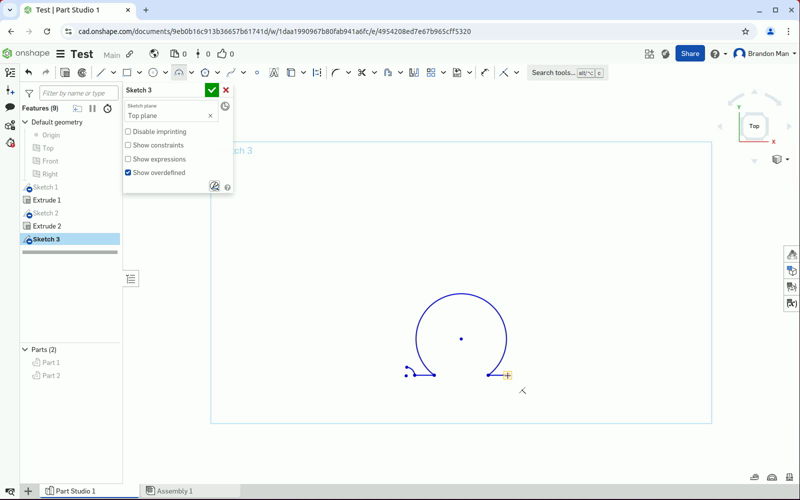
key_down(shift)
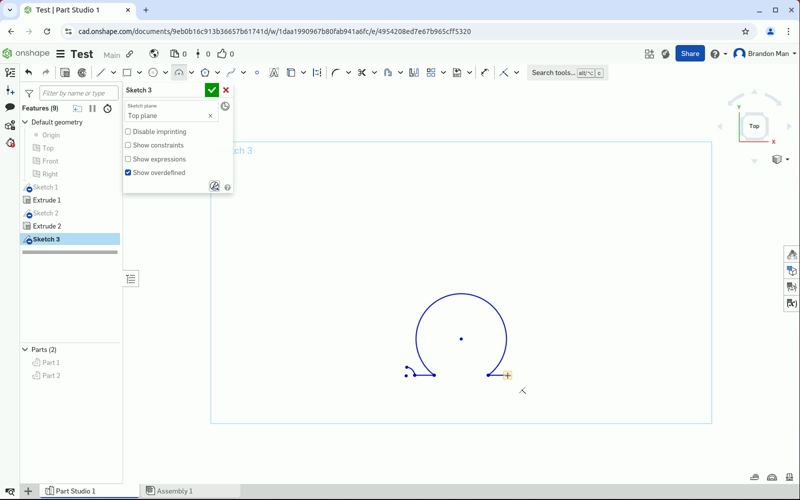
mouse_move(516, 367)
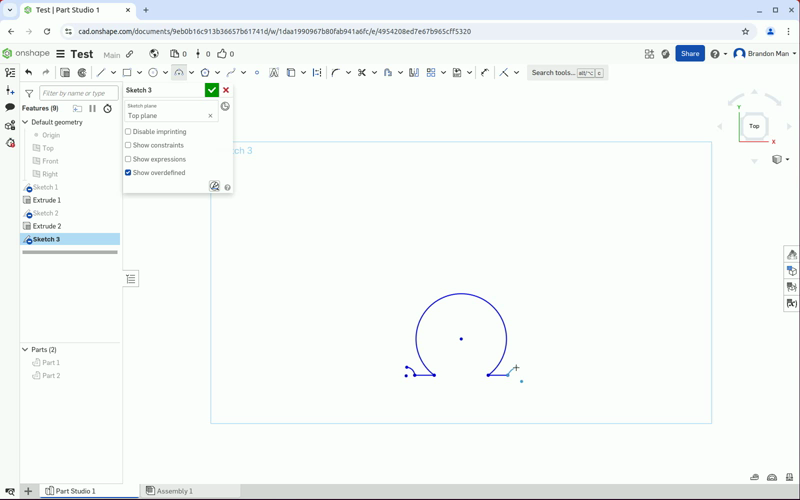
click(516, 367)
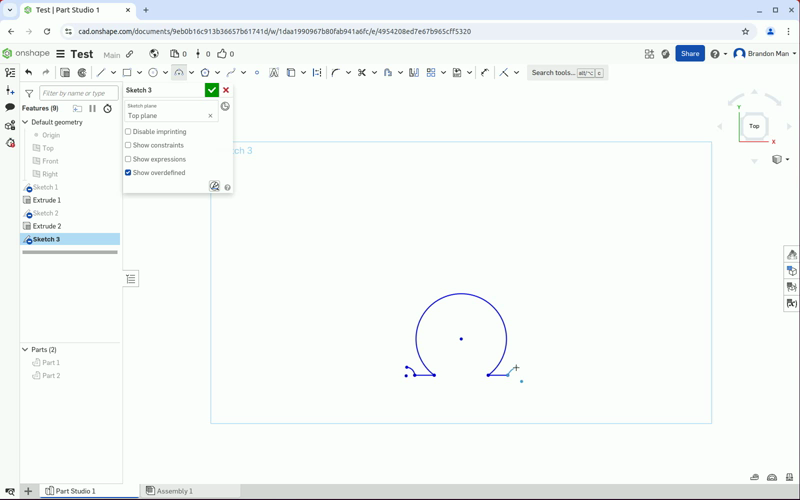
mouse_move(510, 369)
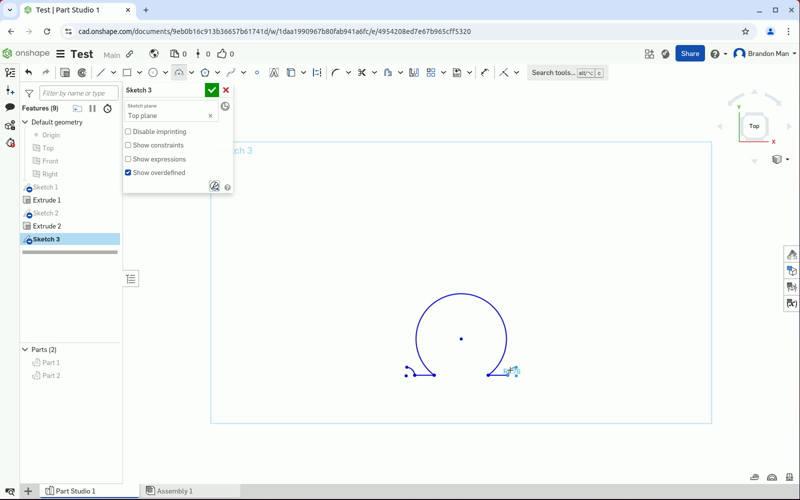
click(510, 369)
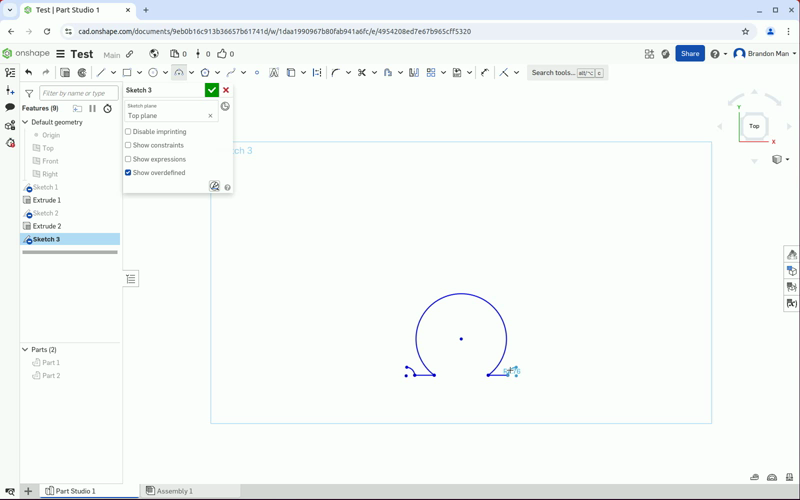
key_up(shift)
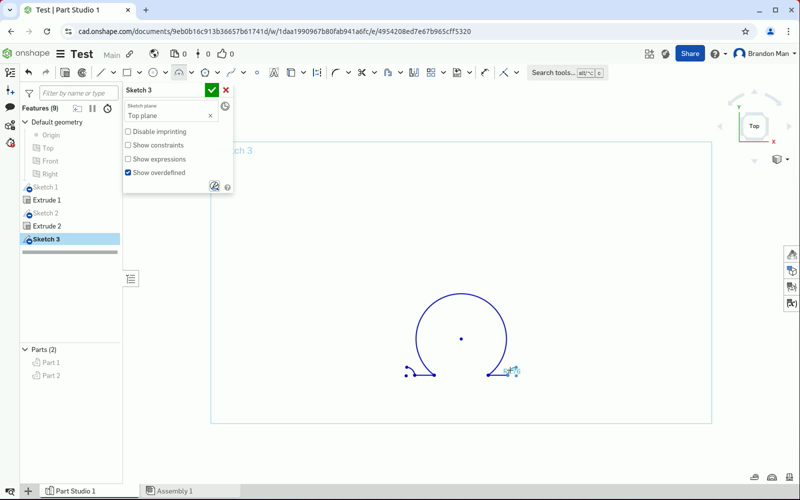
key(esc)
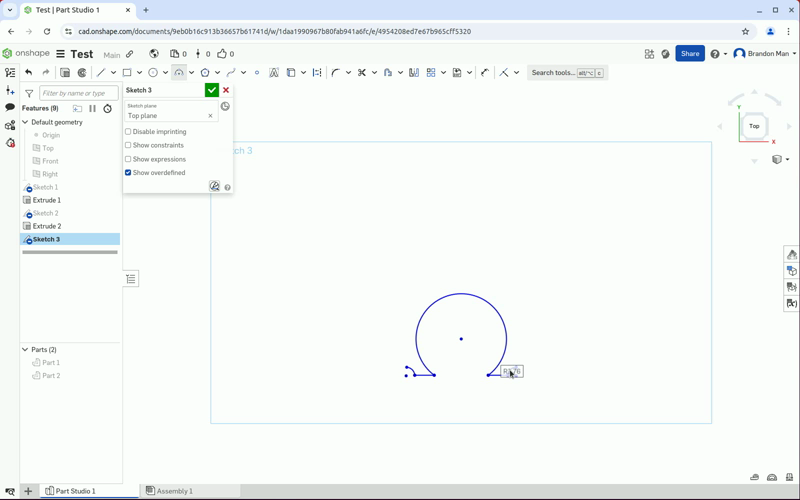
key(l)
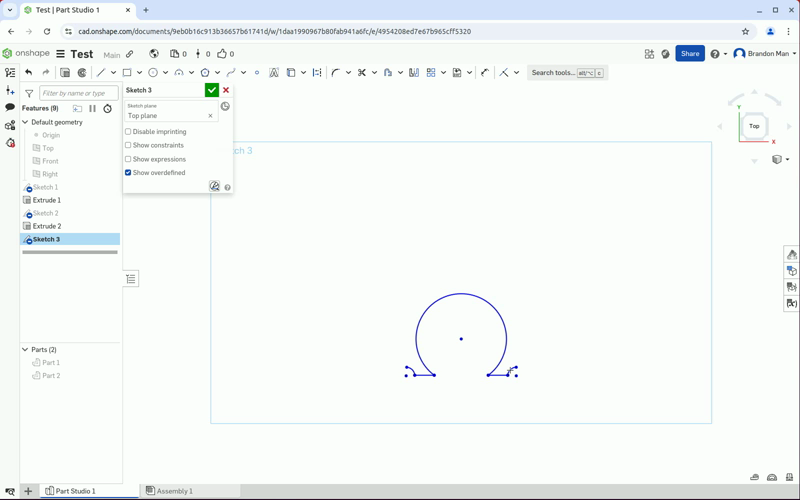
mouse_move(516, 367)
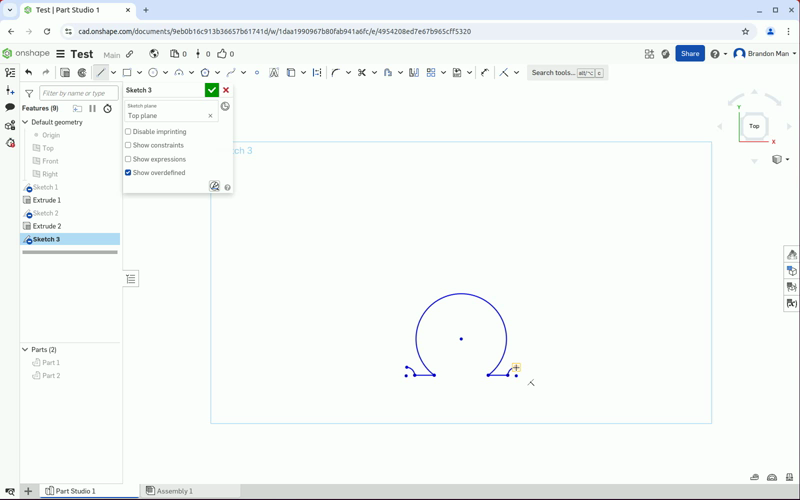
click(516, 367)
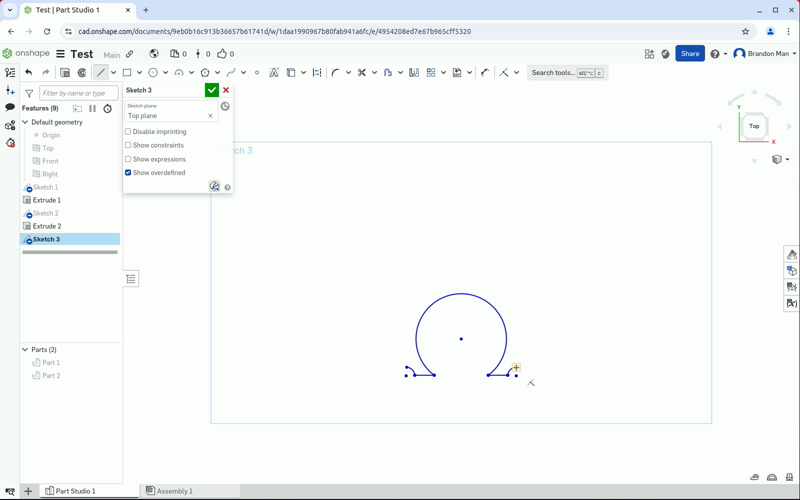
key_down(shift)
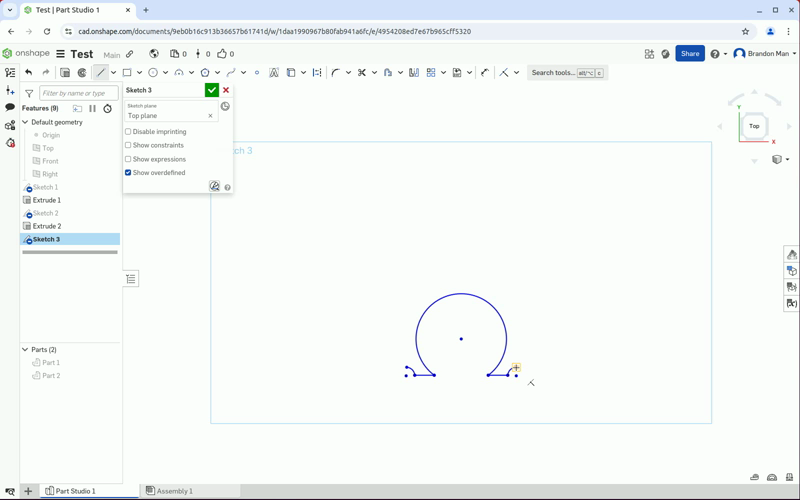
mouse_move(516, 283)
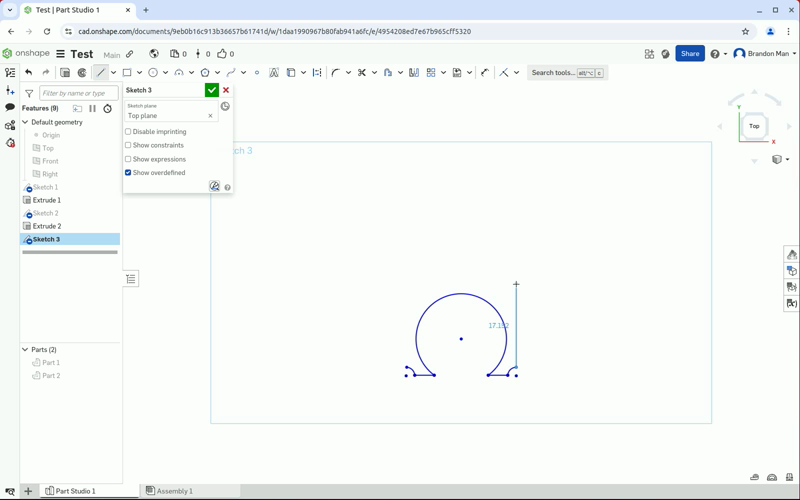
click(516, 283)
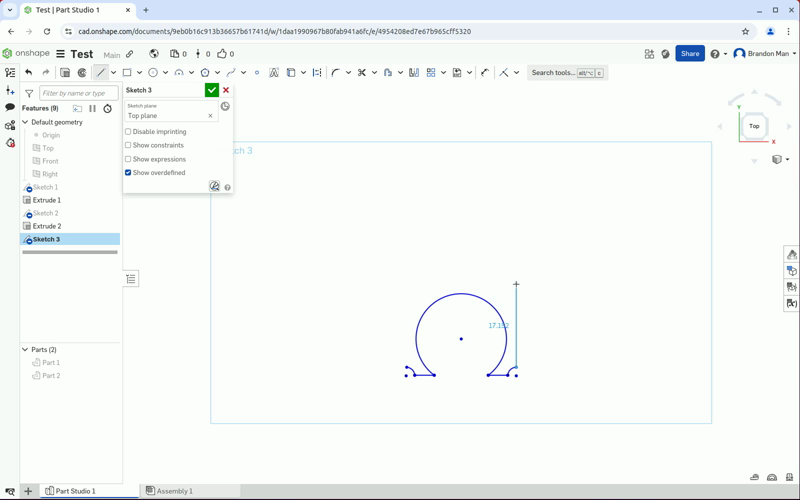
key_up(shift)
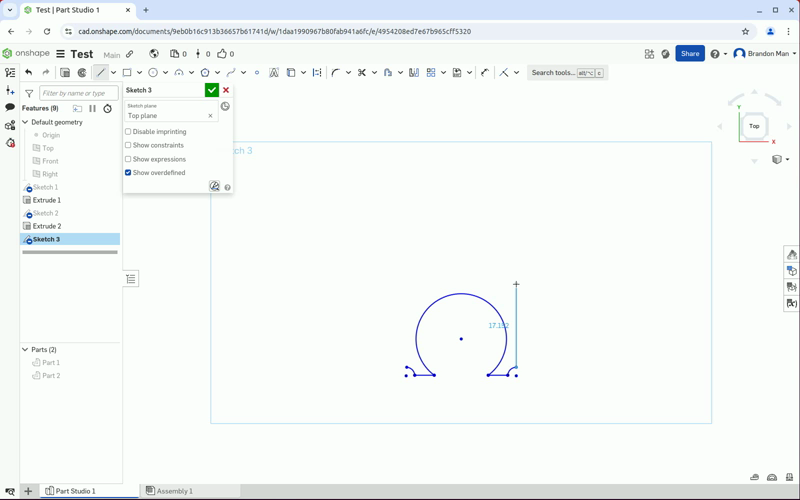
key_down(shift)
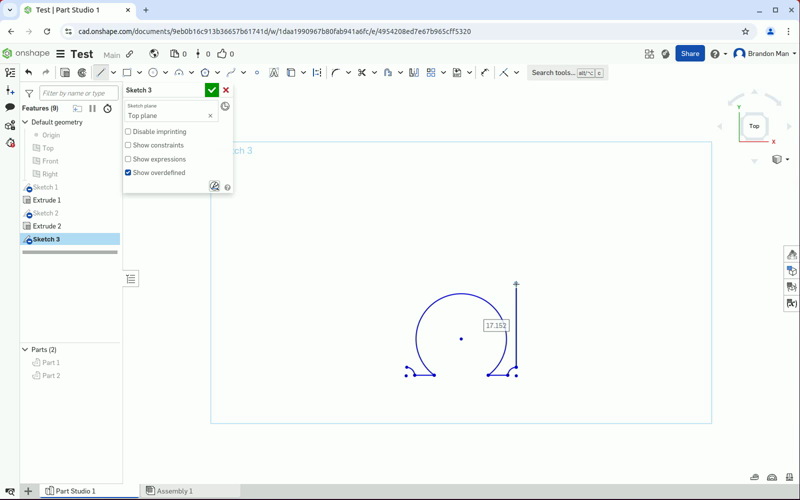
mouse_move(406, 283)
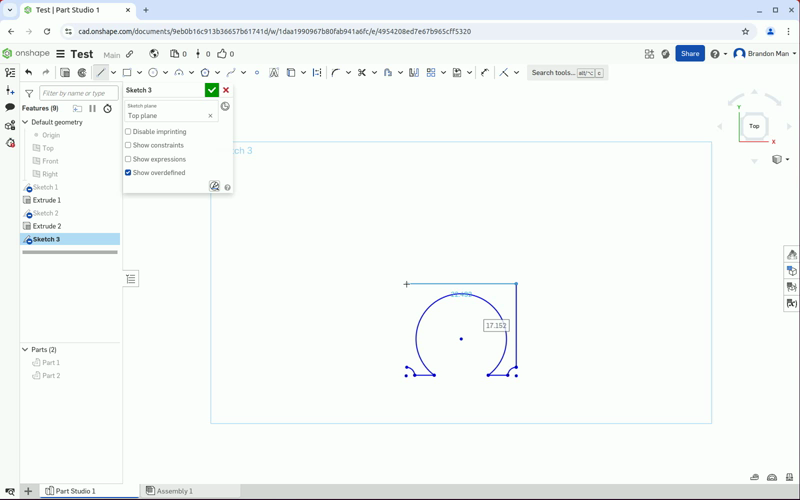
click(406, 283)
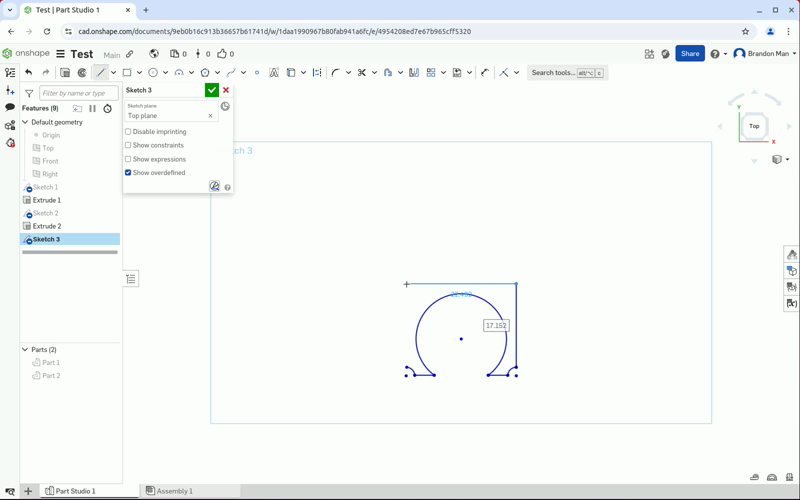
key_up(shift)
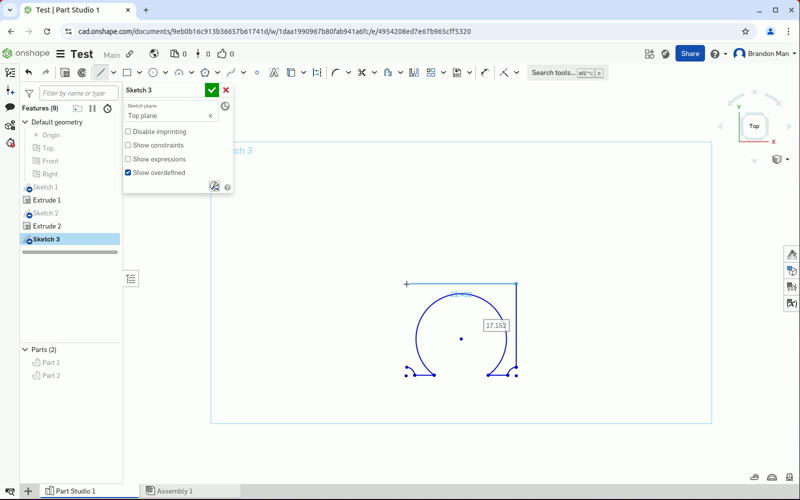
key_down(shift)
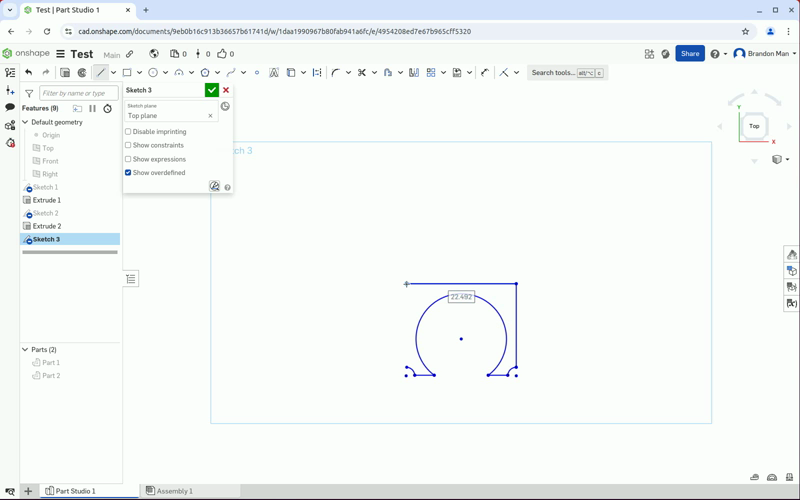
mouse_move(406, 367)
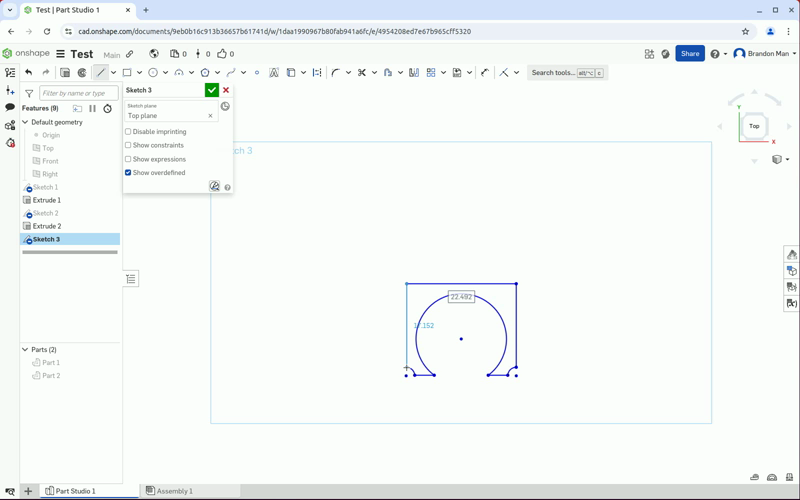
key_up(shift)
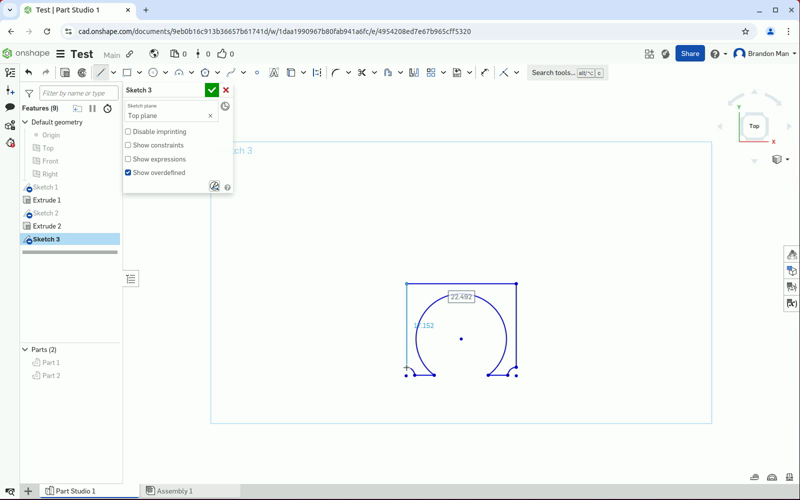
click(406, 367)
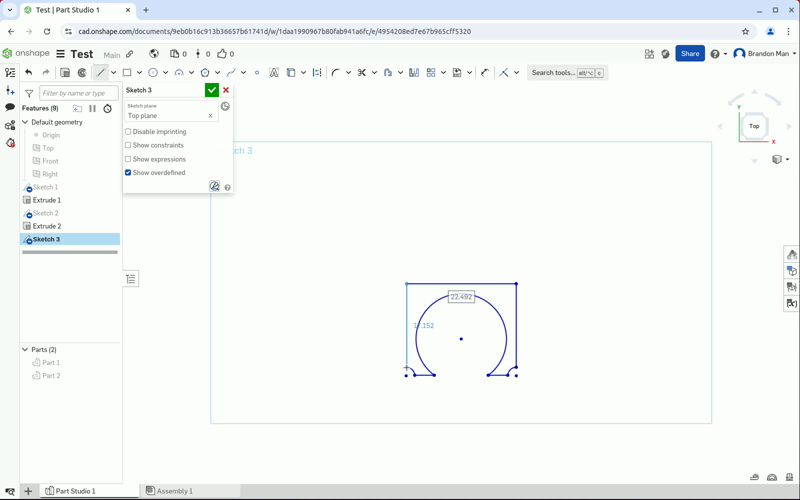
key(esc)
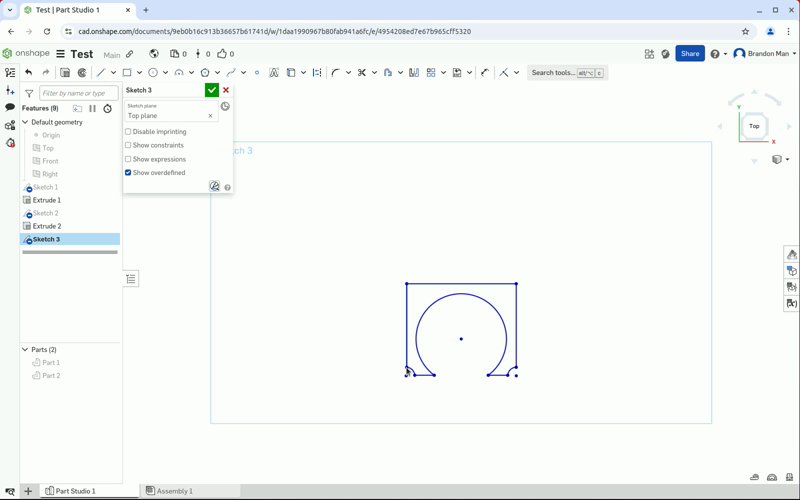
mouse_move(488, 287)
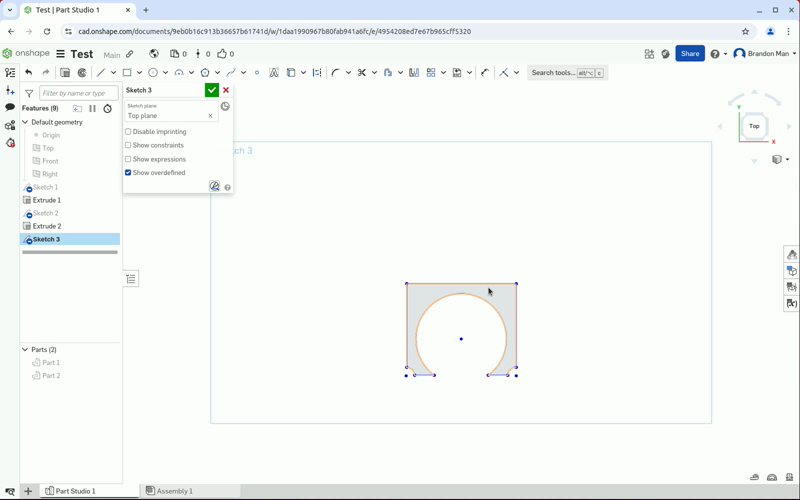
click(488, 287)
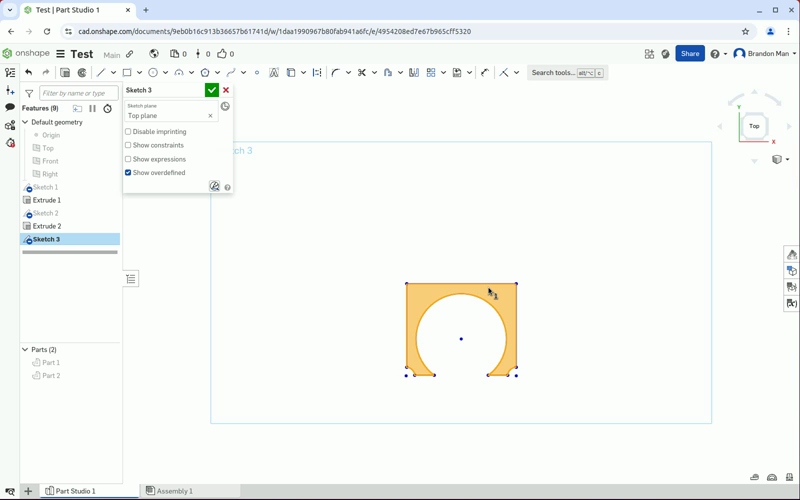
mouse_move(73, 352)
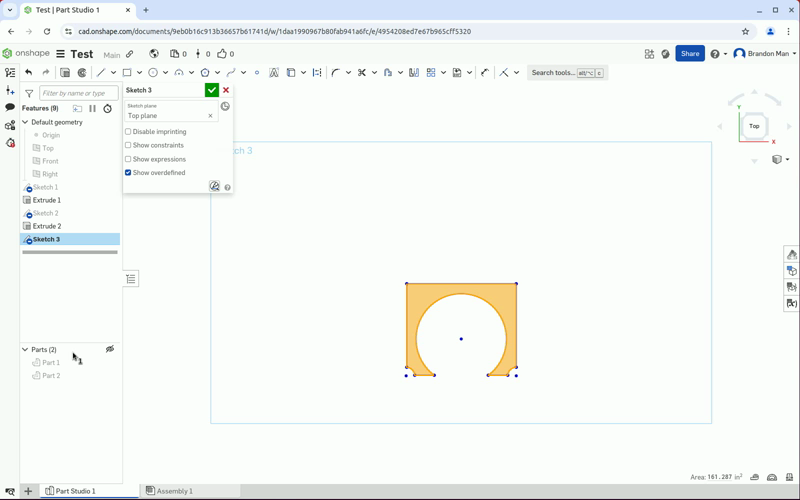
key(shift+y)
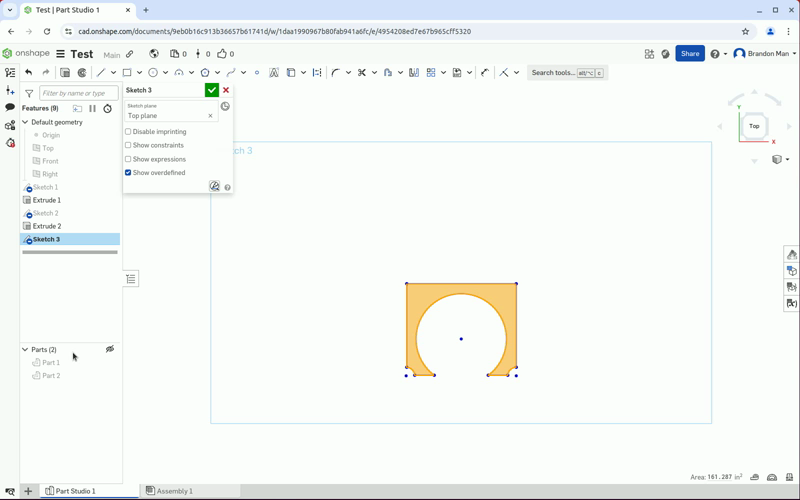
key(shift+e)
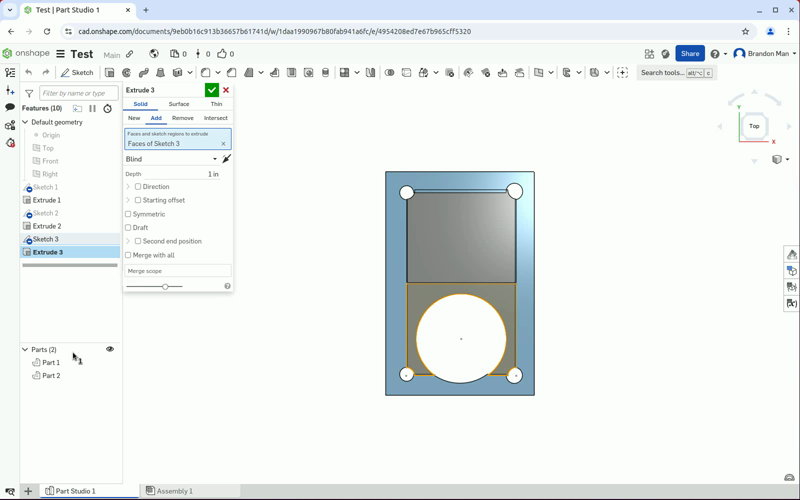
mouse_move(143, 106)
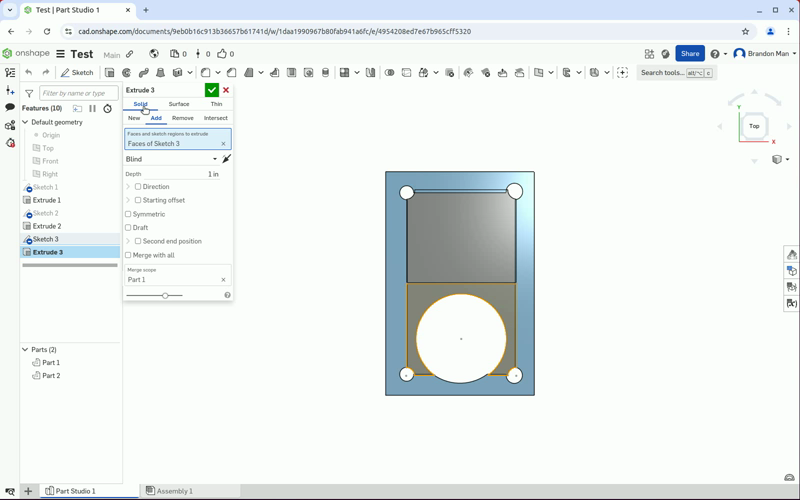
click(143, 106)
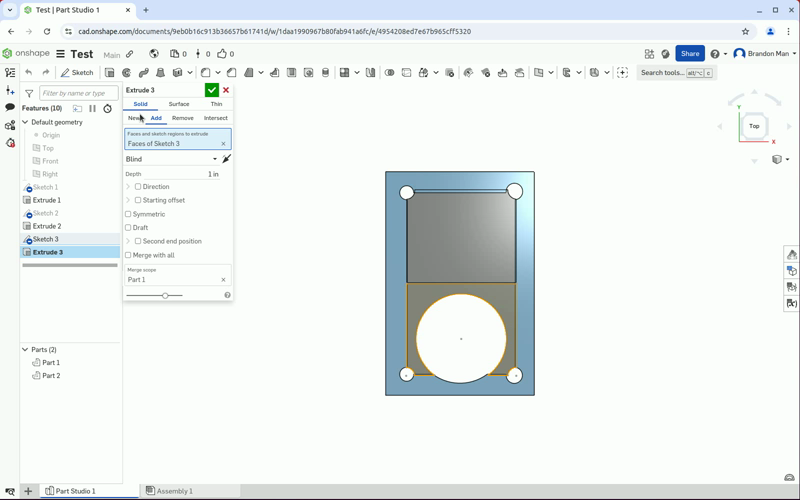
mouse_move(137, 120)
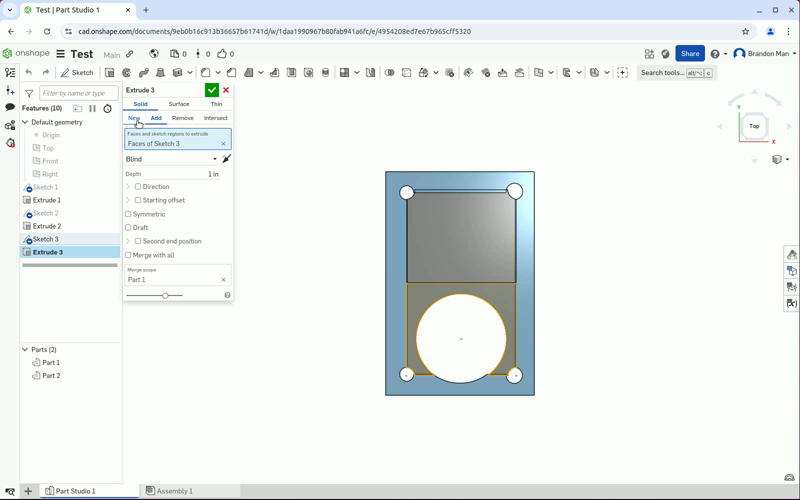
click(137, 120)
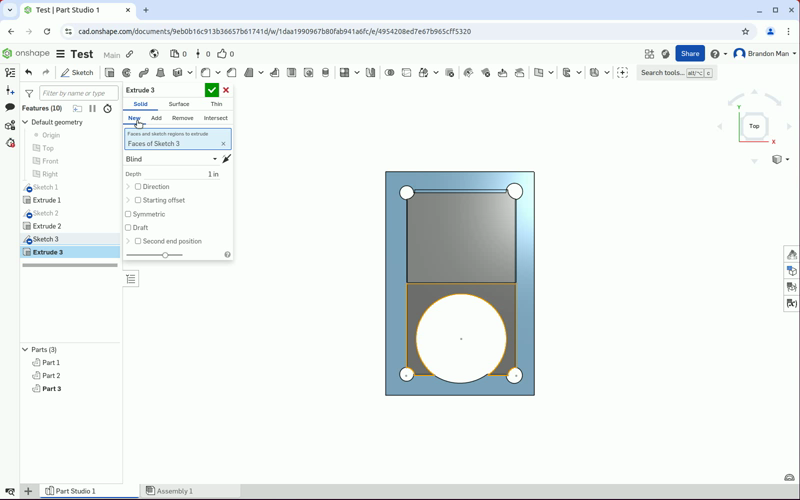
key(tab, 4)
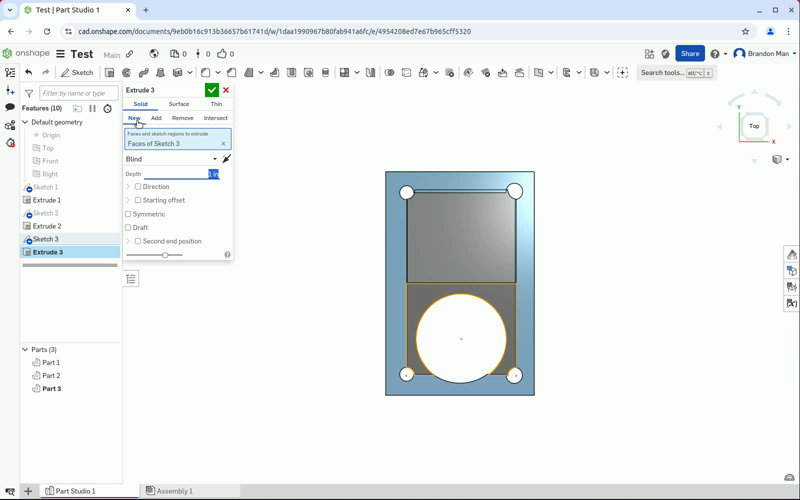
text(6.499)
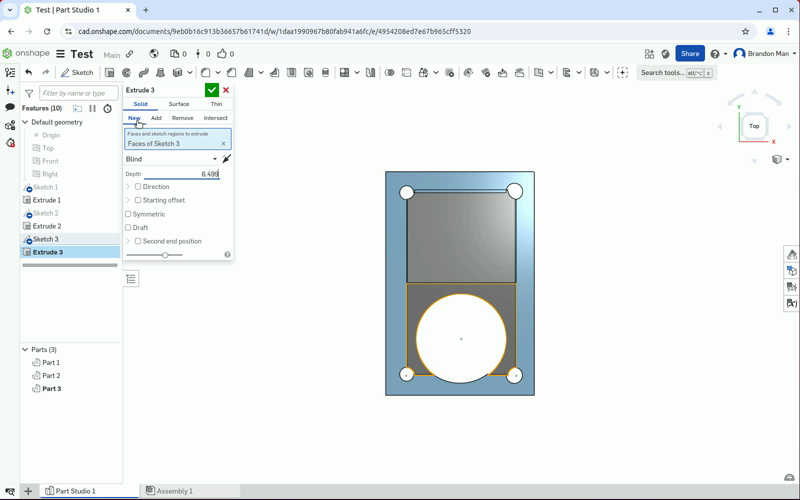
key(enter)
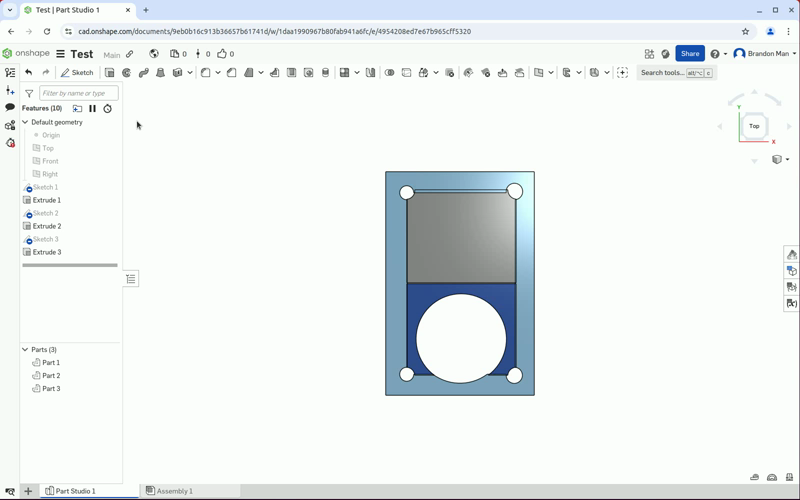
key(shift+h)
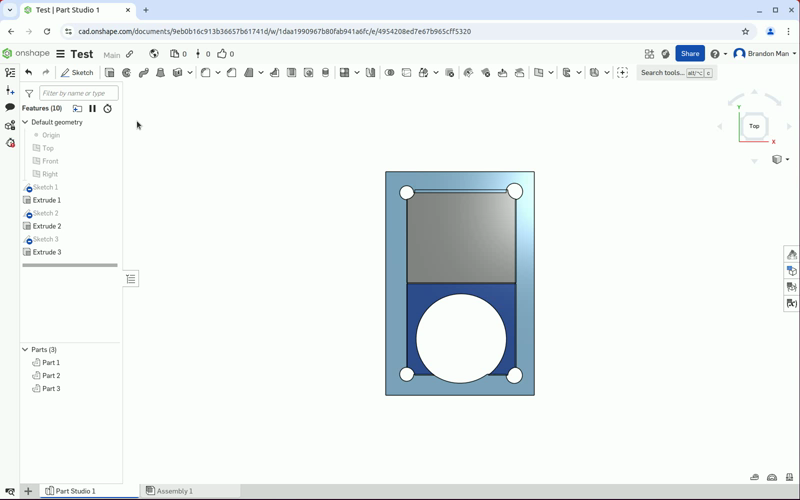
key(shift+h)
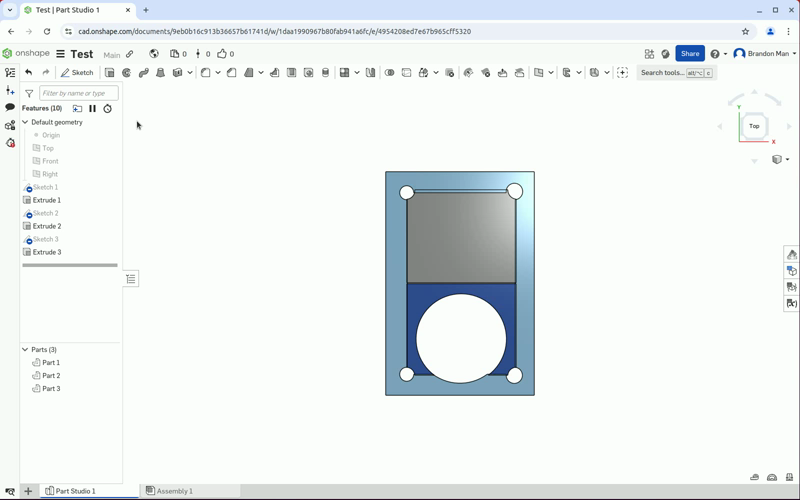
mouse_move(73, 189)
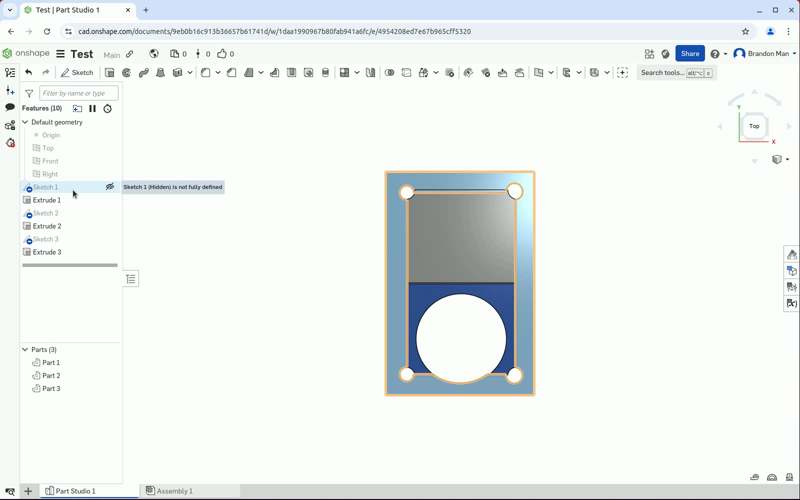
click(73, 189)
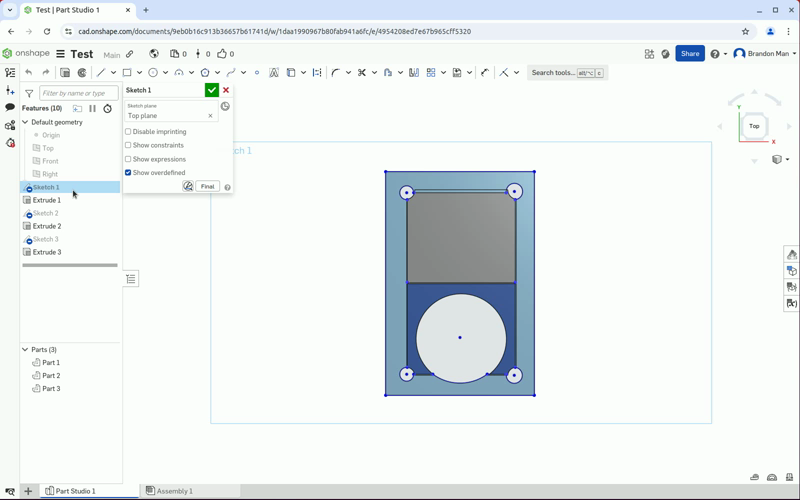
mouse_move(229, 92)
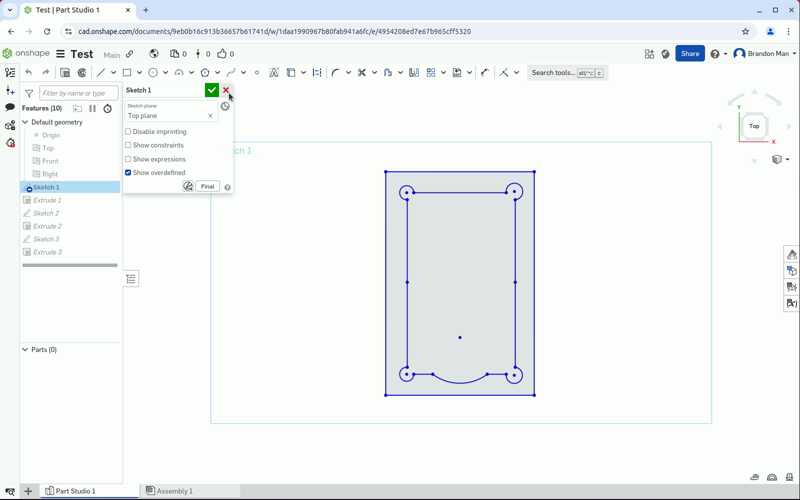
click(229, 92)
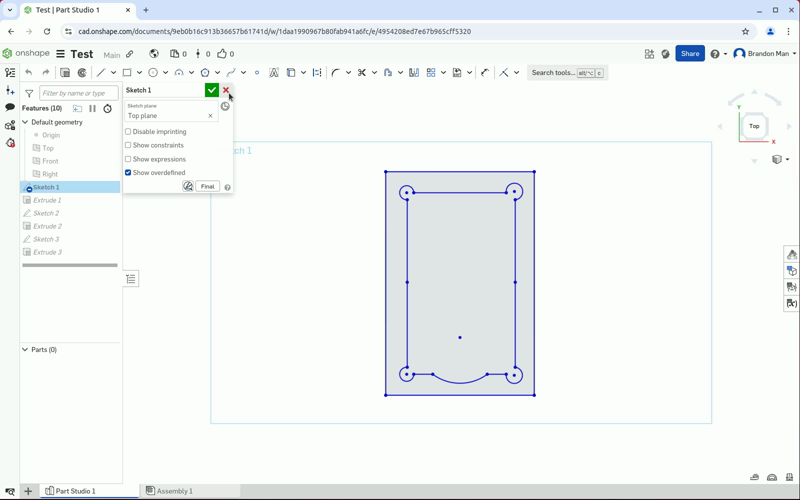
key(shift+s)
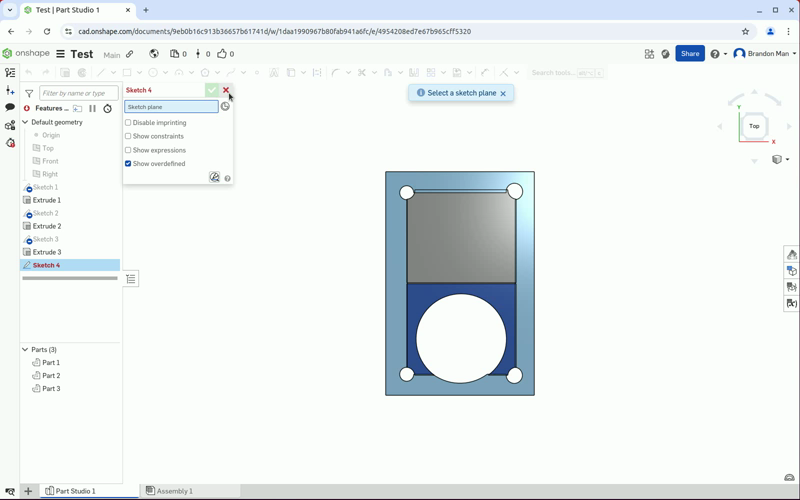
mouse_move(73, 150)
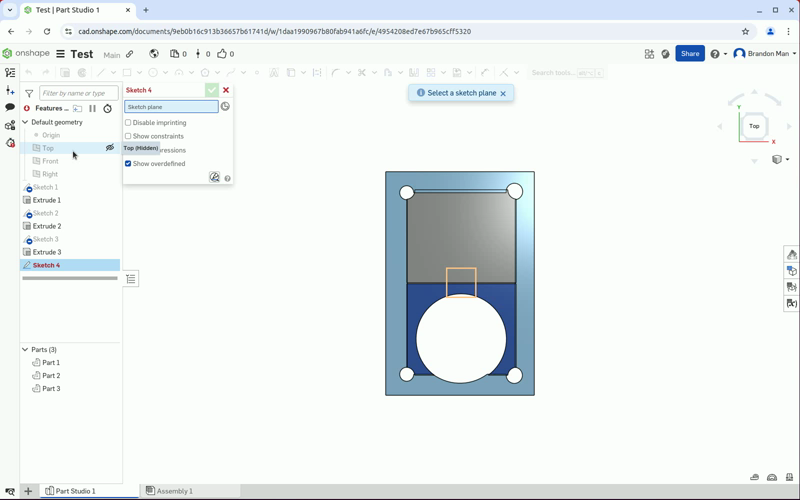
click(73, 150)
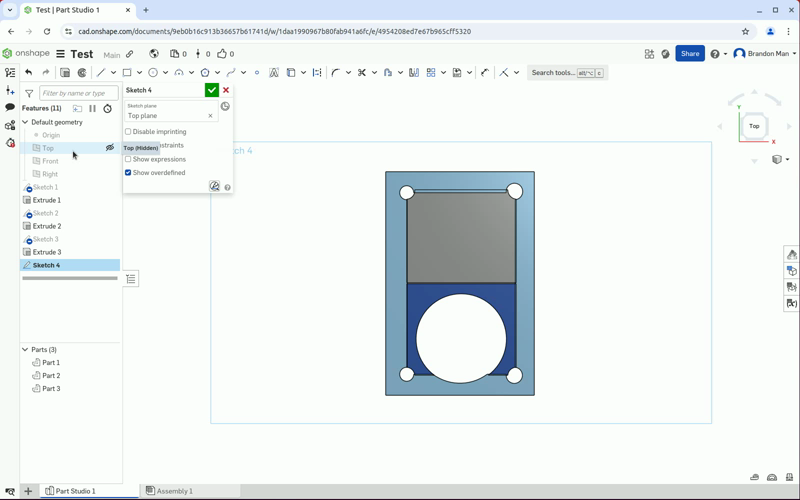
mouse_move(73, 352)
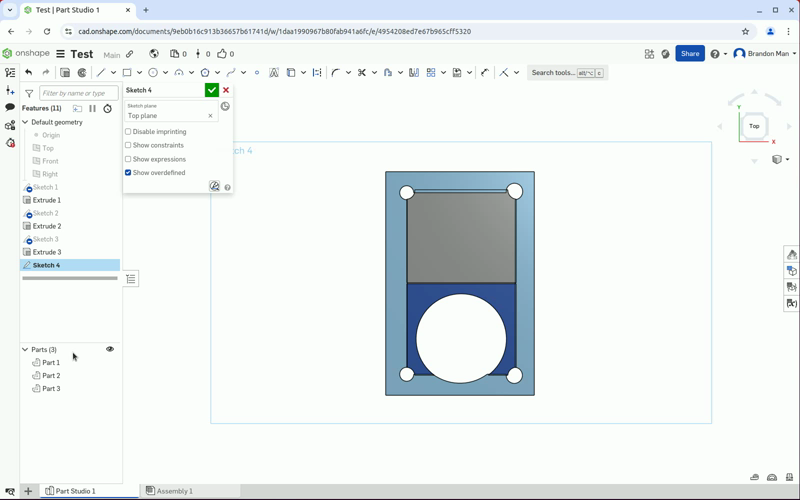
key(y)
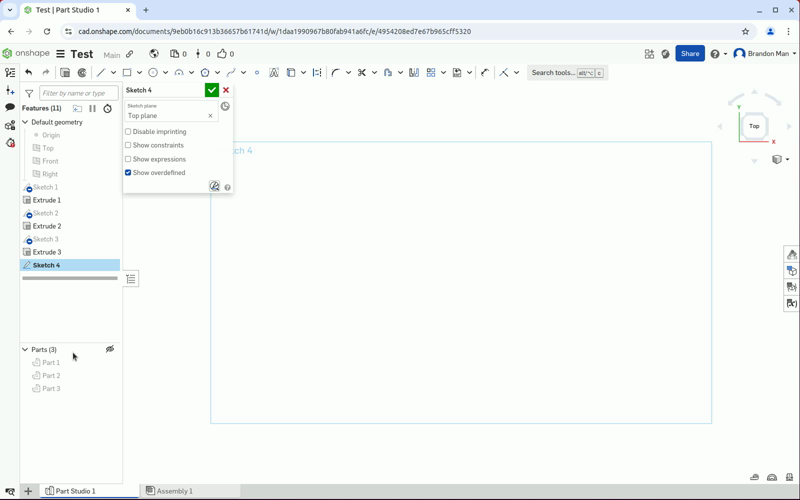
key(c)
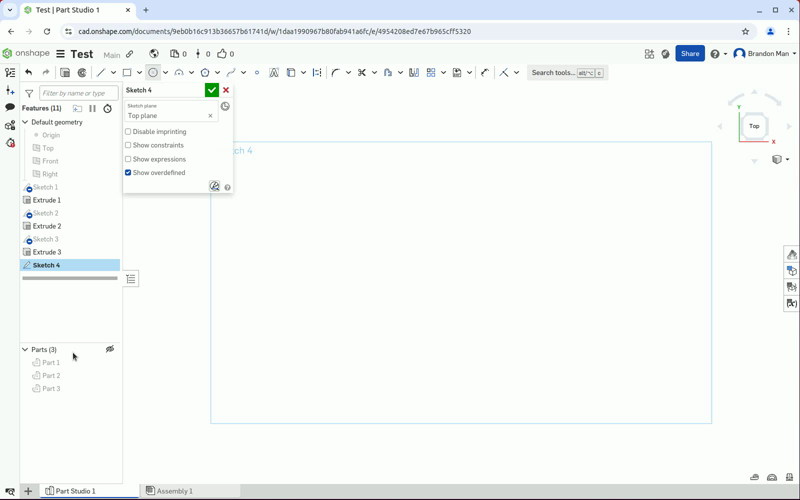
key_down(shift)
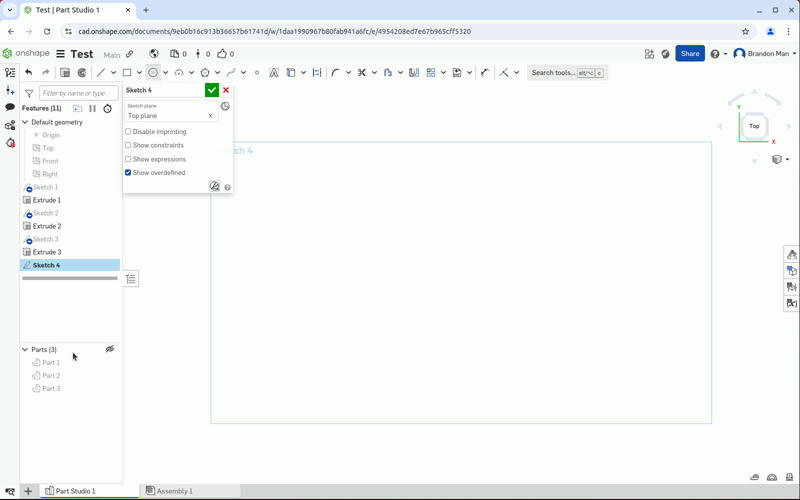
mouse_move(461, 339)
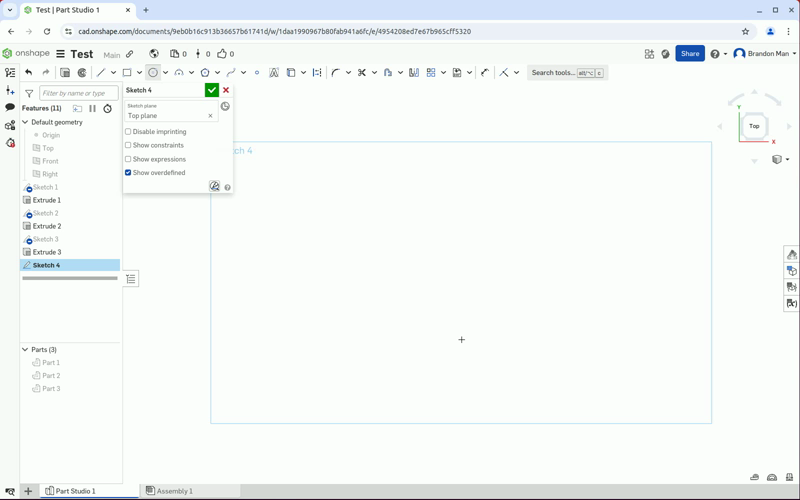
click(461, 339)
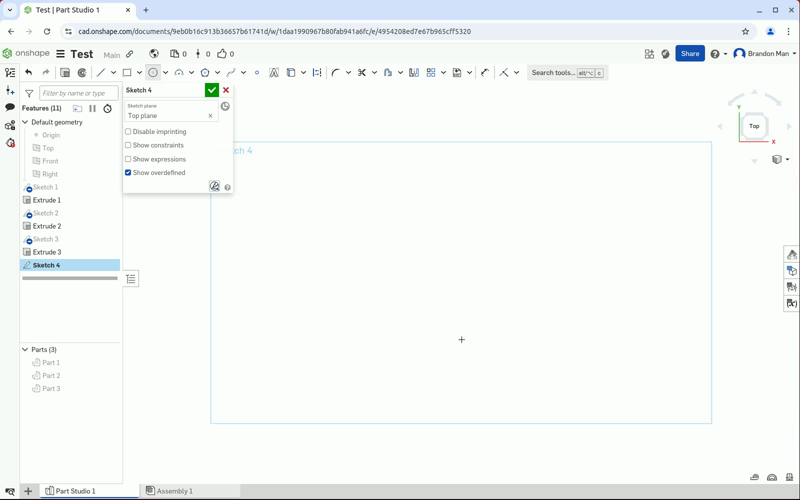
key_up(shift)
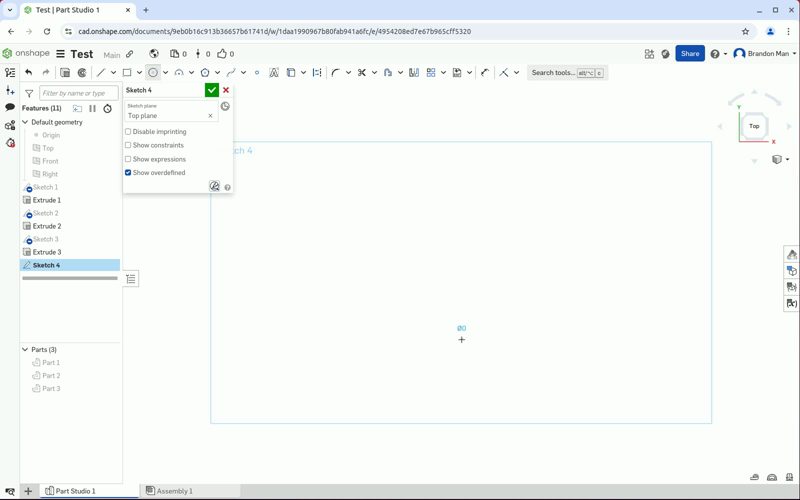
mouse_move(506, 339)
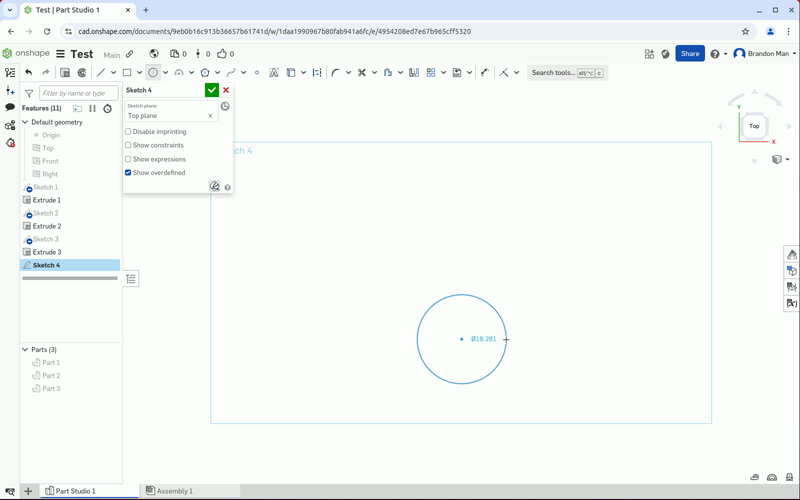
click(506, 339)
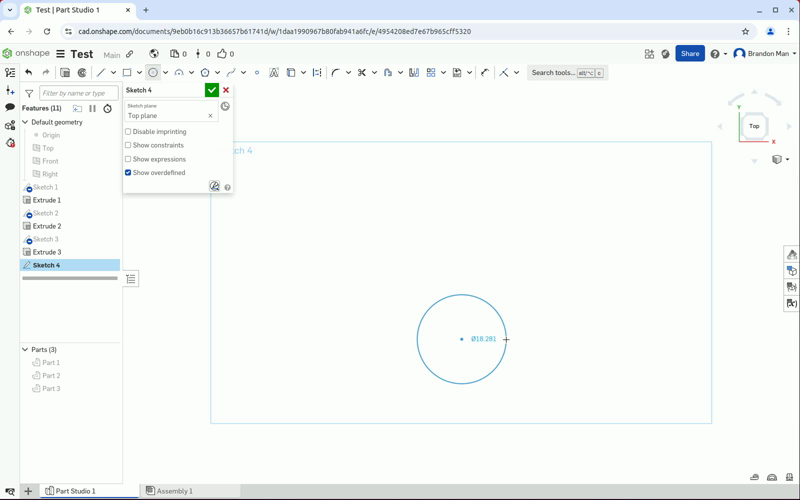
key(esc)
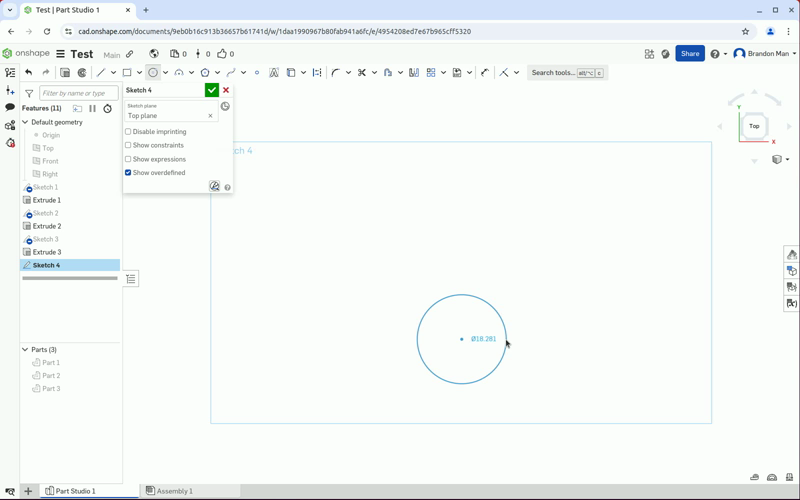
mouse_move(494, 345)
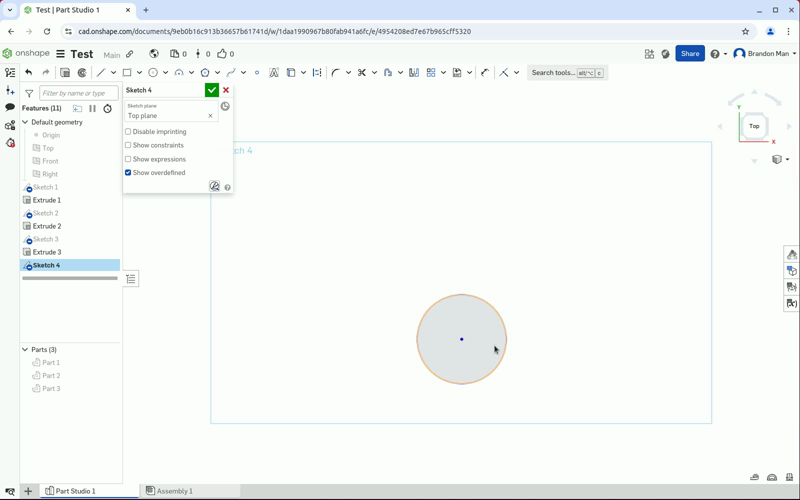
click(494, 345)
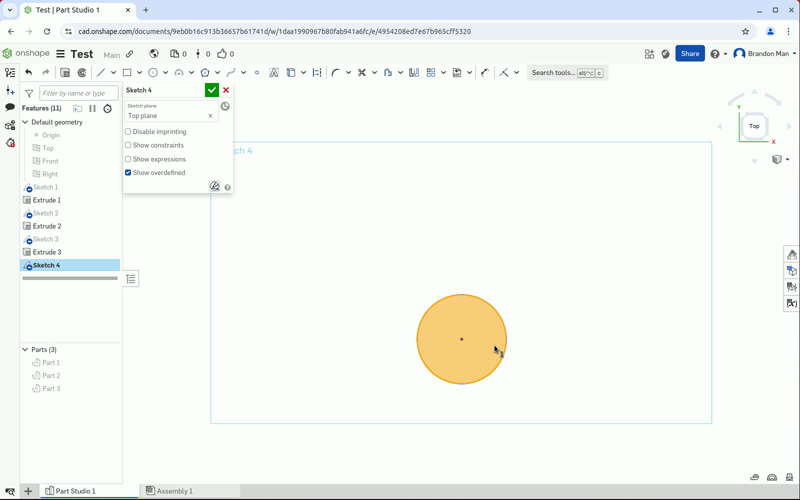
mouse_move(73, 352)
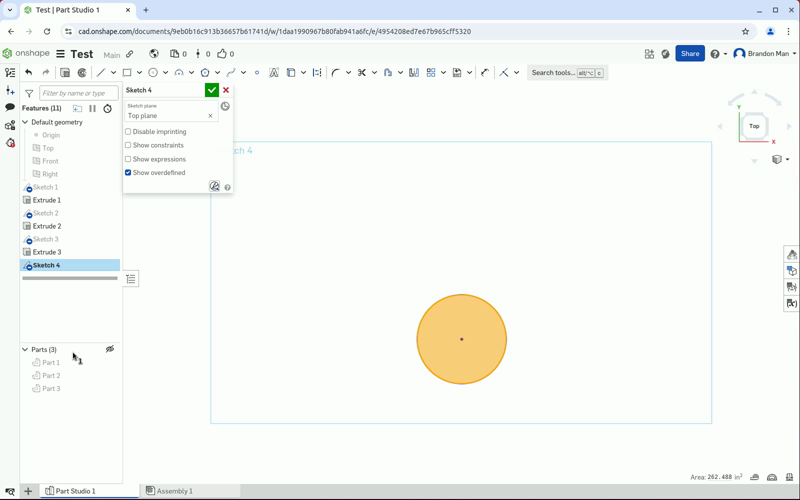
key(shift+y)
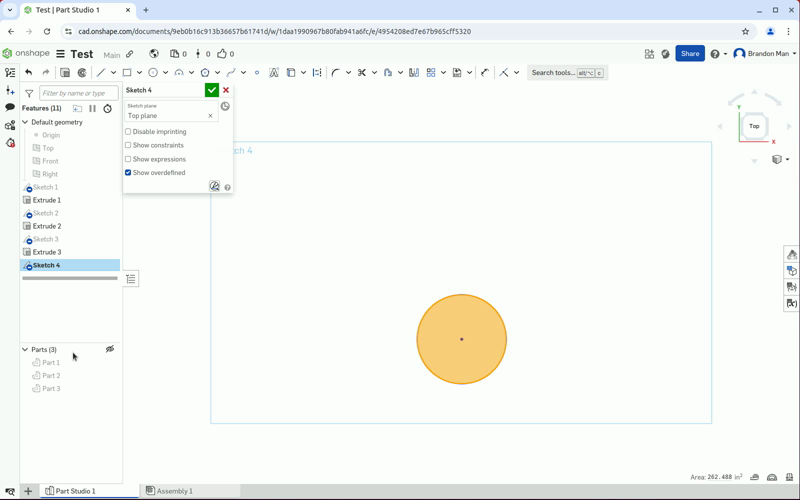
key(shift+e)
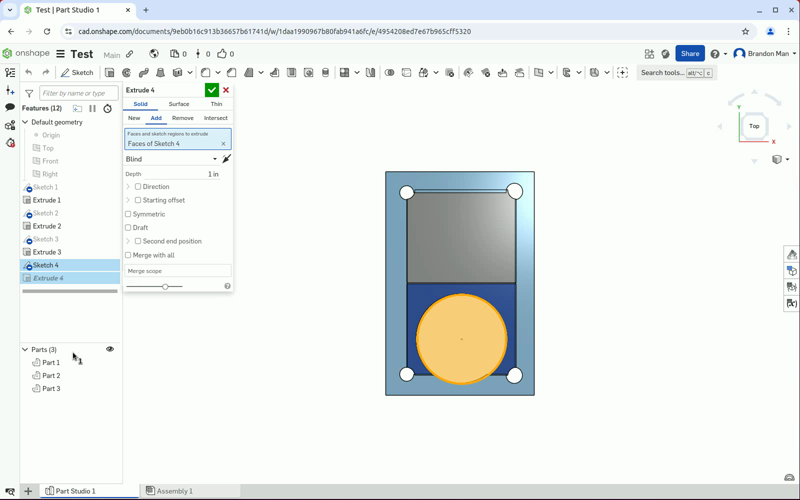
mouse_move(143, 106)
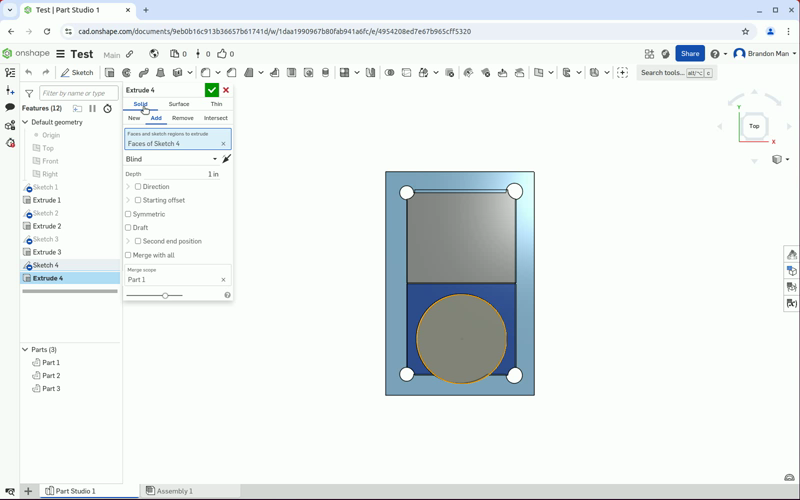
click(143, 106)
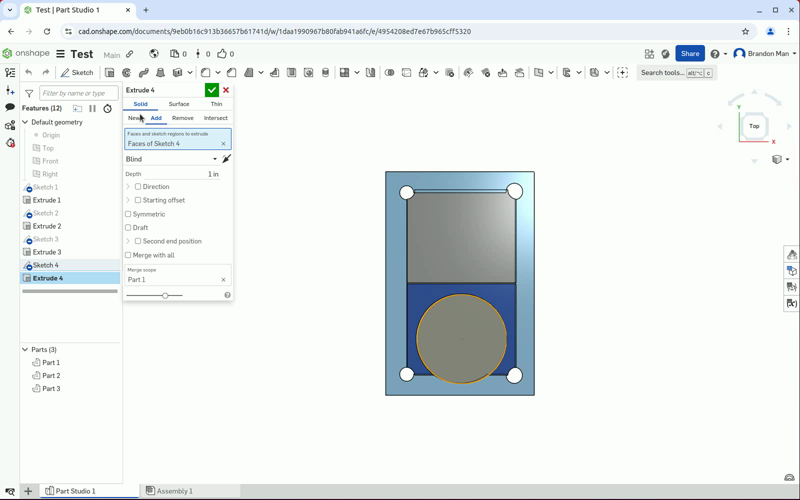
mouse_move(137, 120)
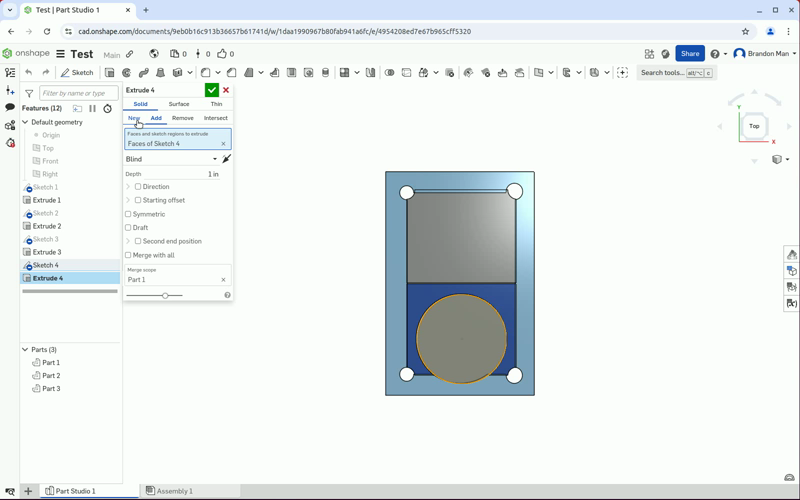
click(137, 120)
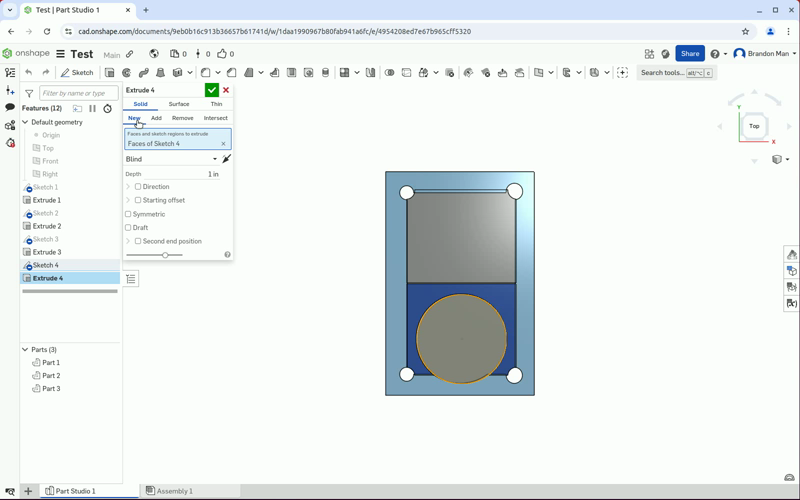
key(tab, 4)
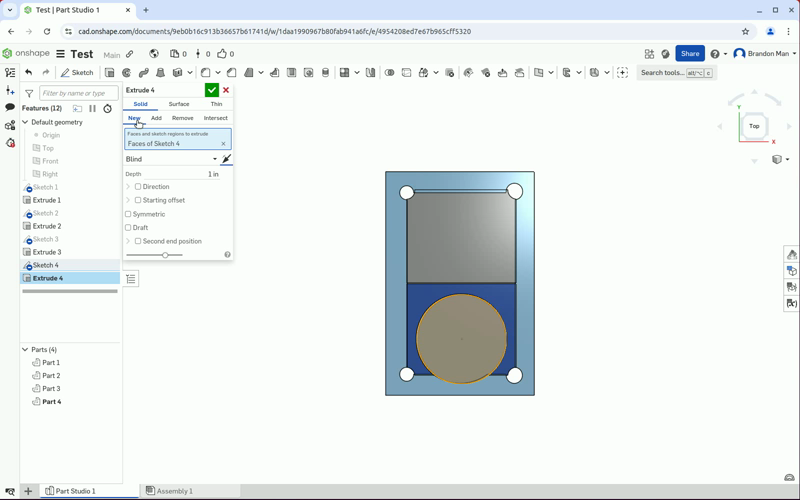
text(3.851)
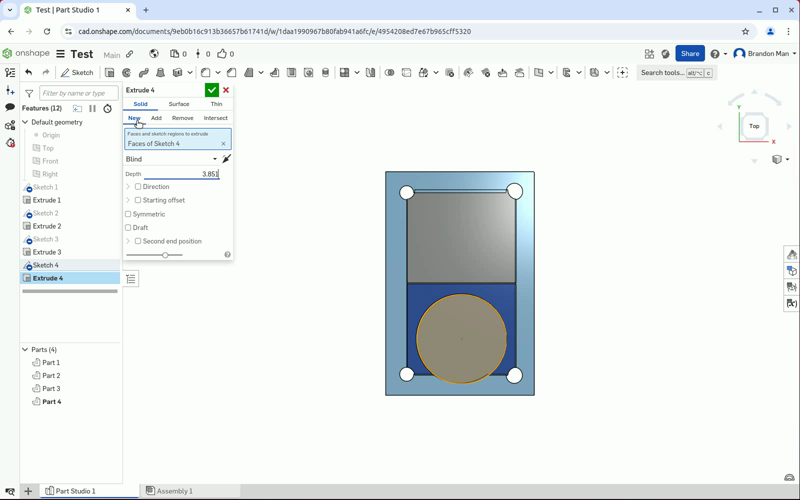
key(enter)
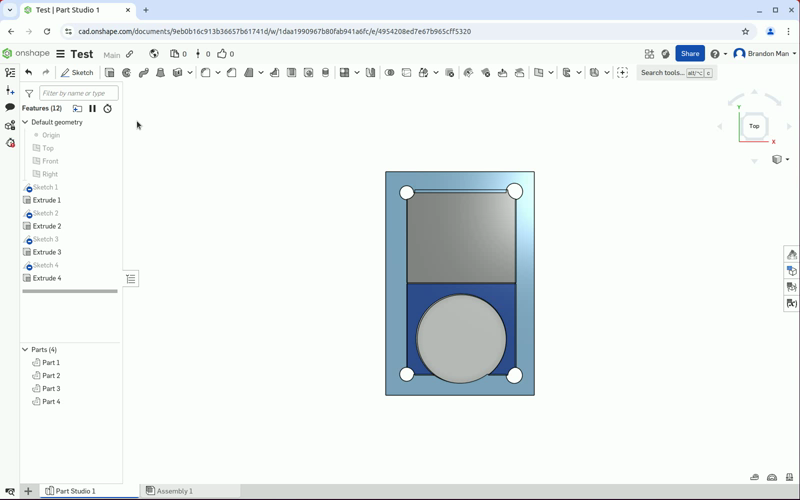
key(shift+h)
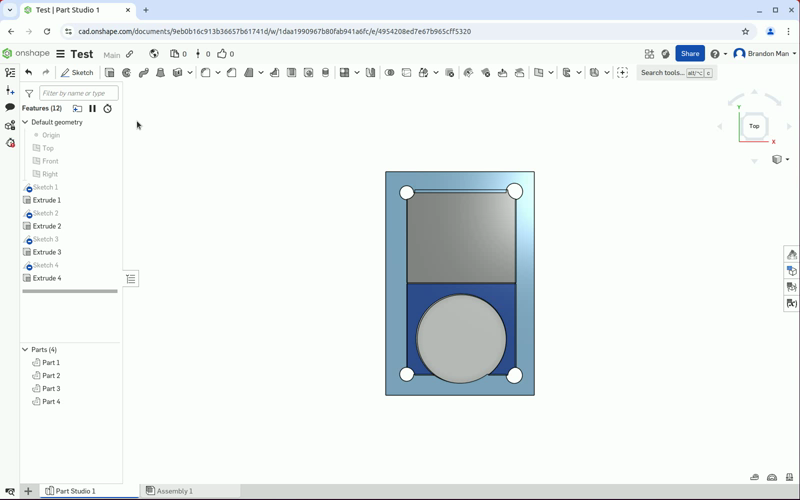
key(shift+h)
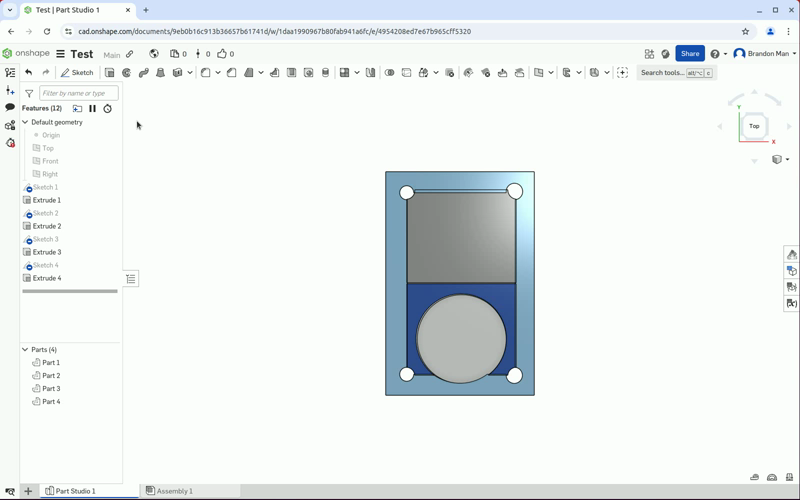
key(shift+7)
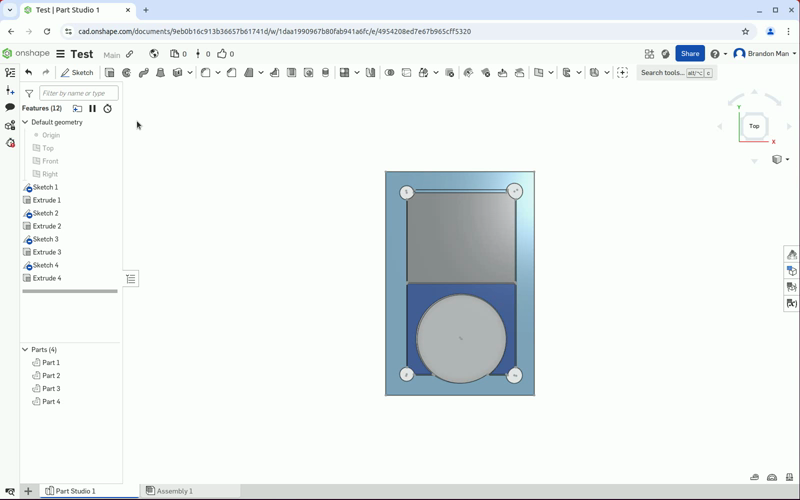
key(up, 3)
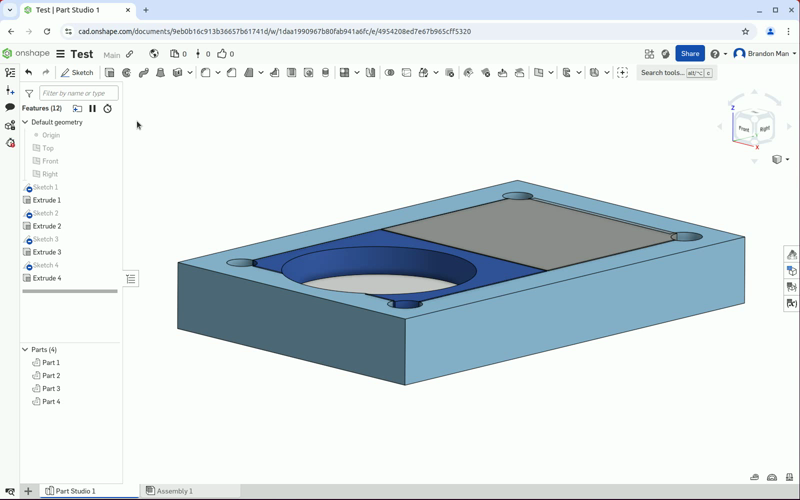
key(left, 3)
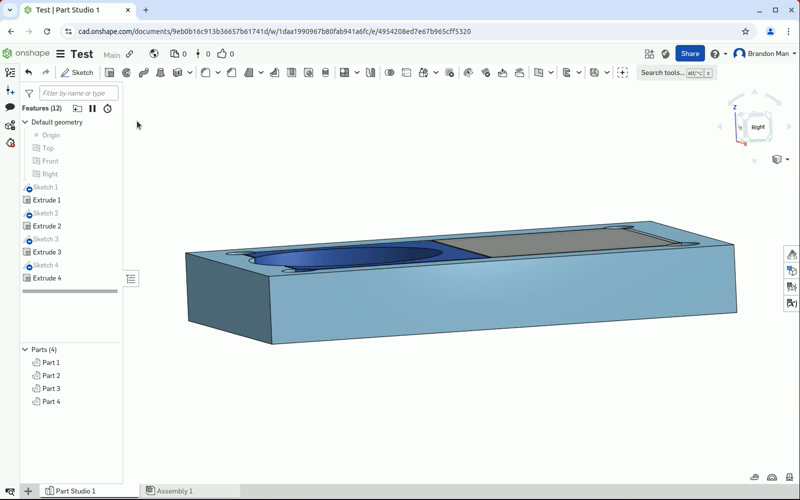
key(right, 3)
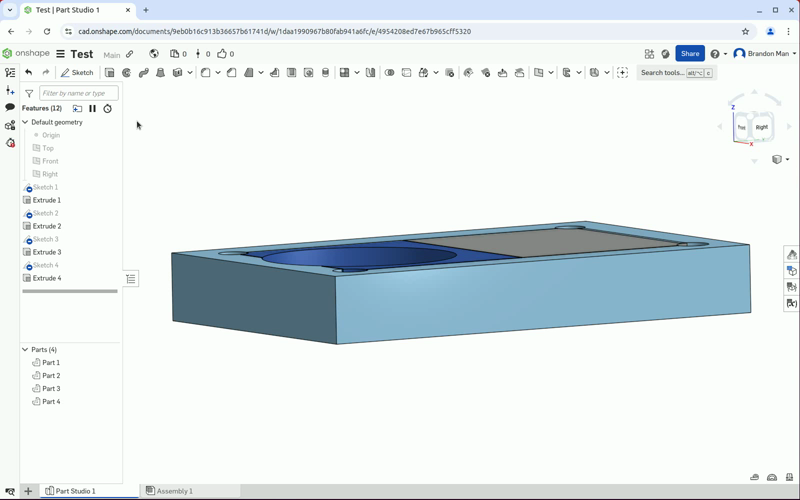
key(down, 3)
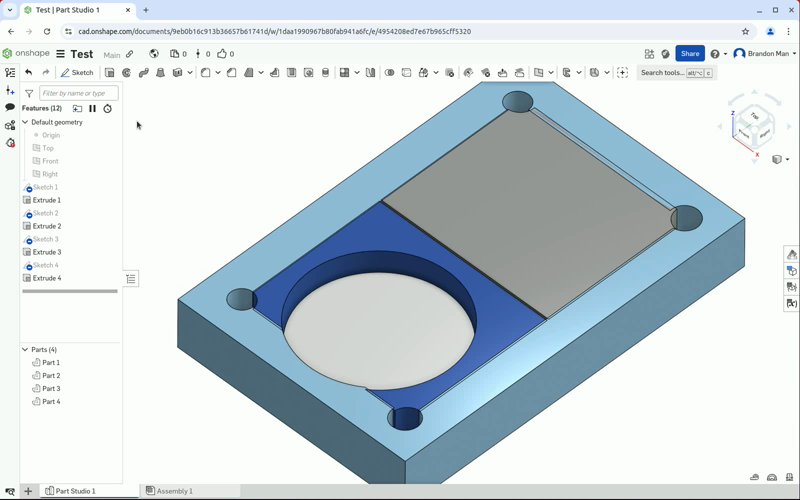
mouse_move(73, 189)
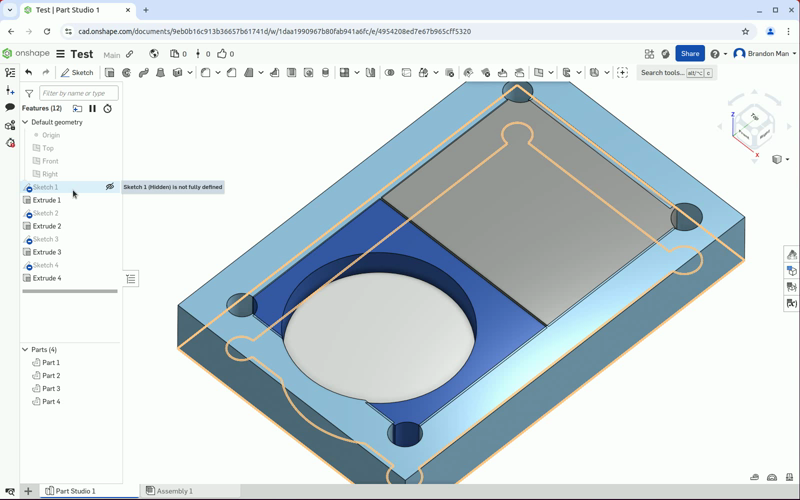
click(73, 189)